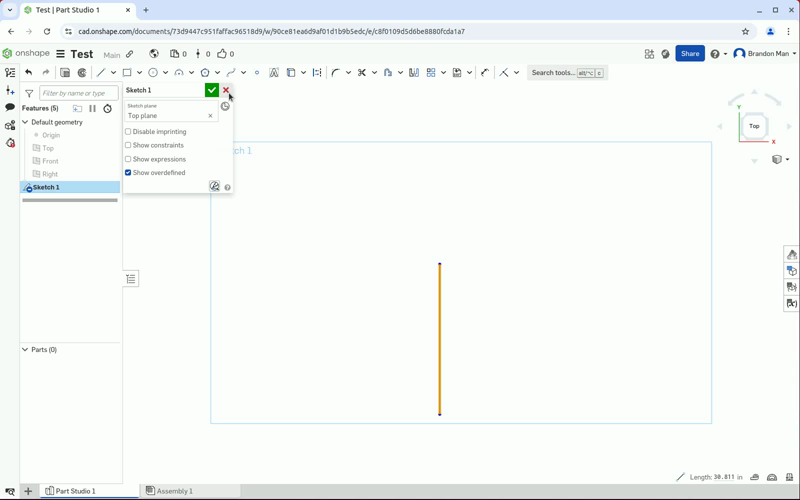
key(shift+h)
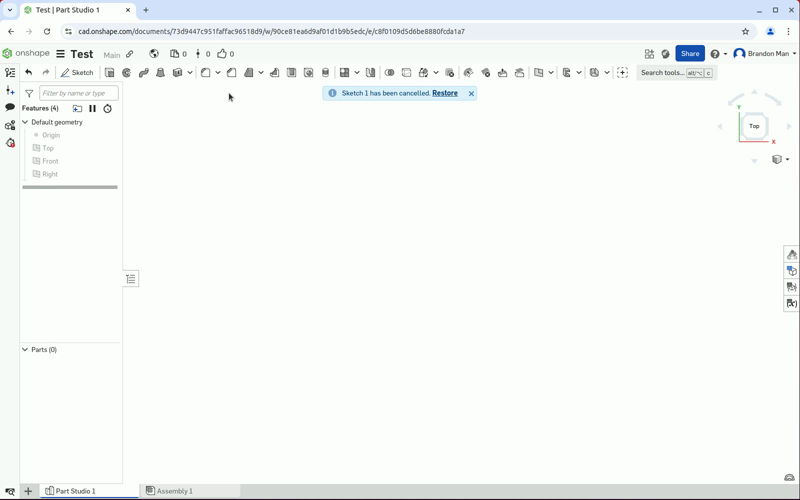
mouse_move(73, 352)
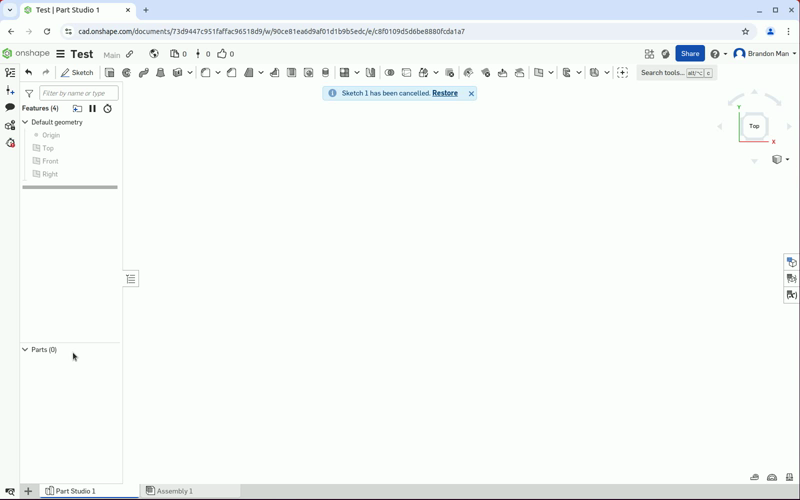
key(y)
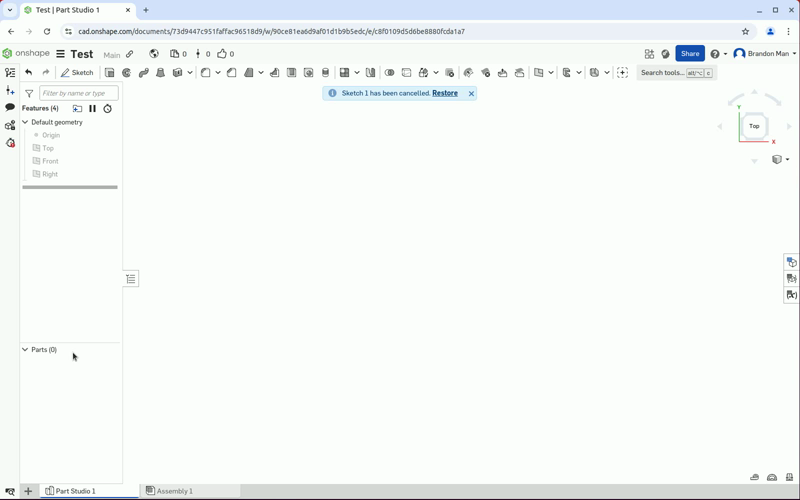
key(shift+p)
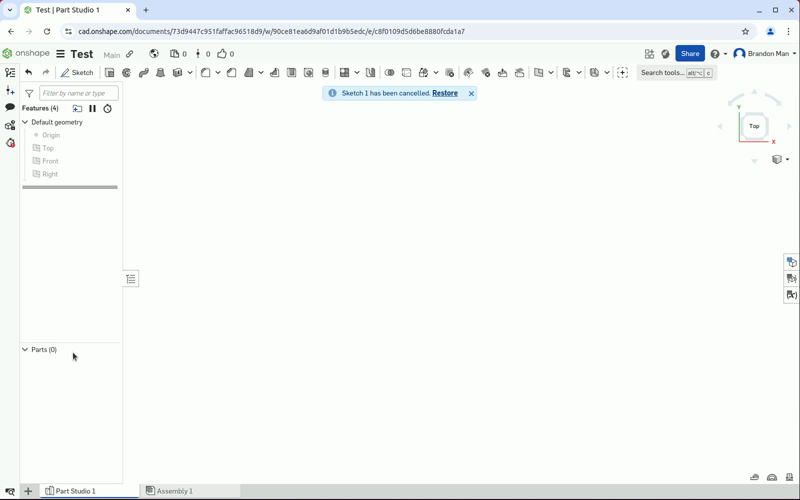
key(space)
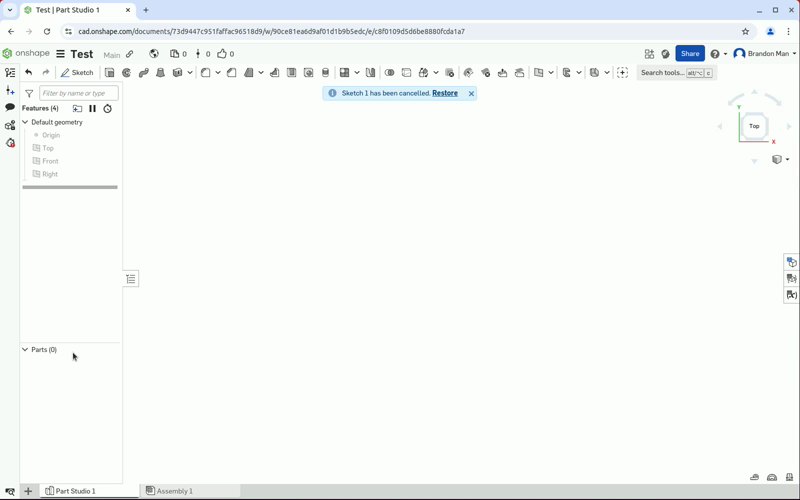
key_down(shift)
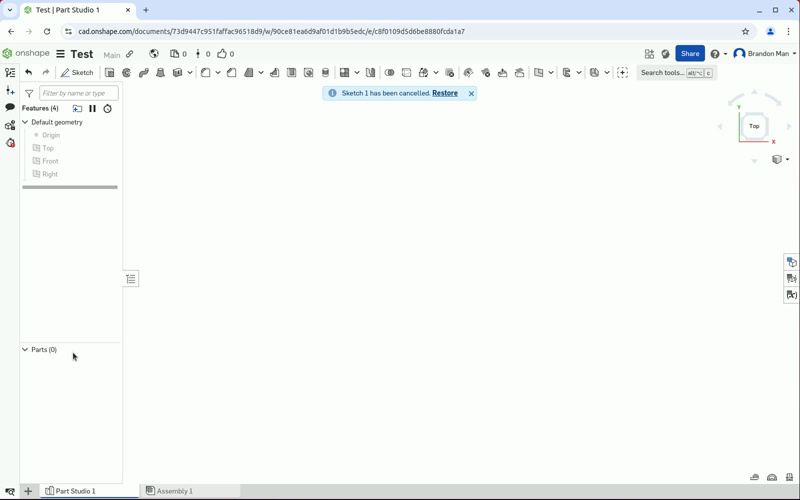
key(up)
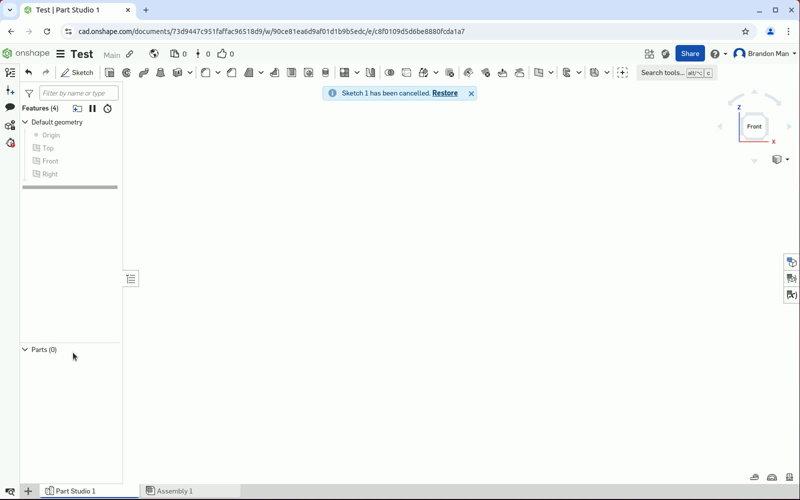
key_up(shift)
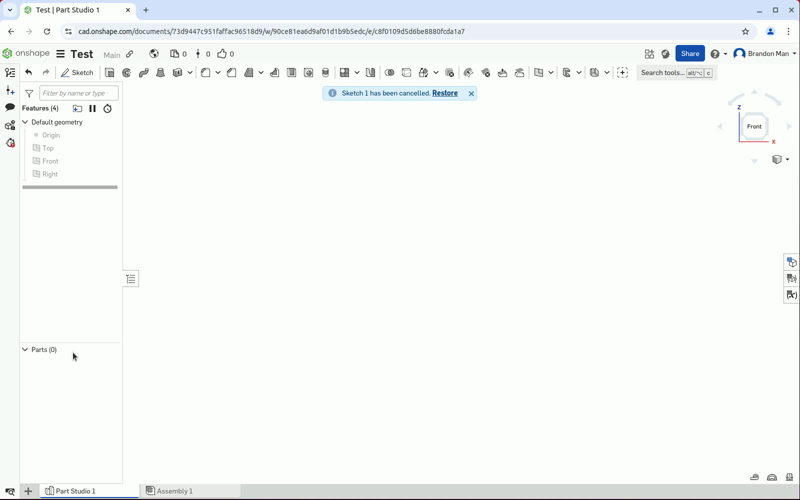
mouse_move(73, 352)
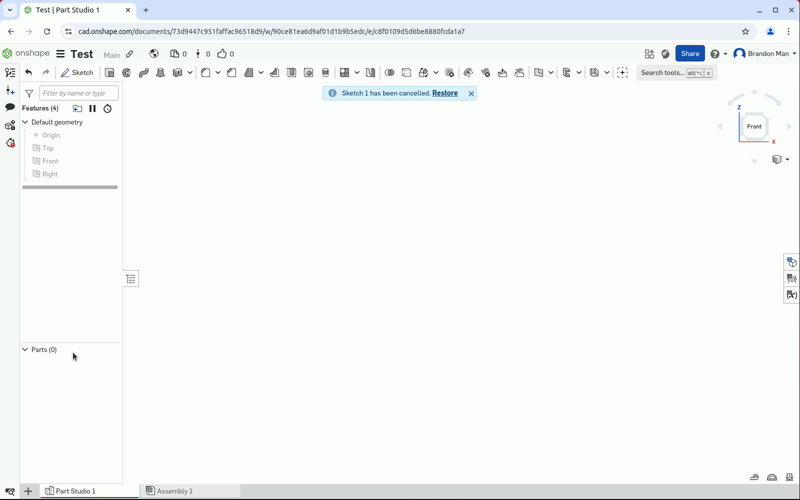
key(shift+y)
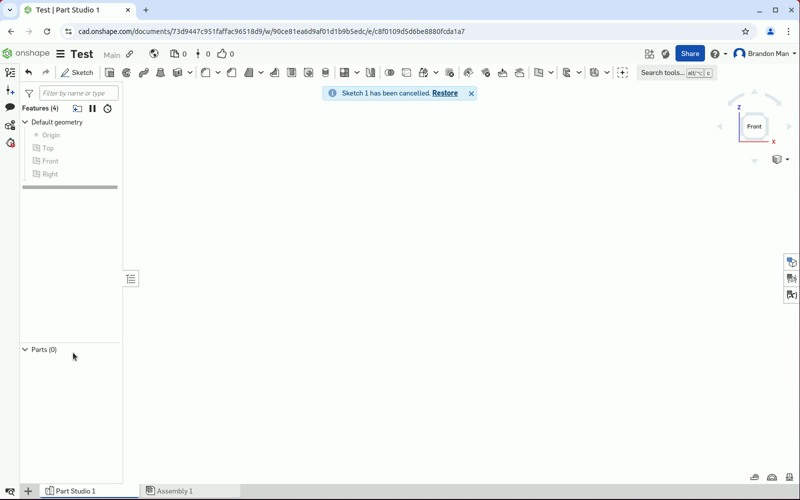
key(shift+s)
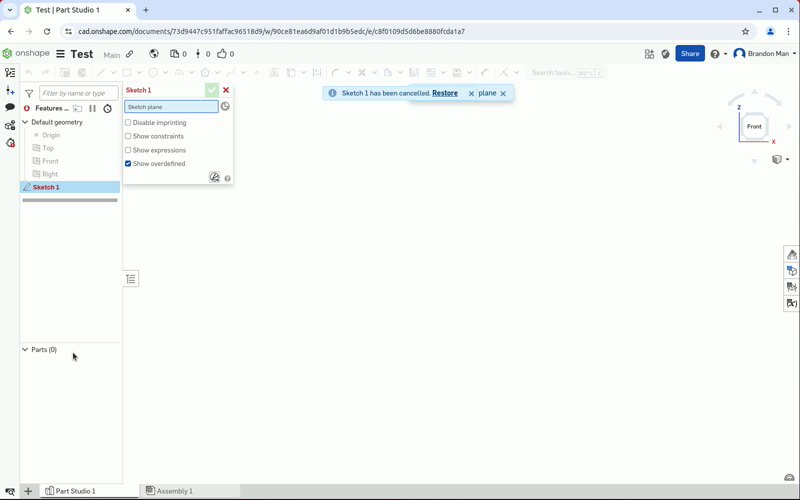
mouse_move(73, 163)
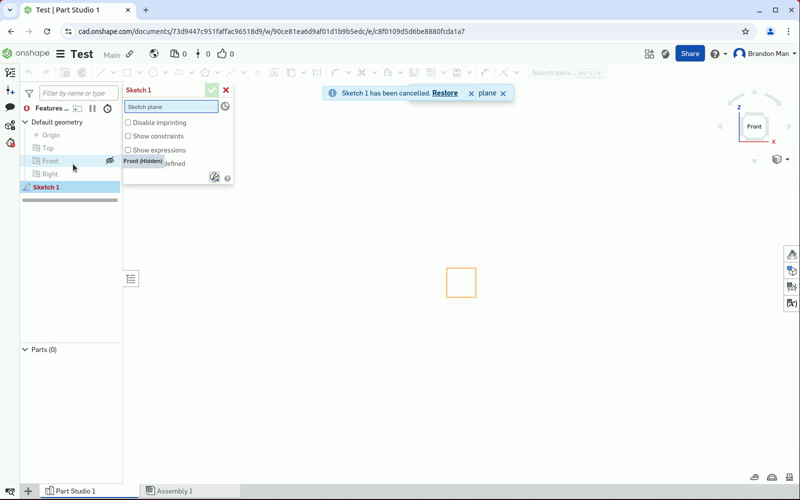
click(73, 163)
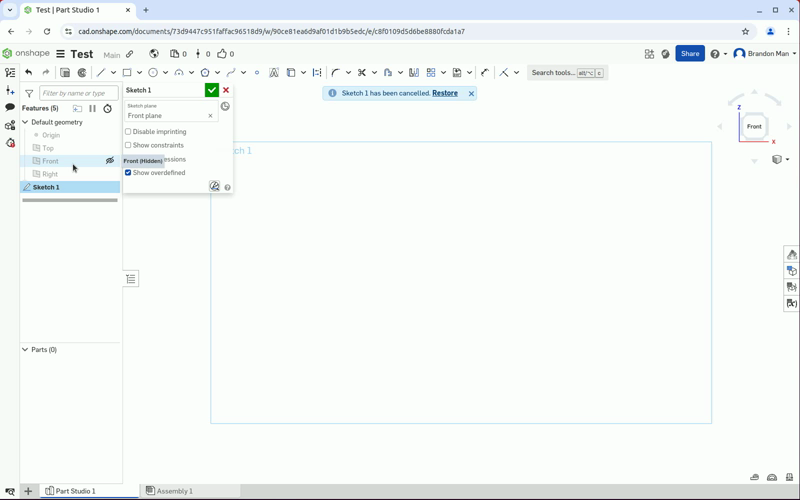
mouse_move(73, 352)
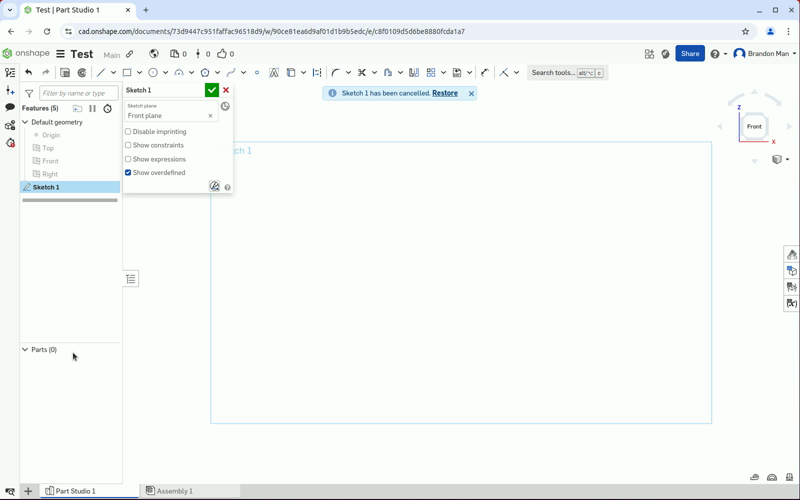
key(y)
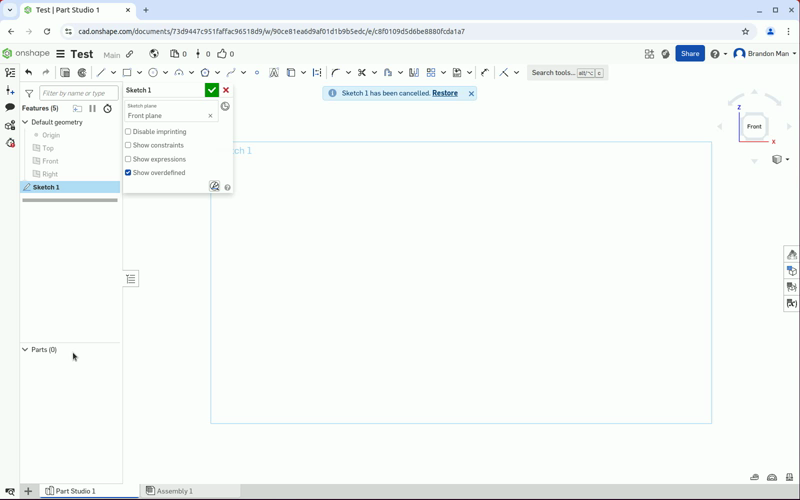
key(c)
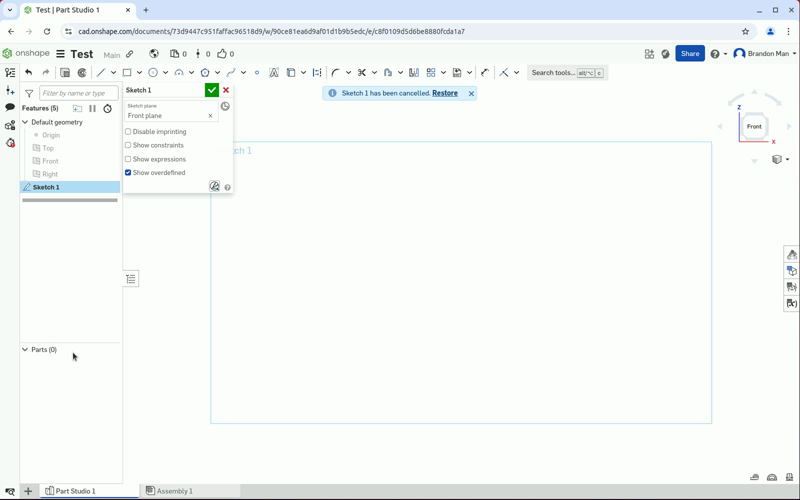
key_down(shift)
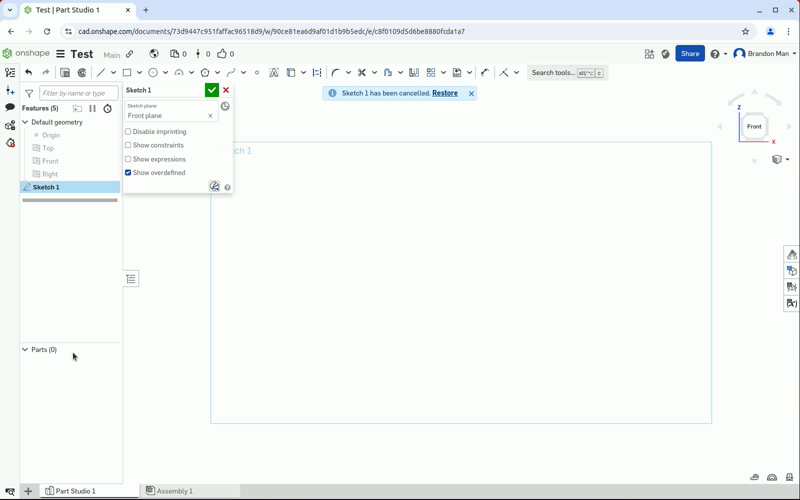
mouse_move(460, 282)
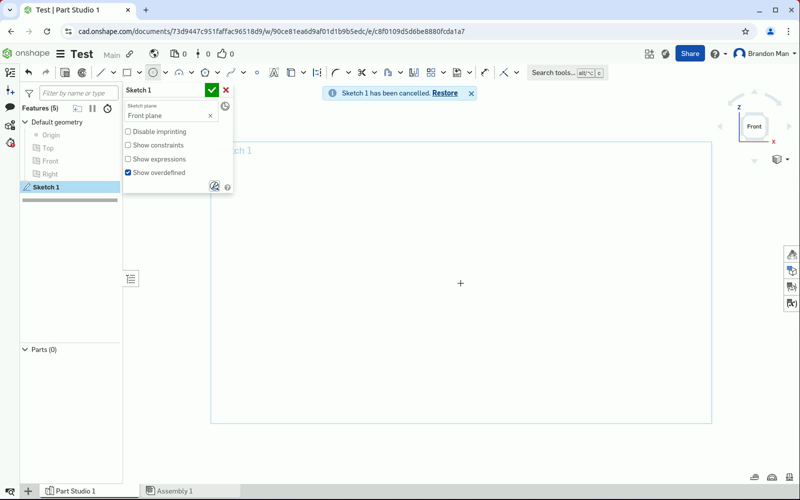
click(460, 282)
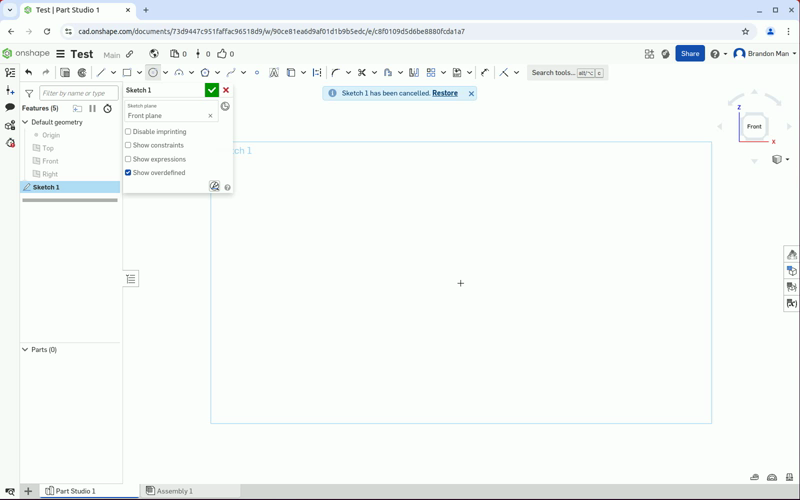
key_up(shift)
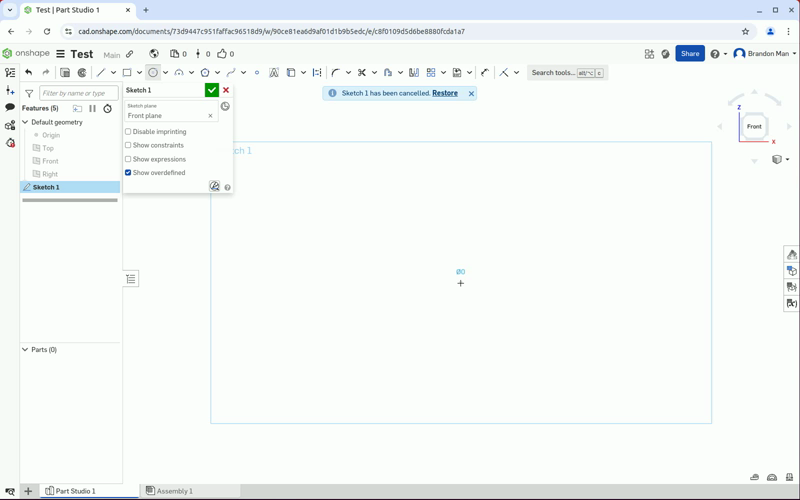
mouse_move(473, 282)
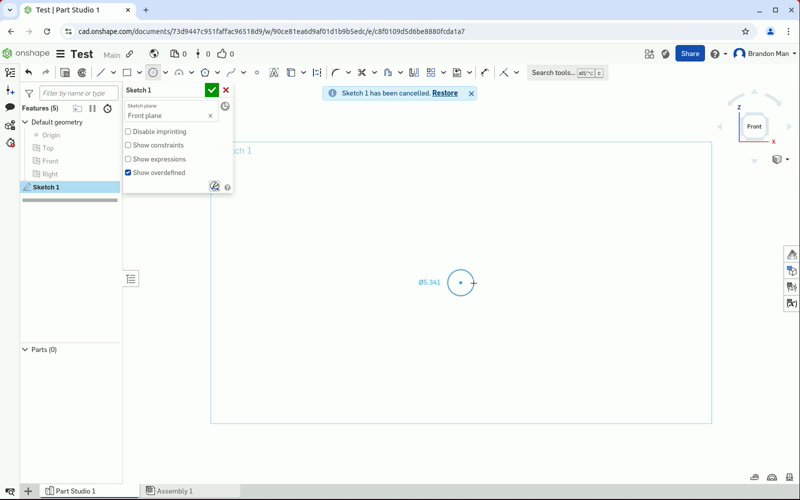
click(473, 282)
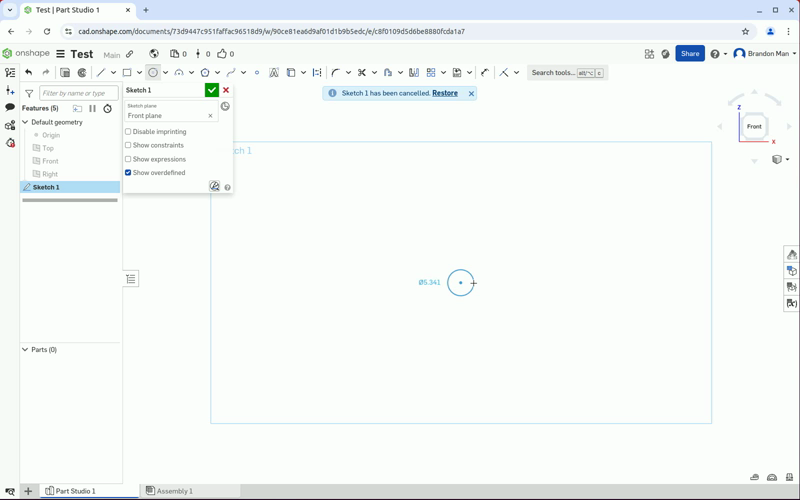
key(esc)
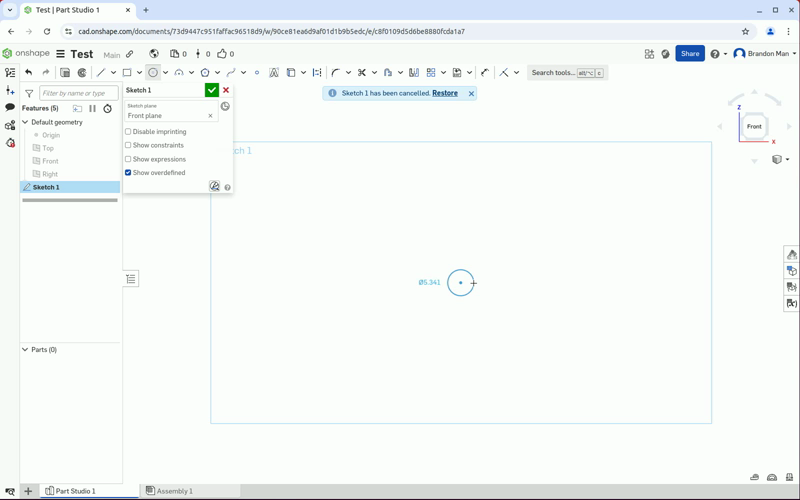
key(c)
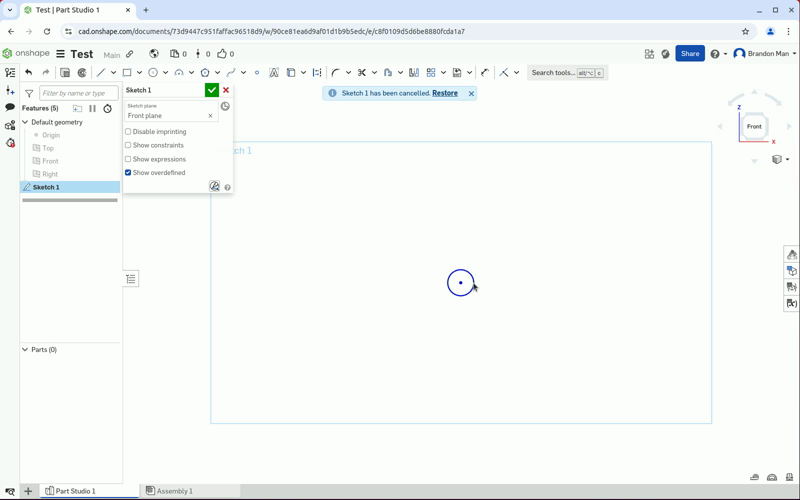
key_down(shift)
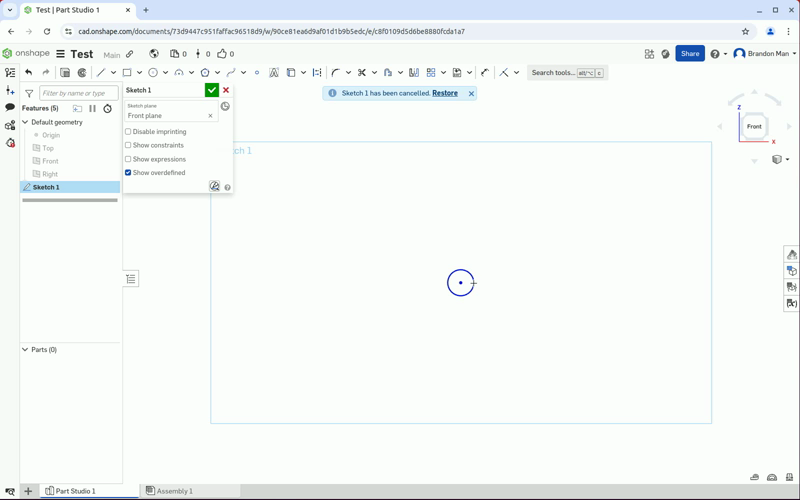
mouse_move(460, 282)
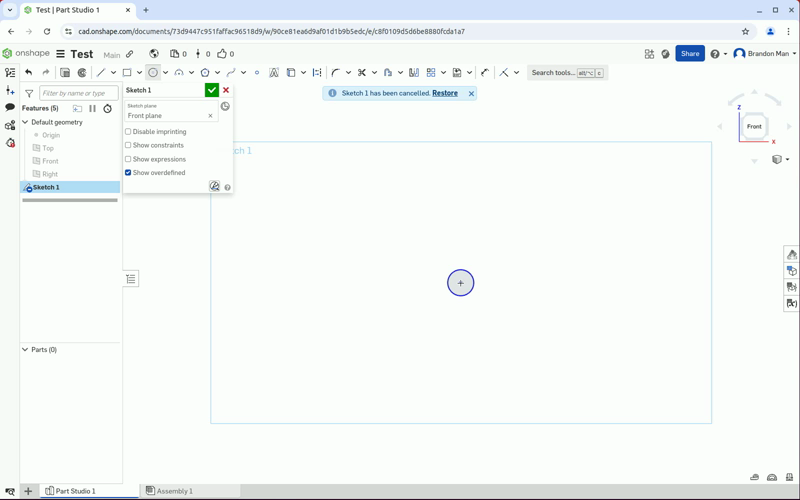
click(460, 282)
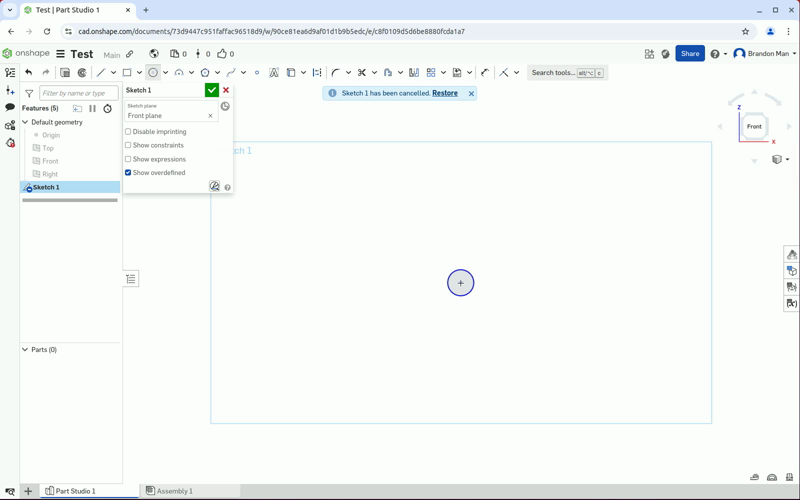
key_up(shift)
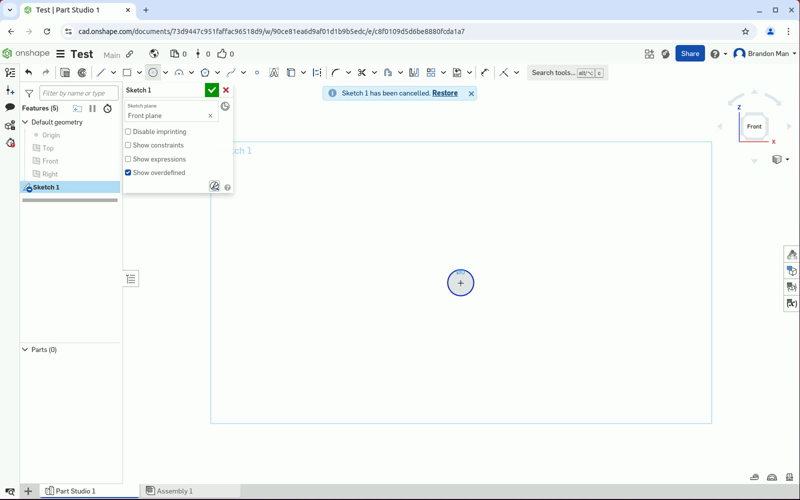
mouse_move(465, 282)
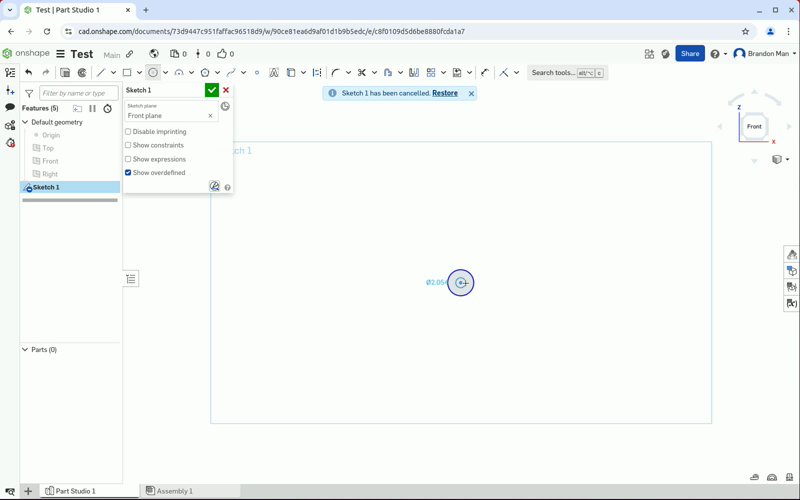
click(465, 282)
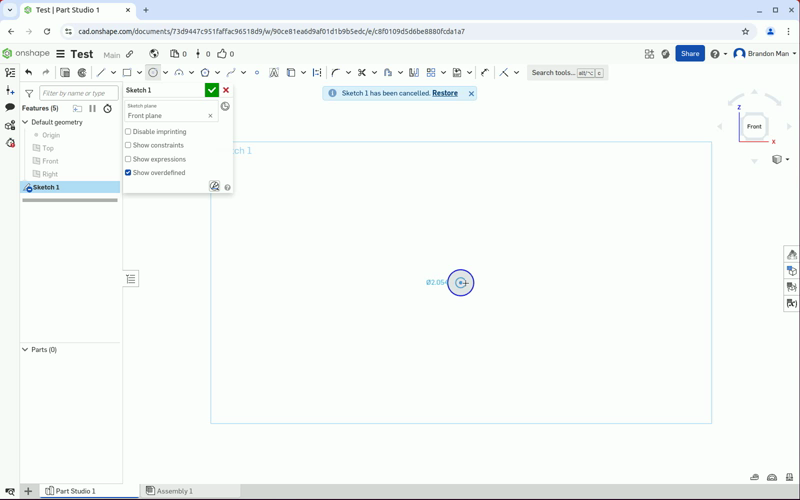
key(esc)
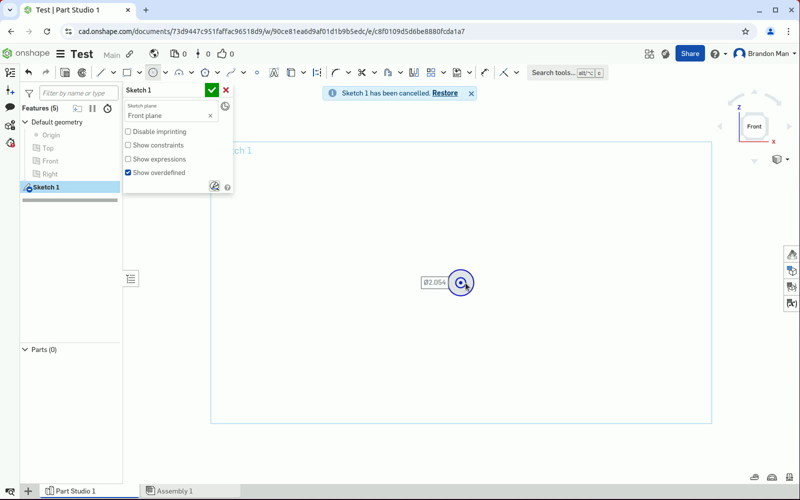
mouse_move(452, 286)
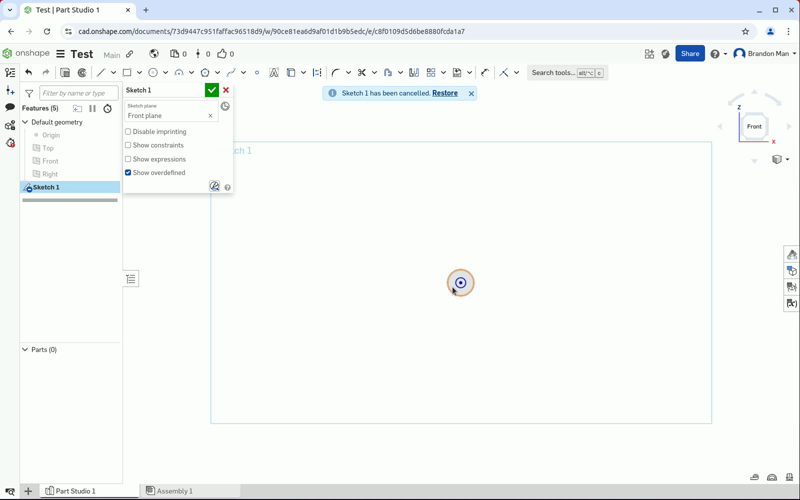
scroll(6)
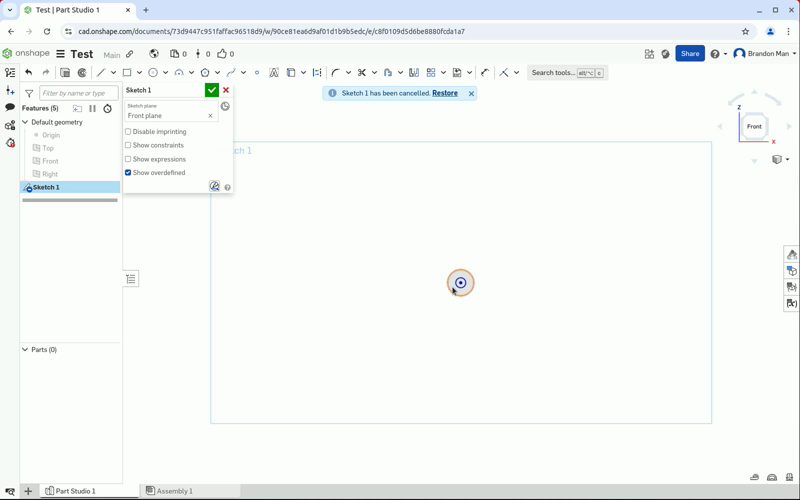
scroll(6)
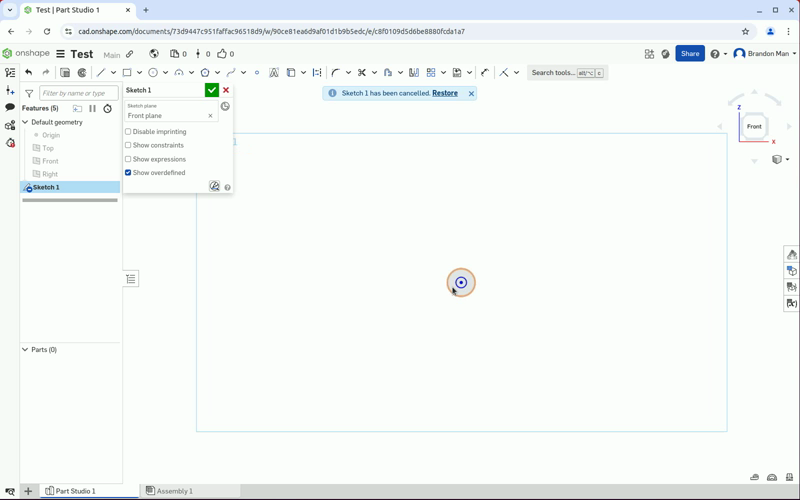
scroll(6)
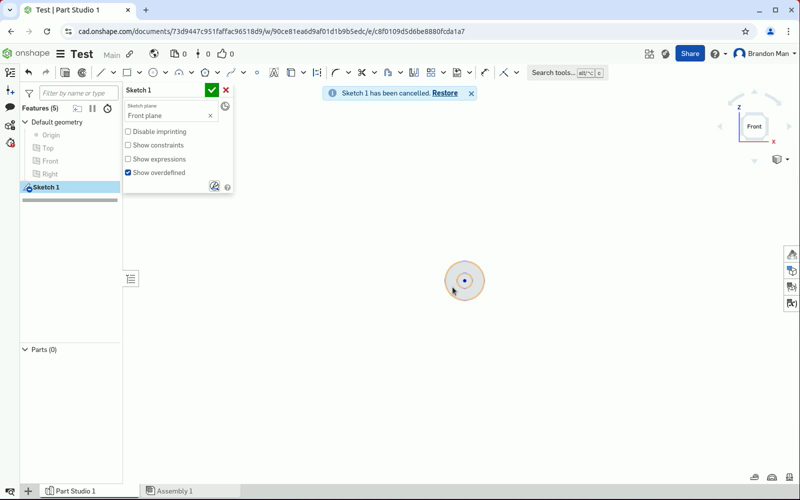
scroll(6)
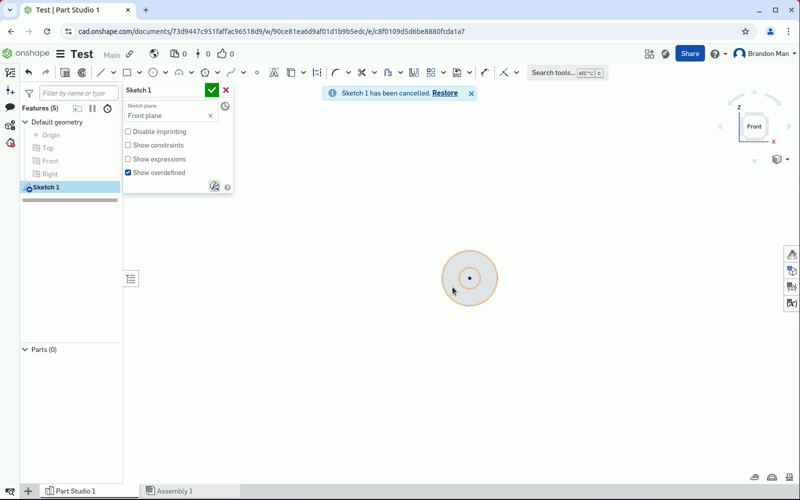
scroll(6)
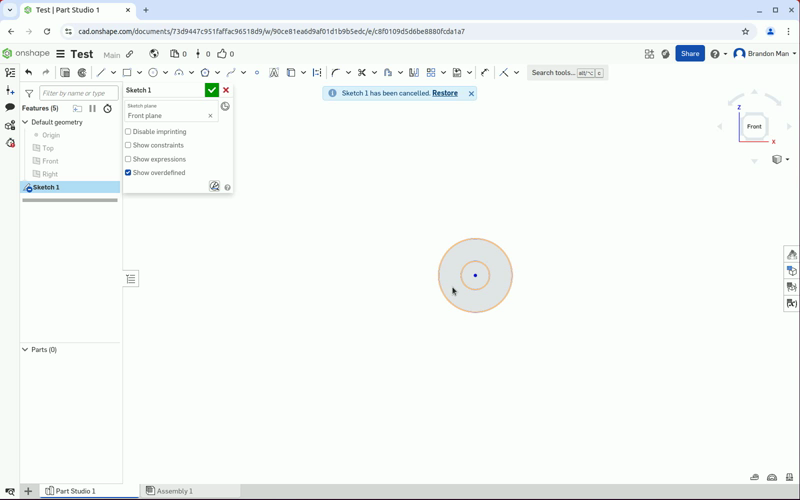
scroll(6)
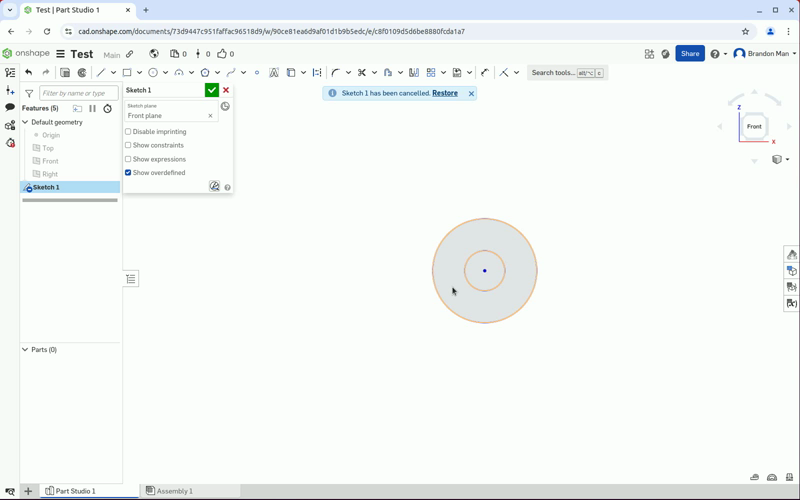
scroll(6)
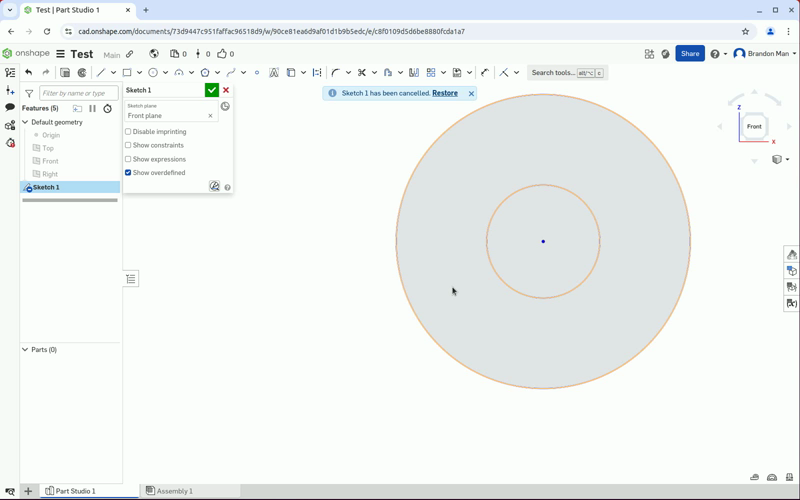
click(452, 286)
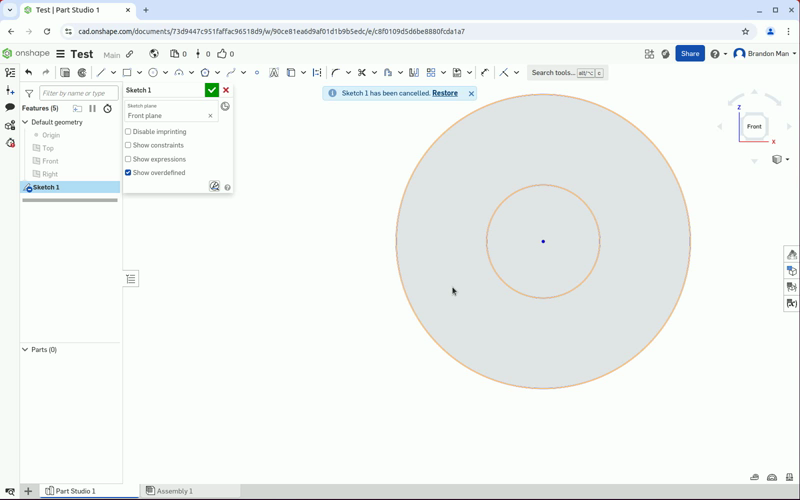
scroll(-6)
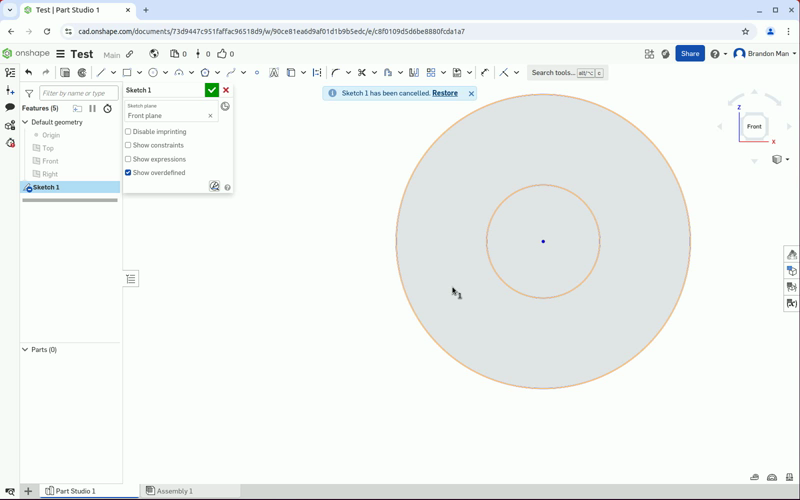
scroll(-6)
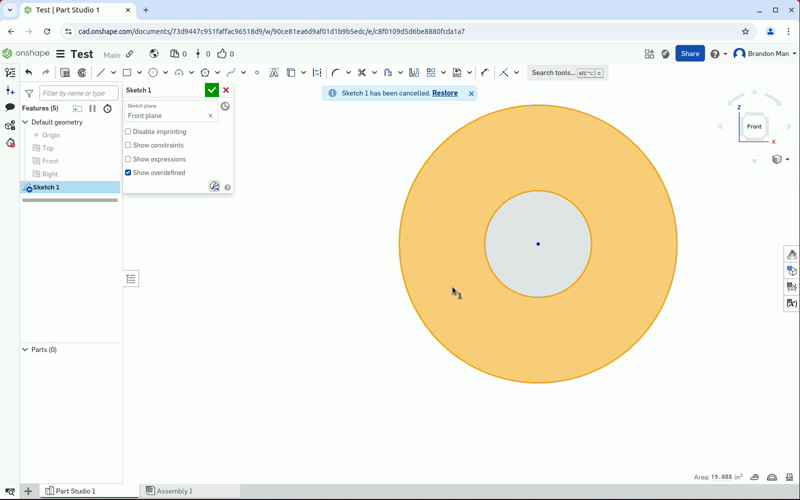
scroll(-6)
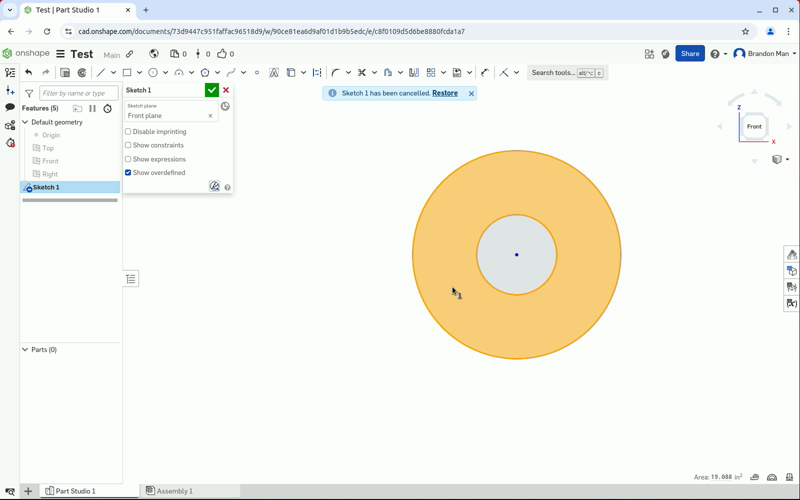
scroll(-6)
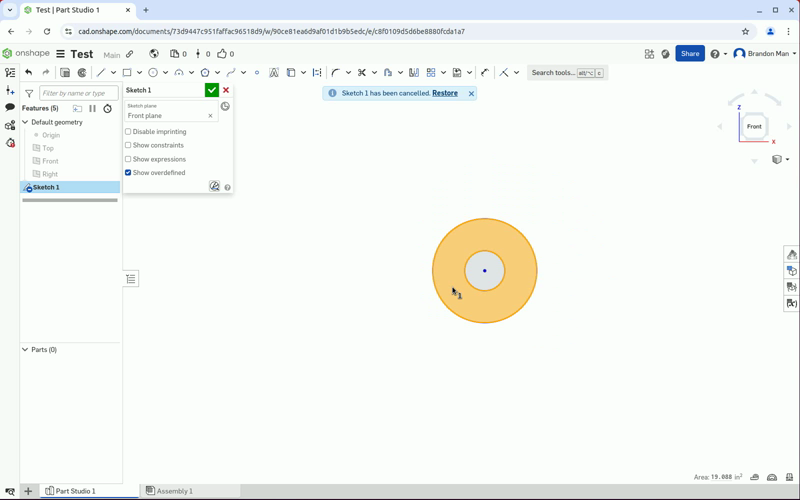
scroll(-6)
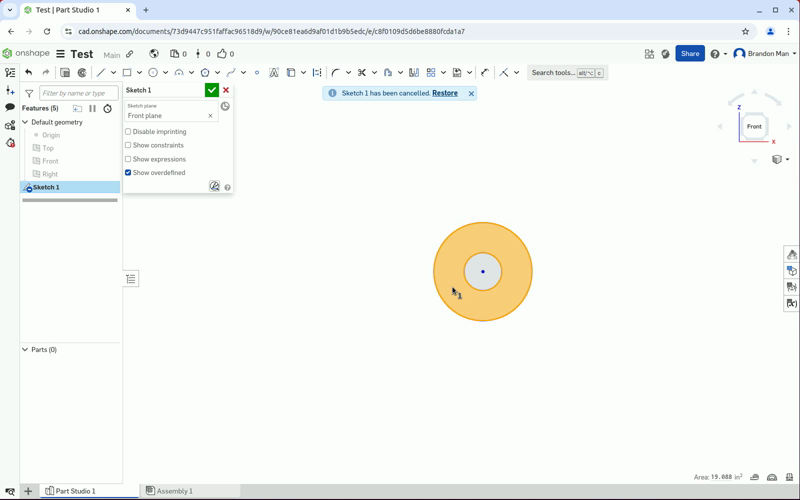
scroll(-6)
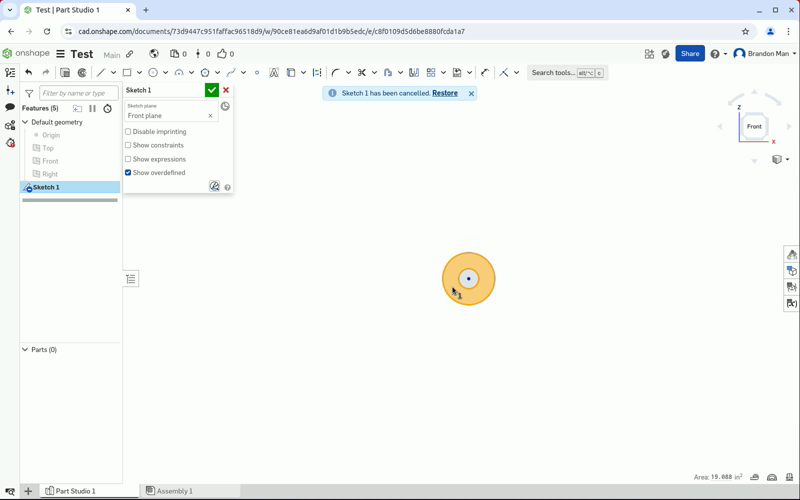
scroll(-6)
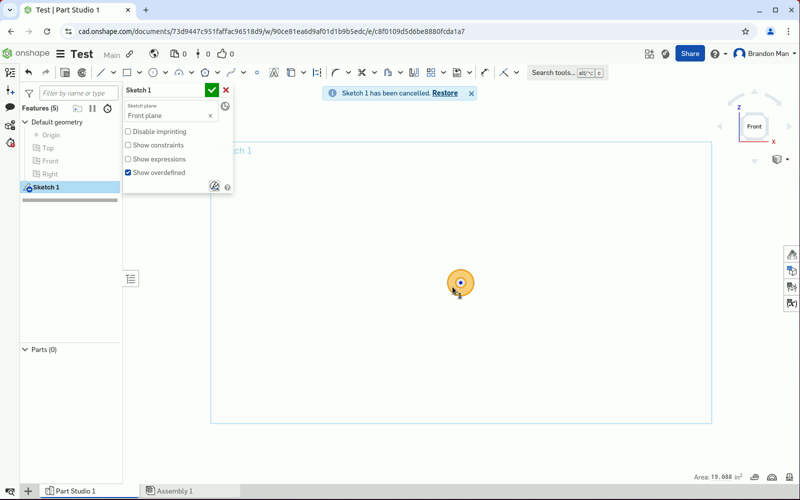
mouse_move(73, 352)
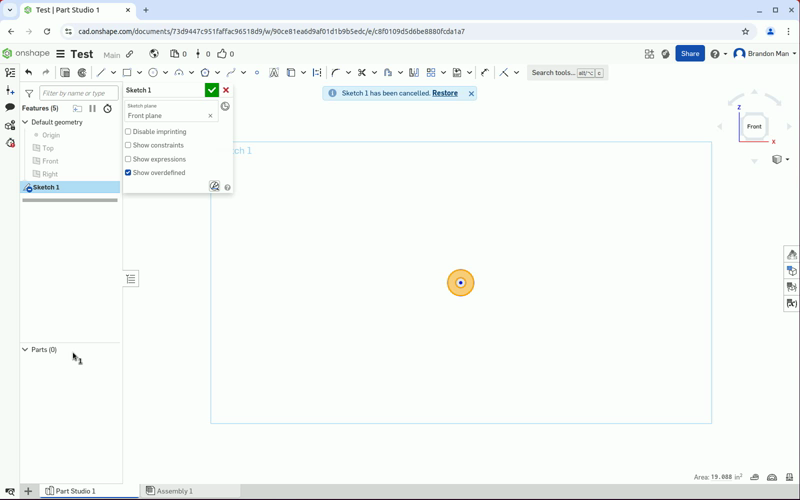
key(shift+y)
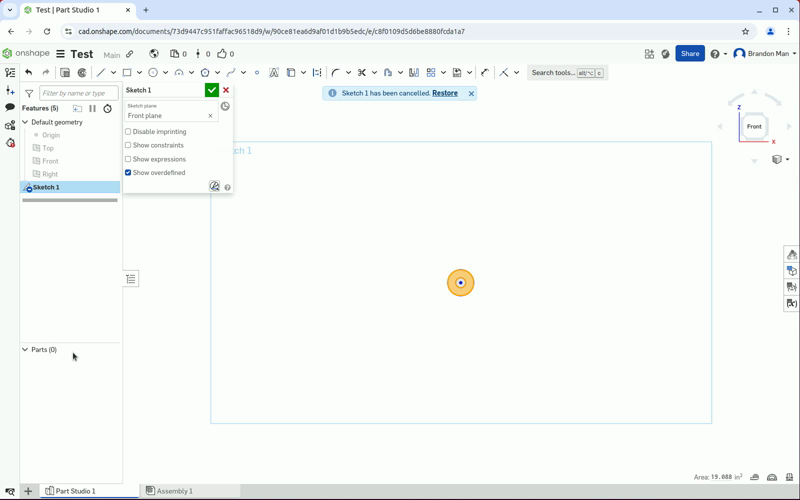
key(shift+e)
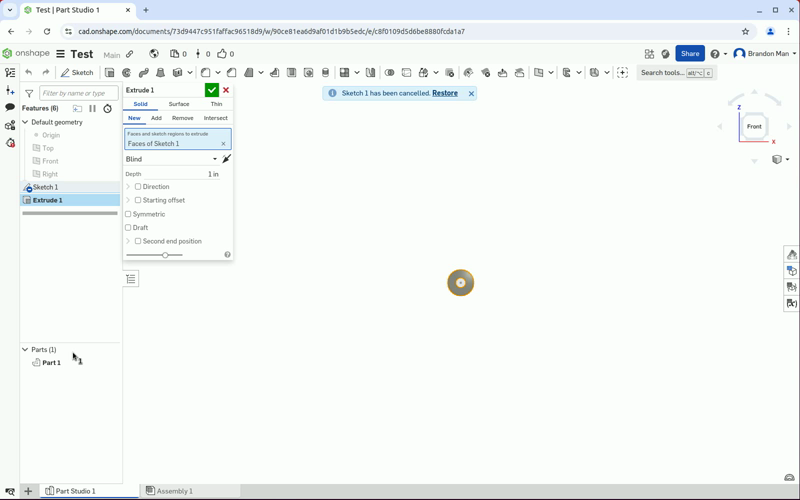
mouse_move(143, 106)
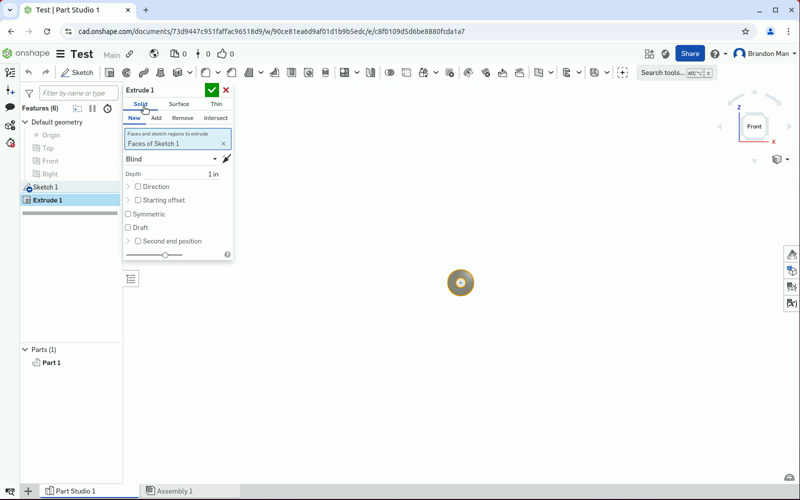
click(143, 106)
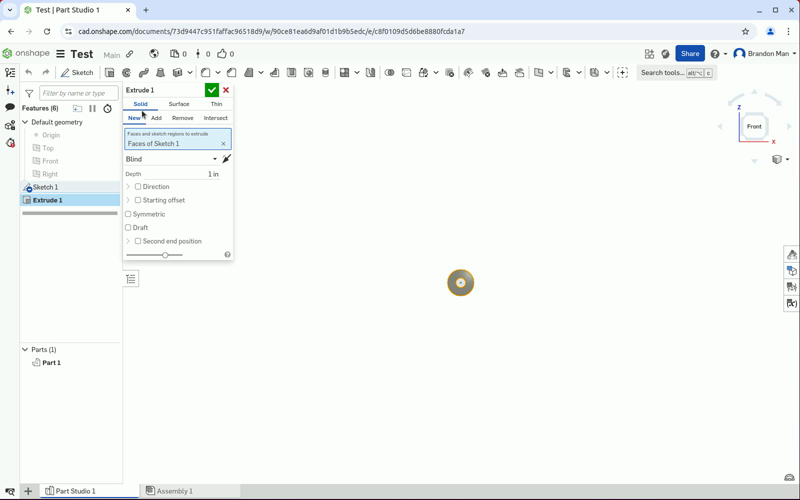
mouse_move(137, 120)
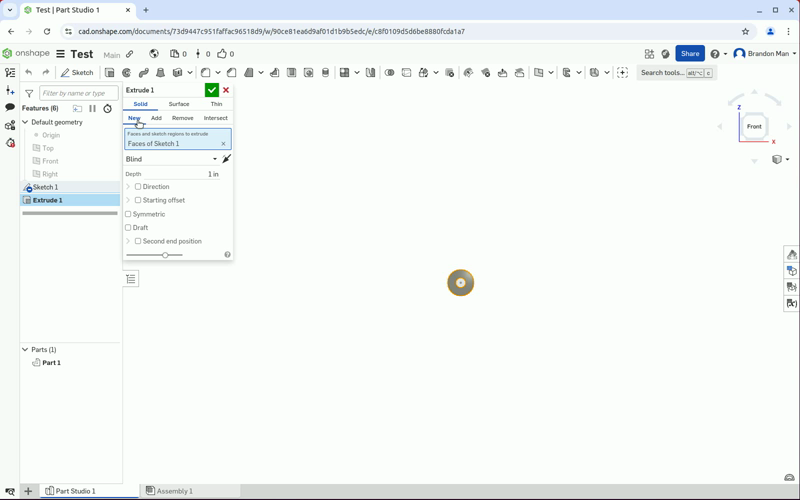
click(137, 120)
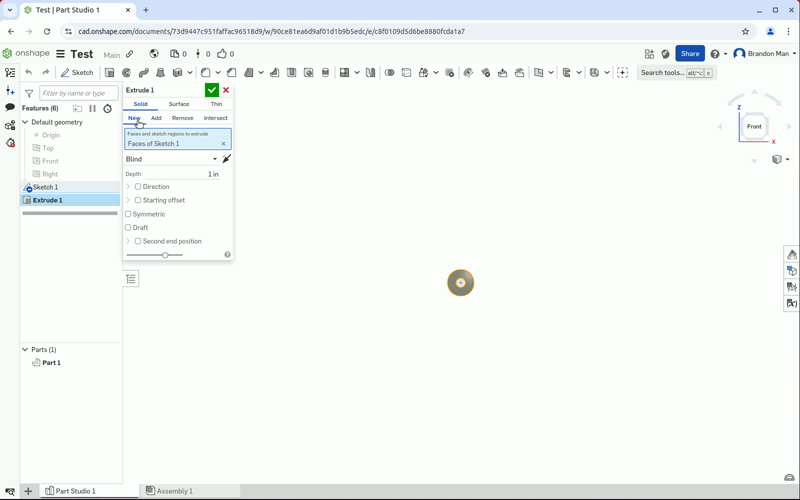
key(tab, 4)
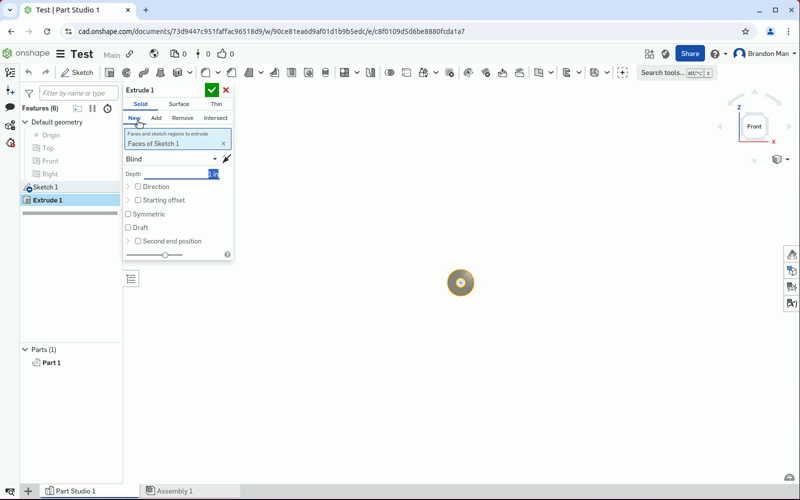
text(1.926)
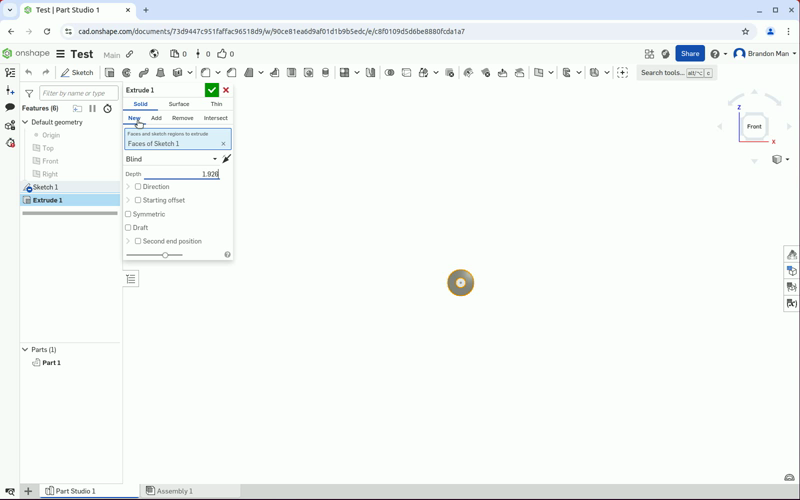
key(enter)
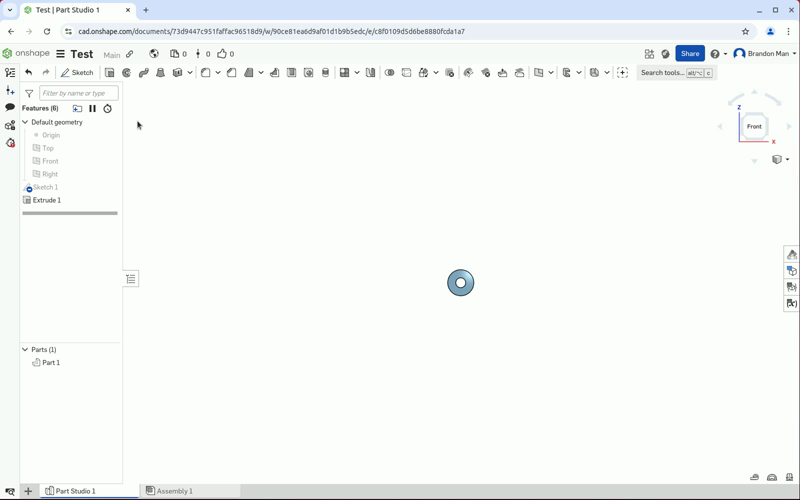
key(shift+h)
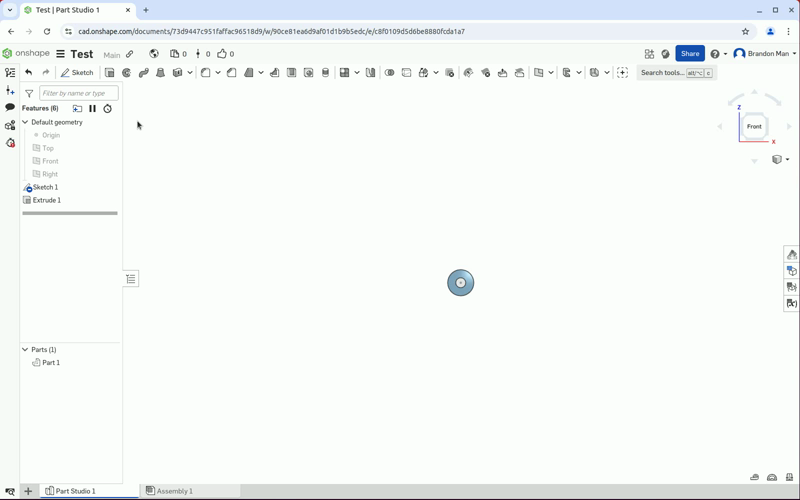
key(shift+h)
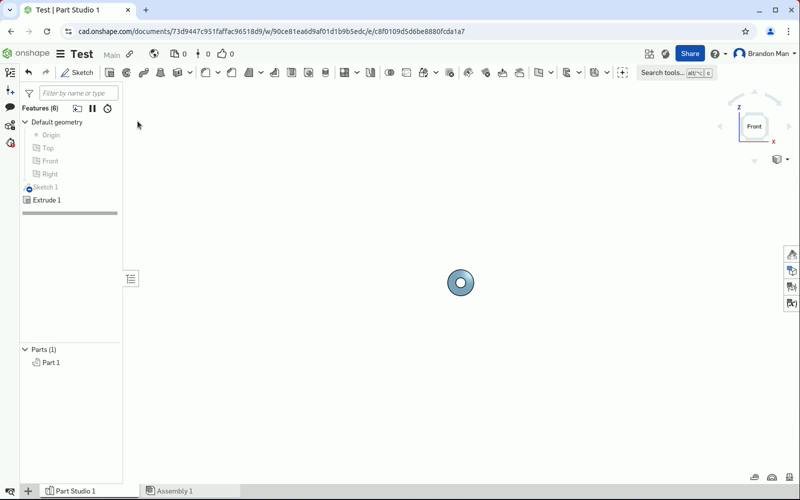
mouse_move(73, 189)
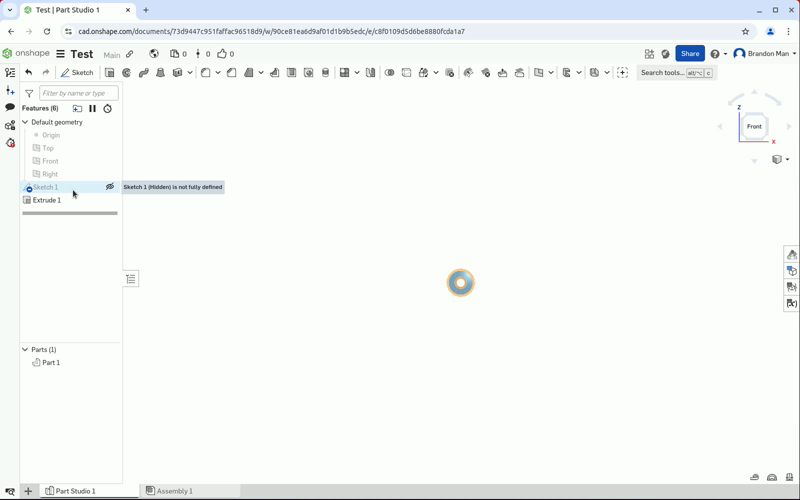
click(73, 189)
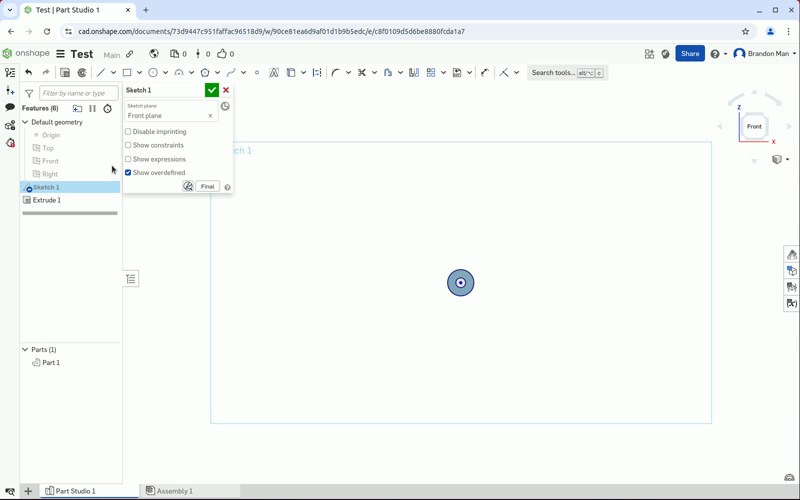
mouse_move(229, 92)
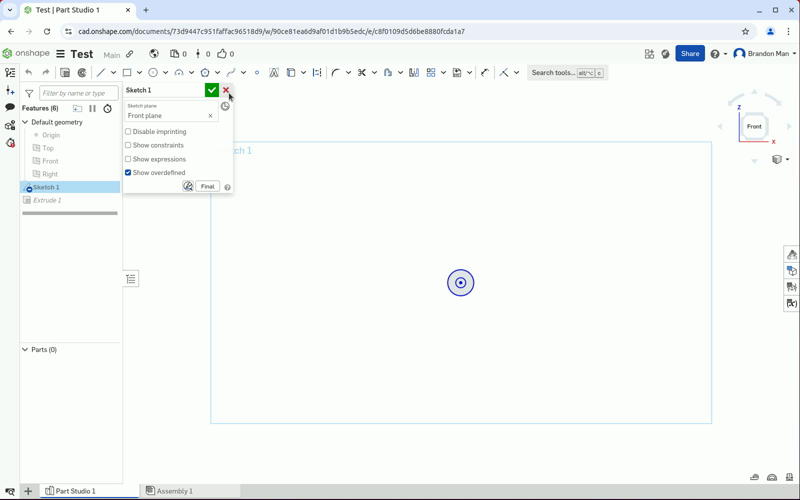
click(229, 92)
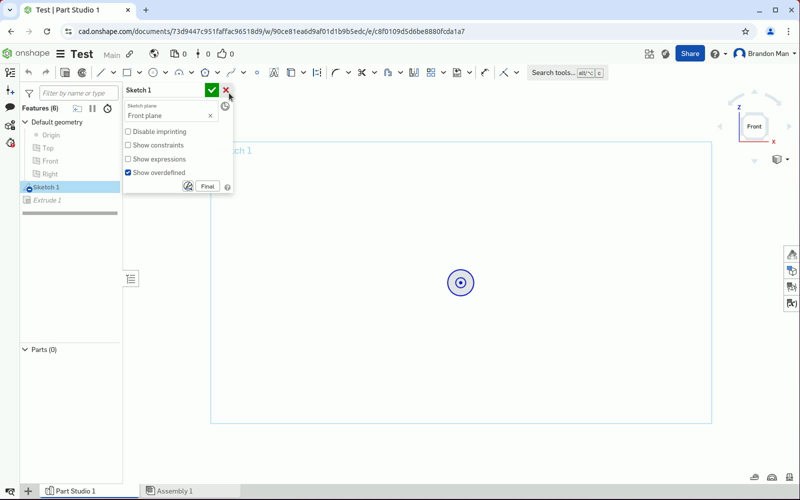
key(shift+s)
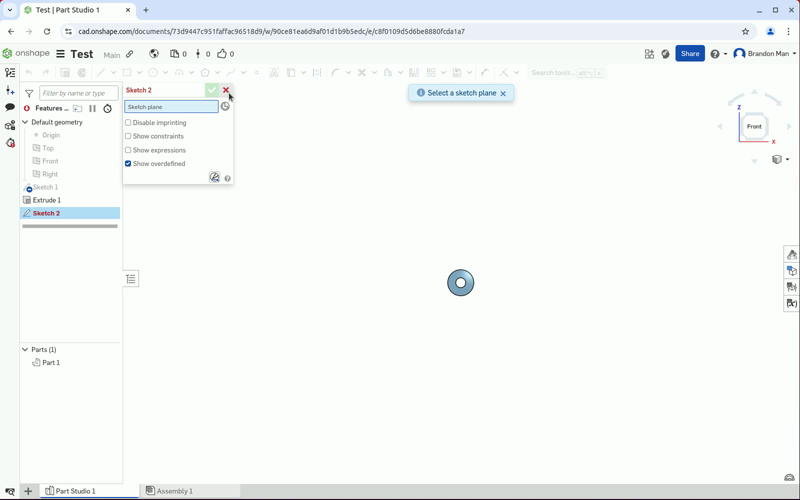
mouse_move(73, 163)
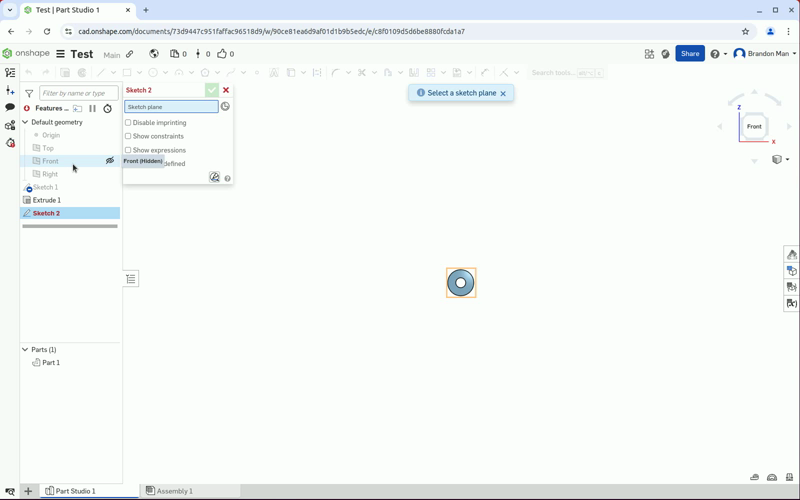
click(73, 163)
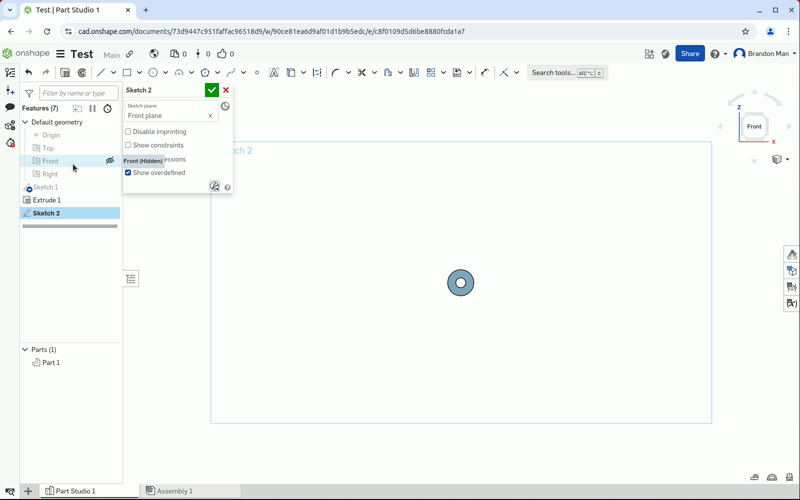
mouse_move(73, 352)
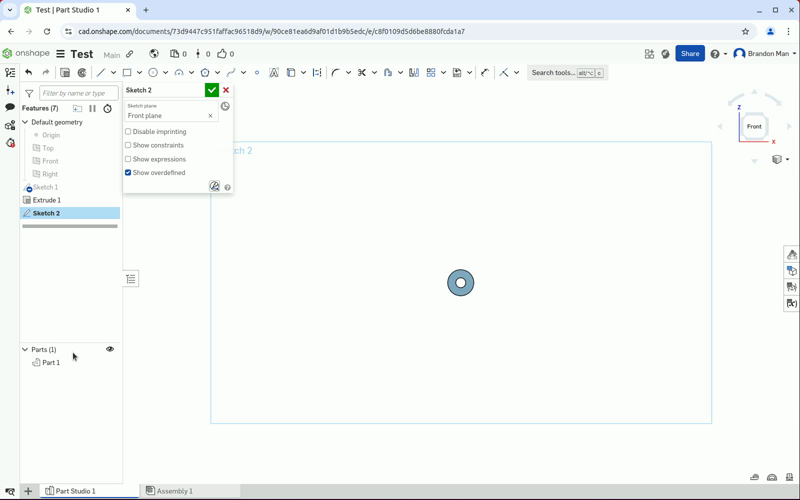
key(y)
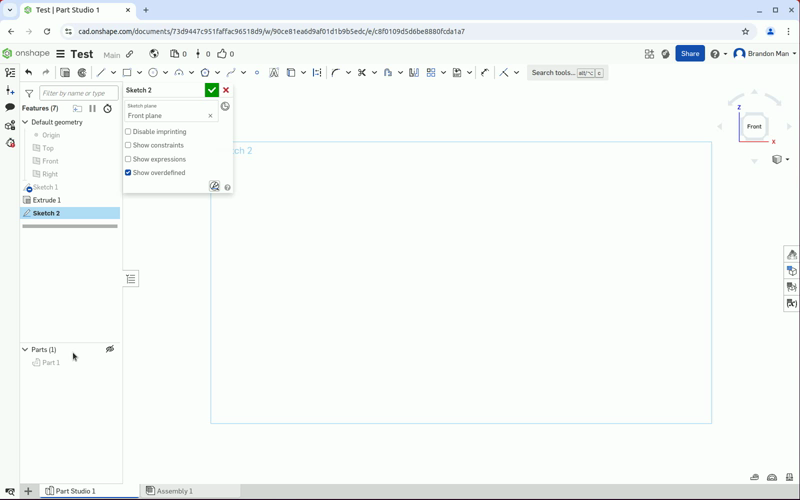
key(c)
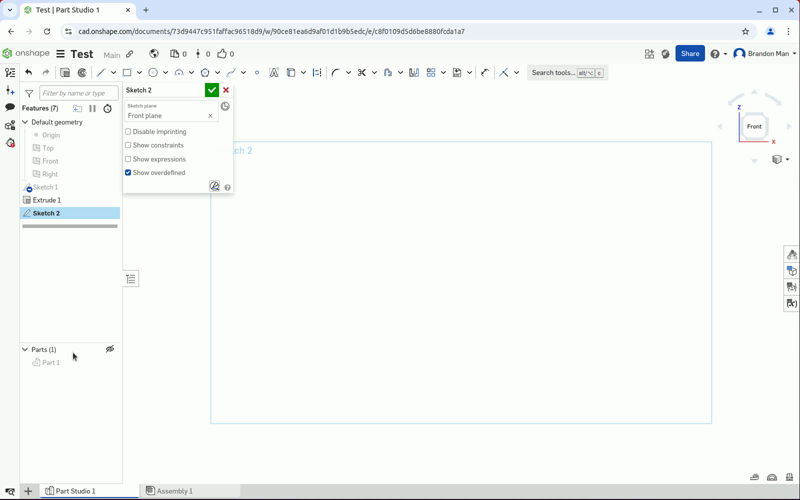
key_down(shift)
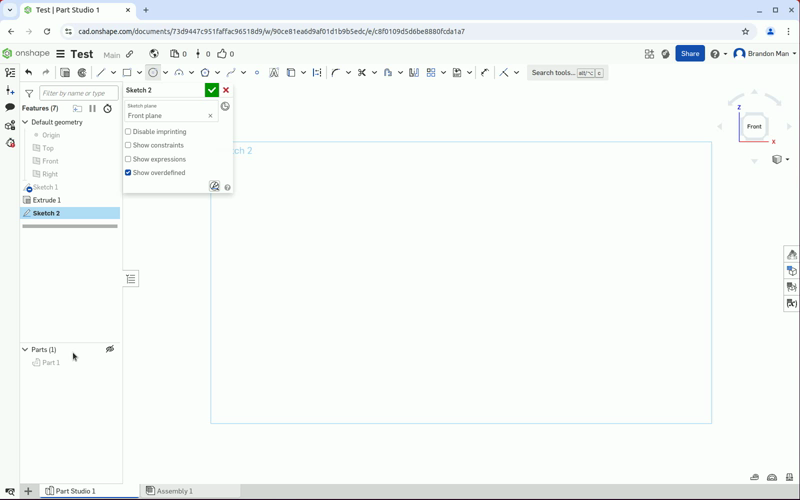
mouse_move(516, 240)
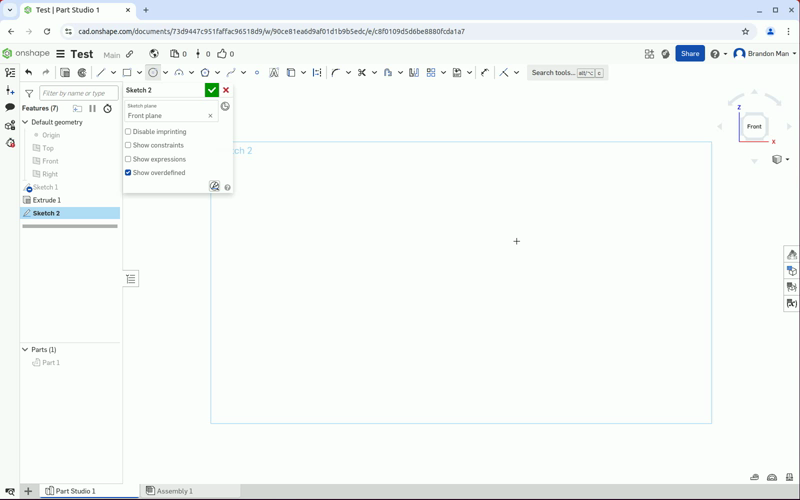
click(516, 240)
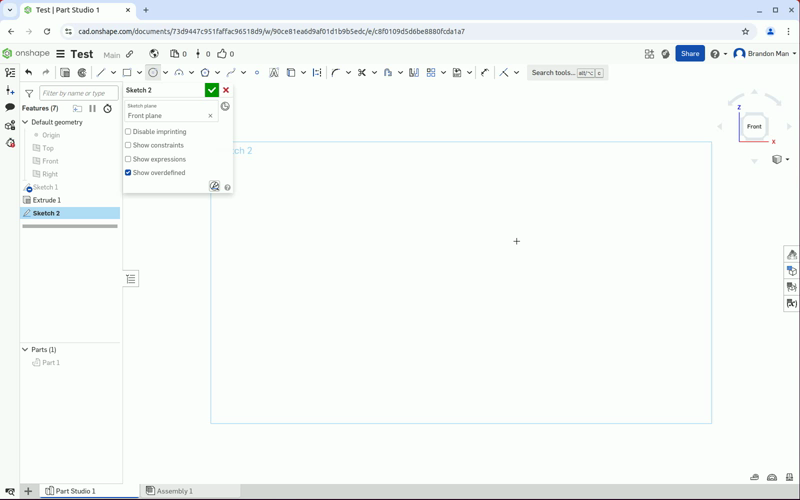
key_up(shift)
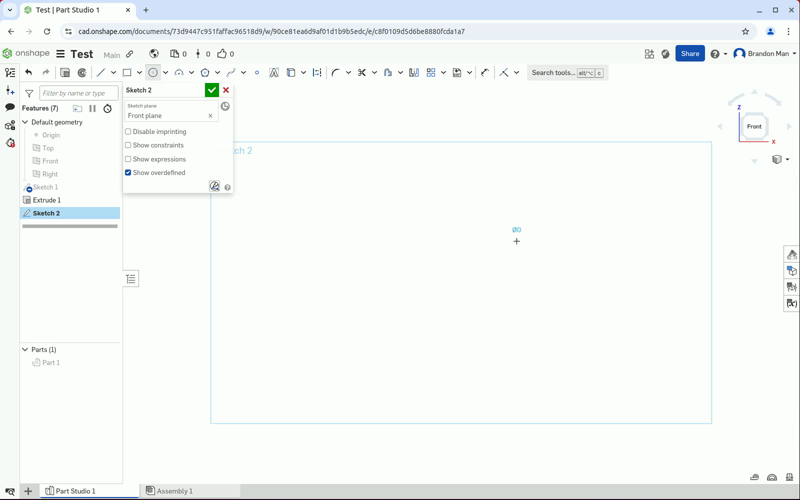
mouse_move(522, 240)
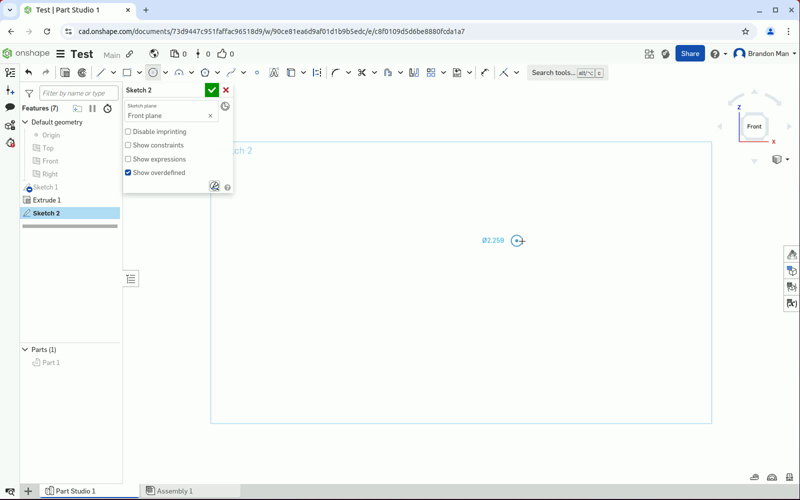
click(522, 240)
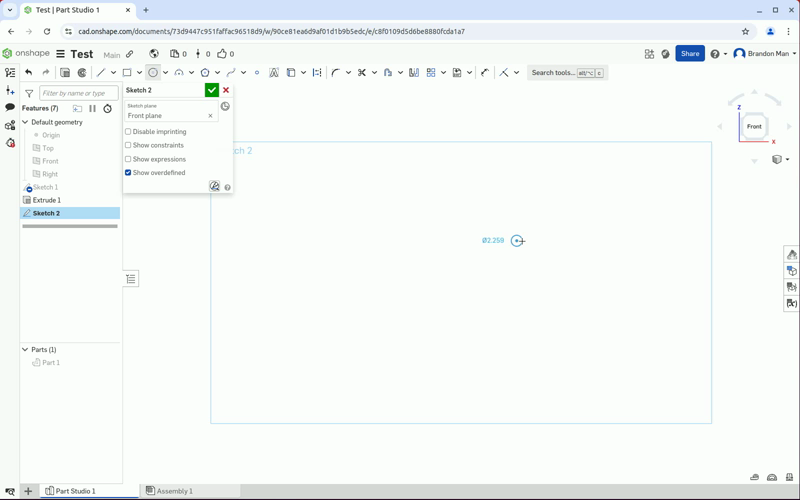
key(esc)
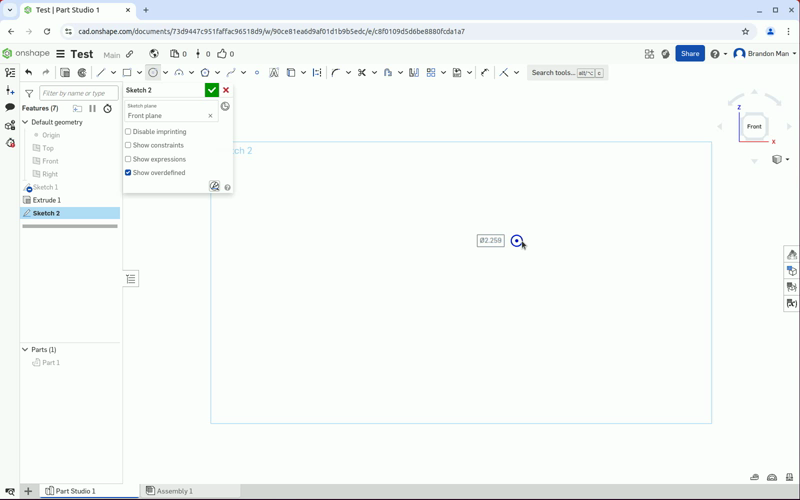
mouse_move(517, 237)
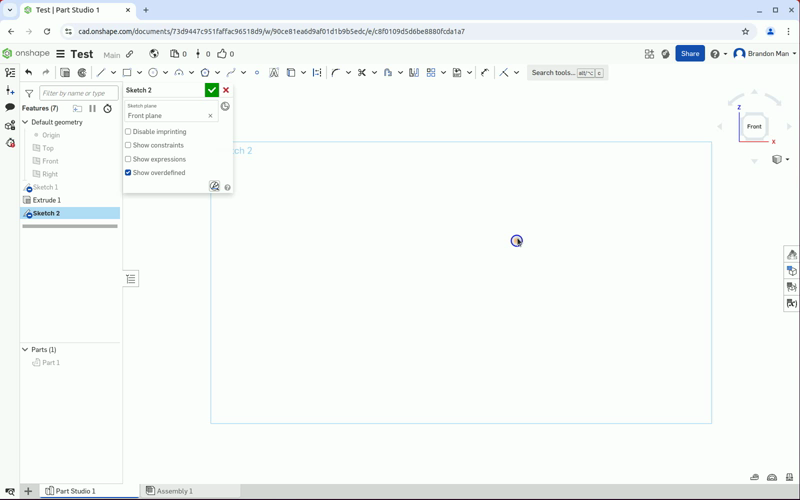
scroll(6)
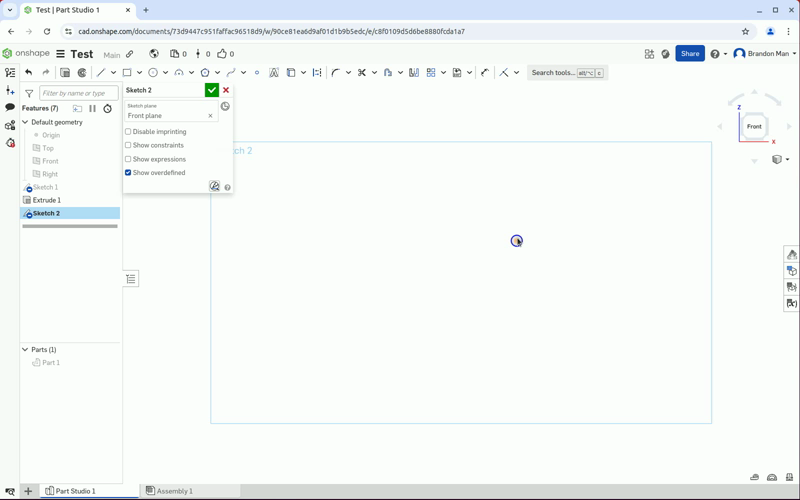
scroll(6)
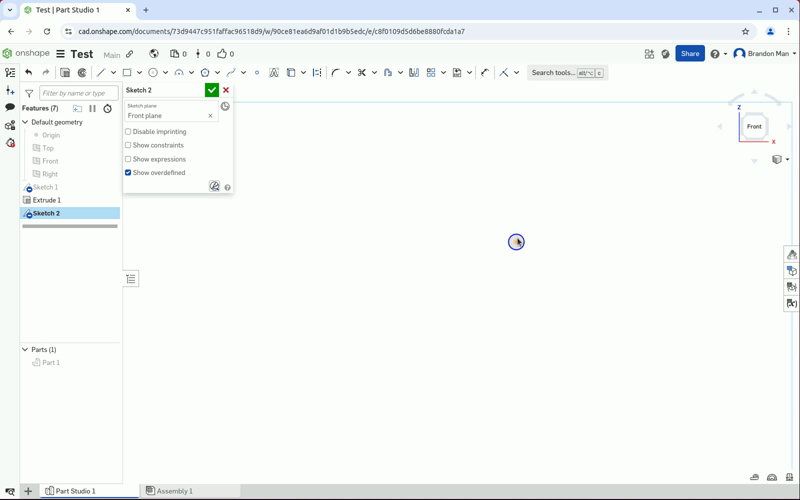
scroll(6)
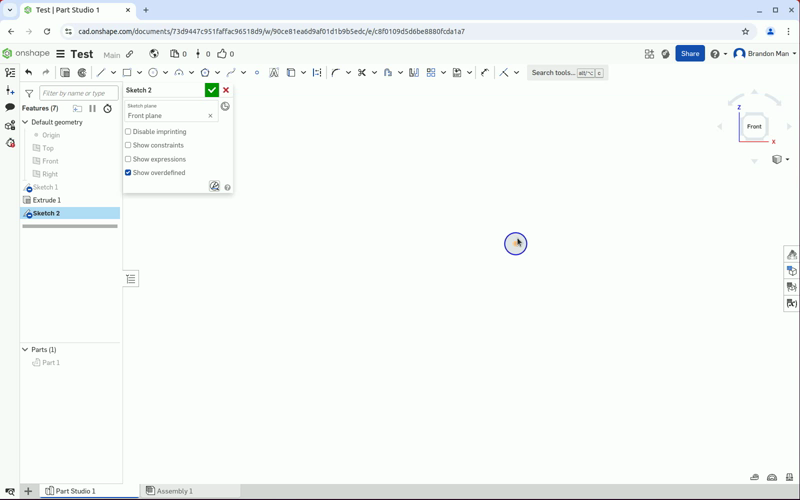
scroll(6)
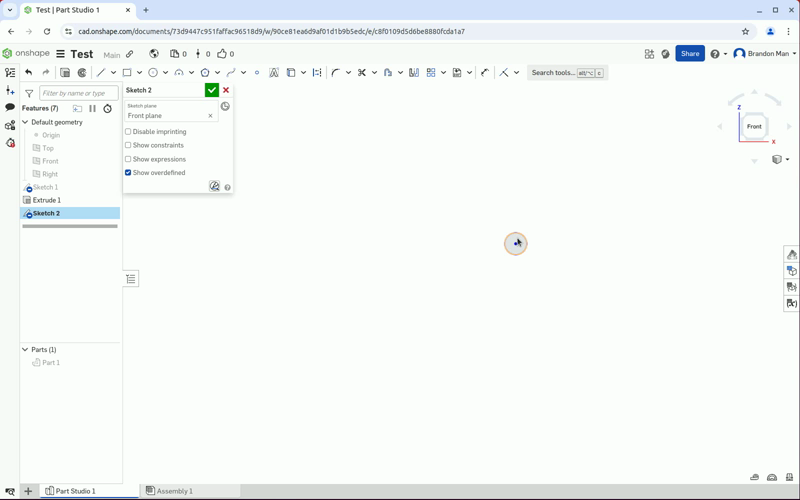
scroll(6)
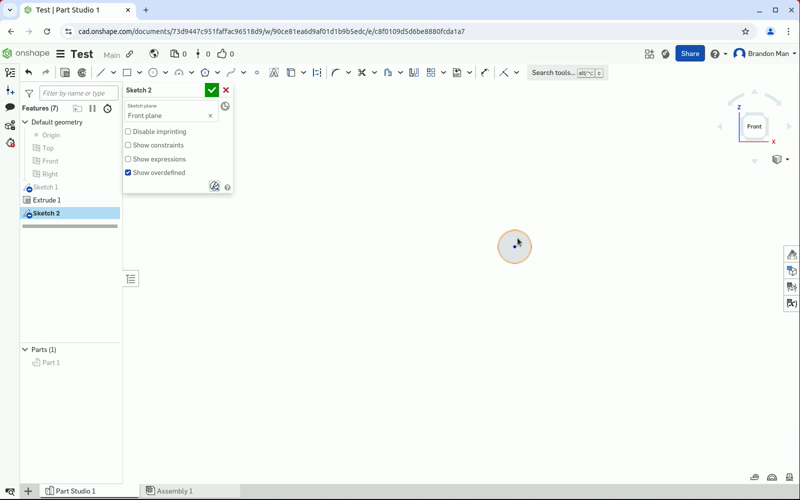
scroll(6)
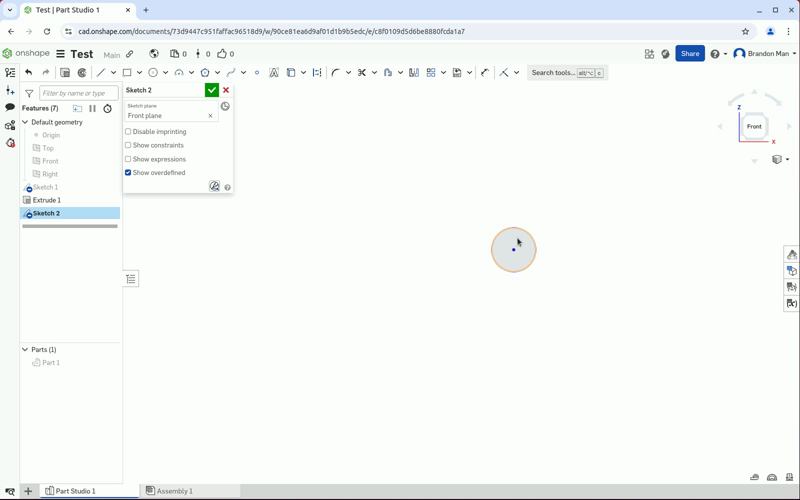
scroll(6)
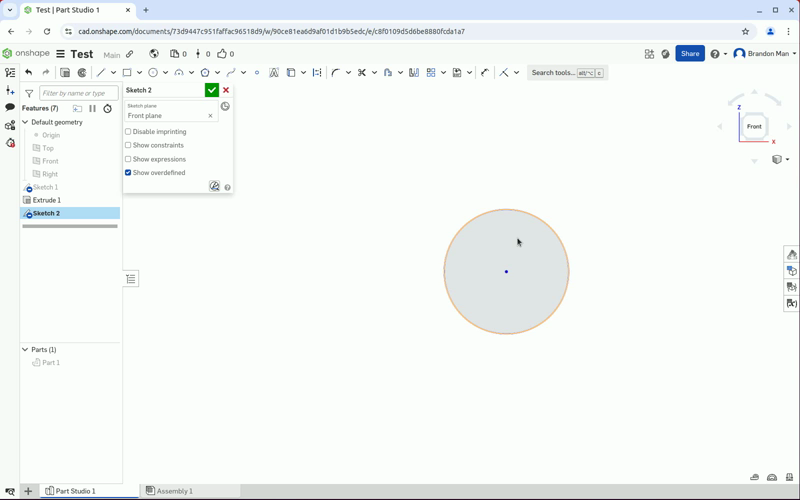
click(517, 237)
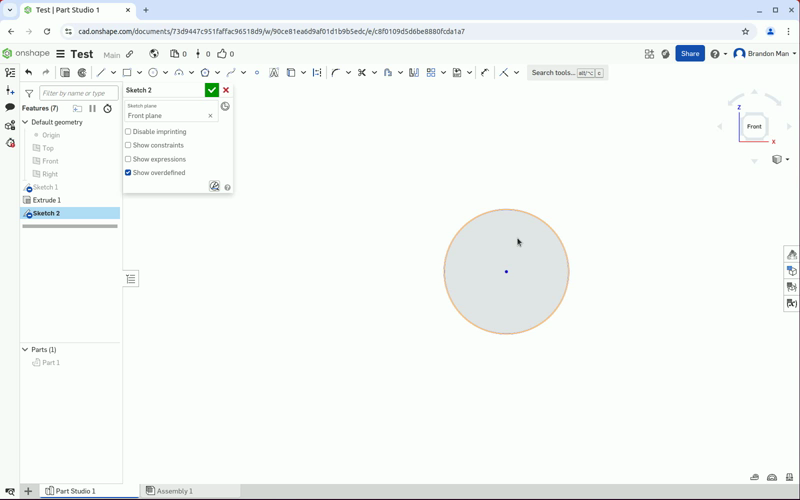
scroll(-6)
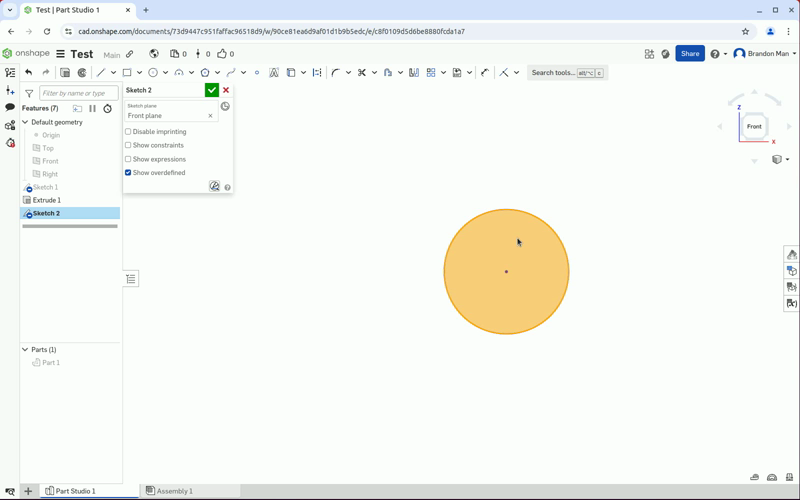
scroll(-6)
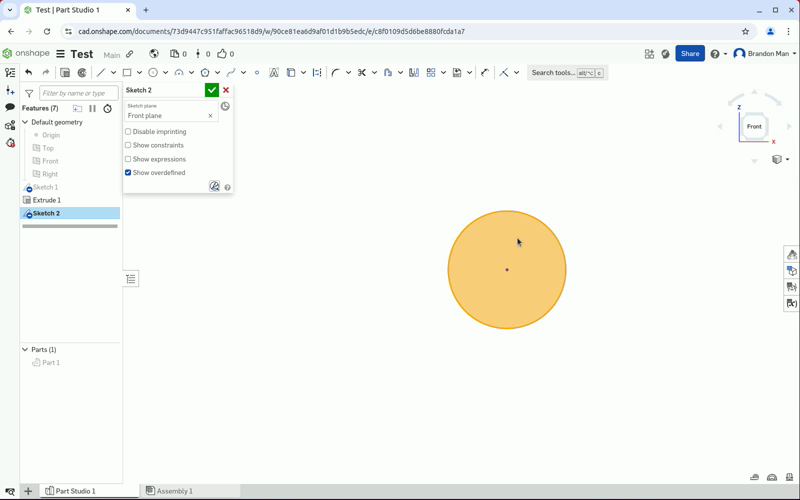
scroll(-6)
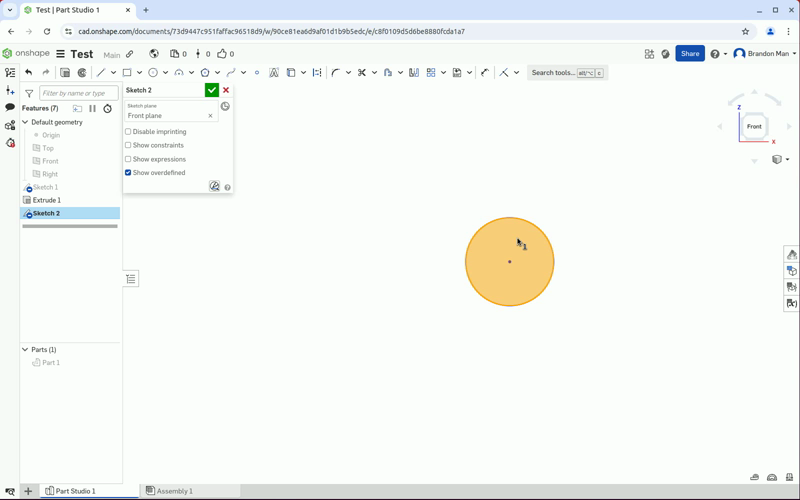
scroll(-6)
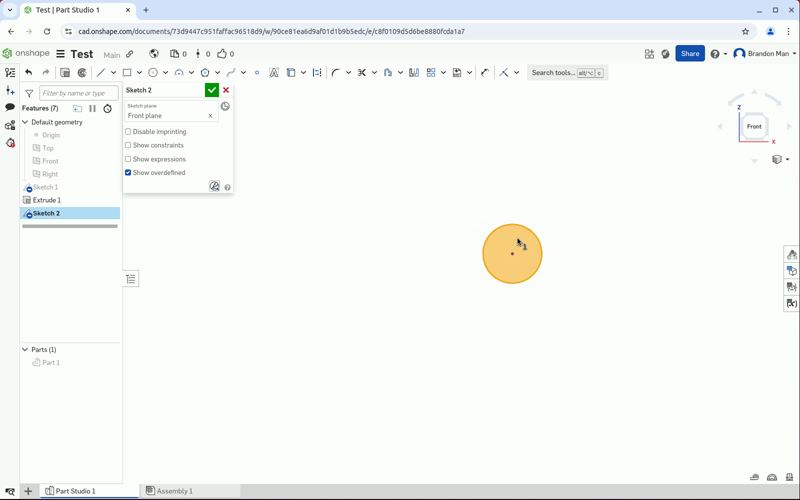
scroll(-6)
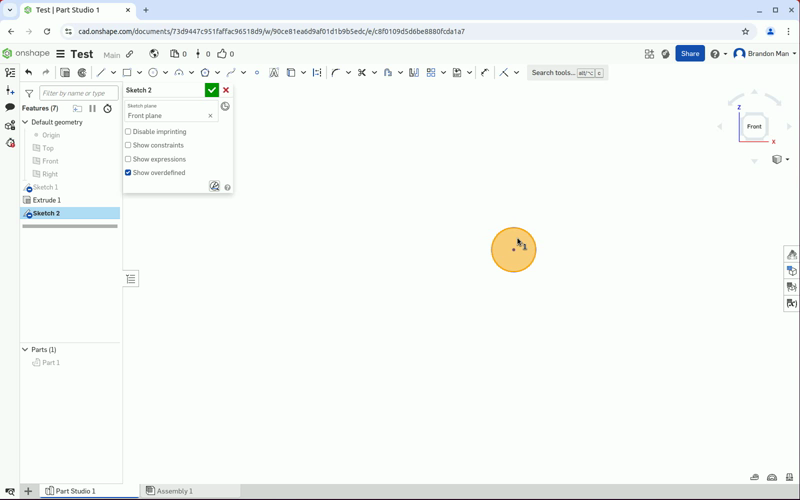
scroll(-6)
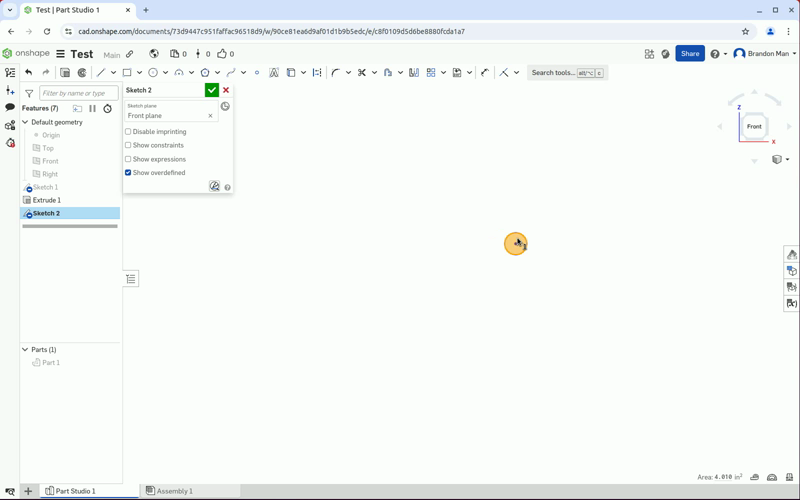
scroll(-6)
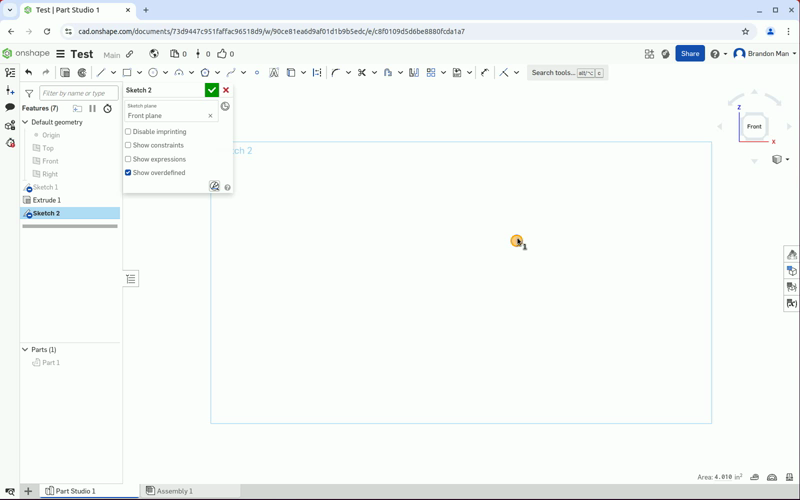
mouse_move(73, 352)
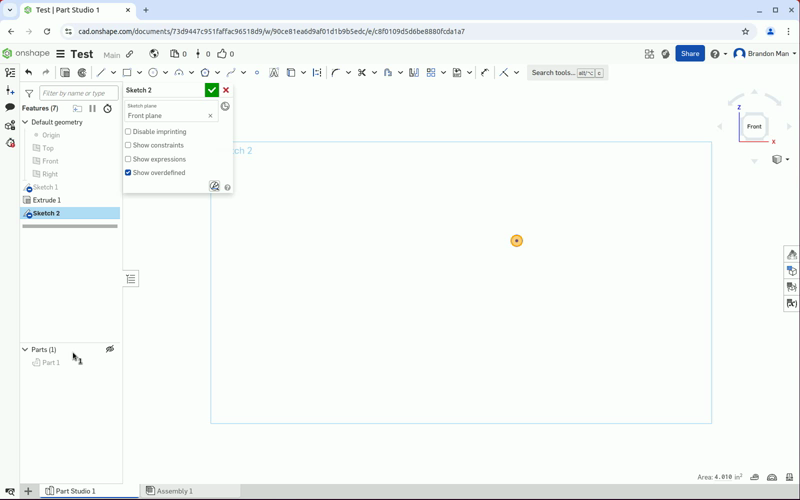
key(shift+y)
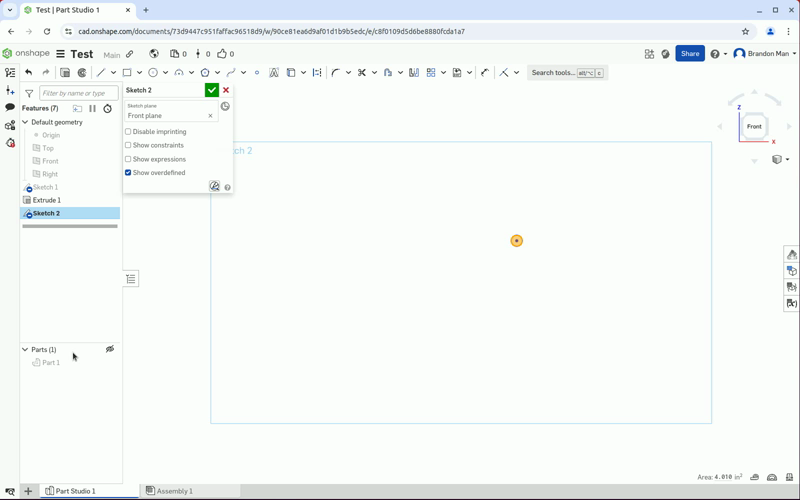
key(shift+e)
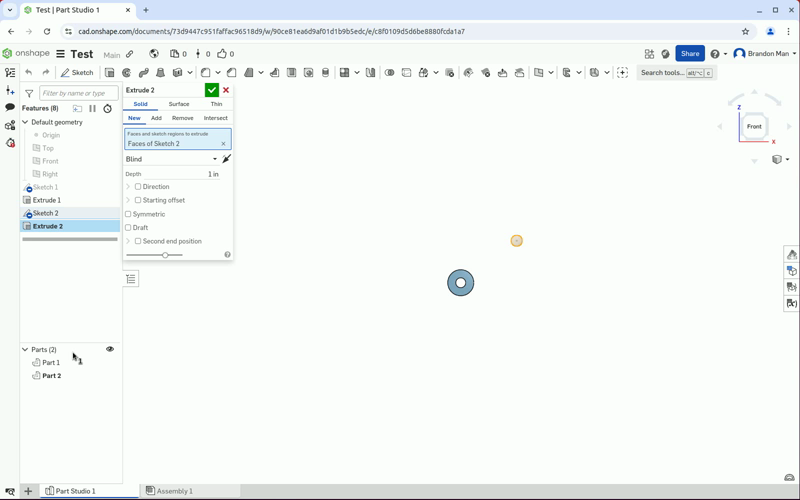
mouse_move(143, 106)
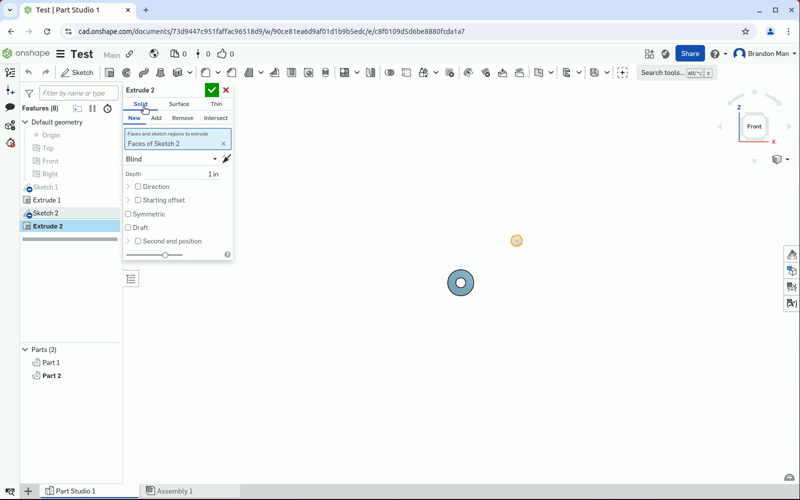
click(143, 106)
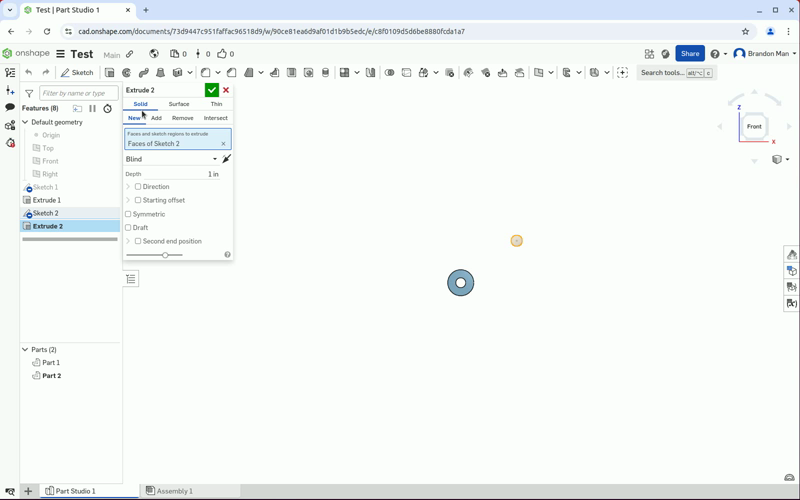
mouse_move(137, 120)
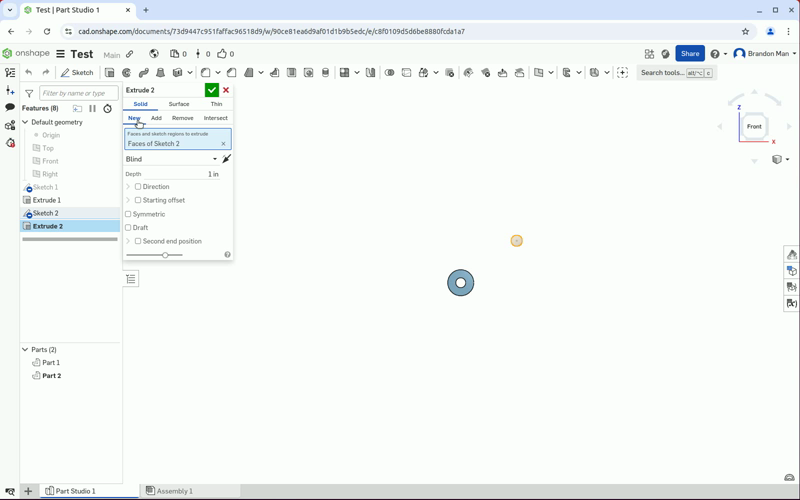
click(137, 120)
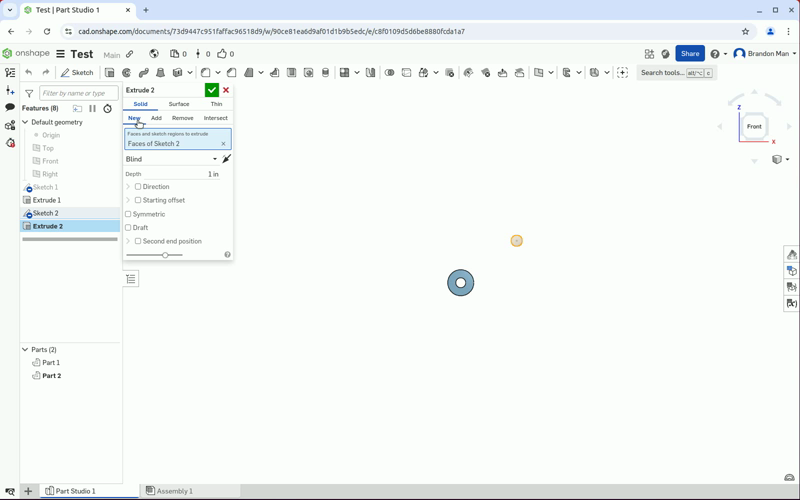
key(tab, 4)
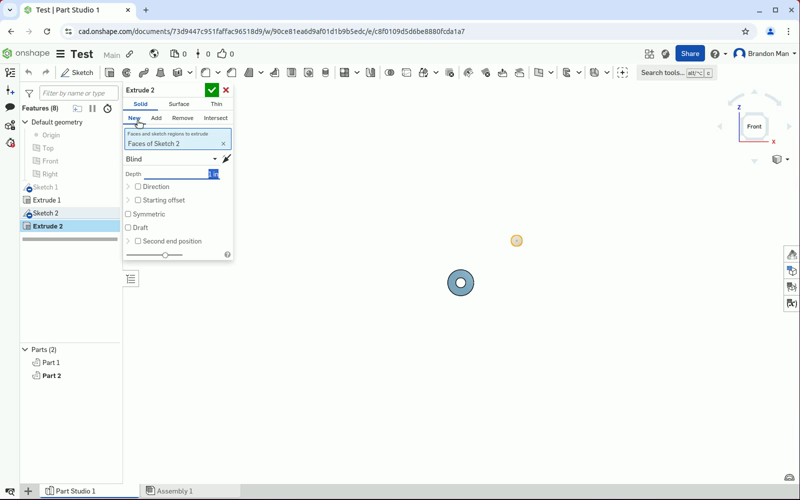
text(23.108)
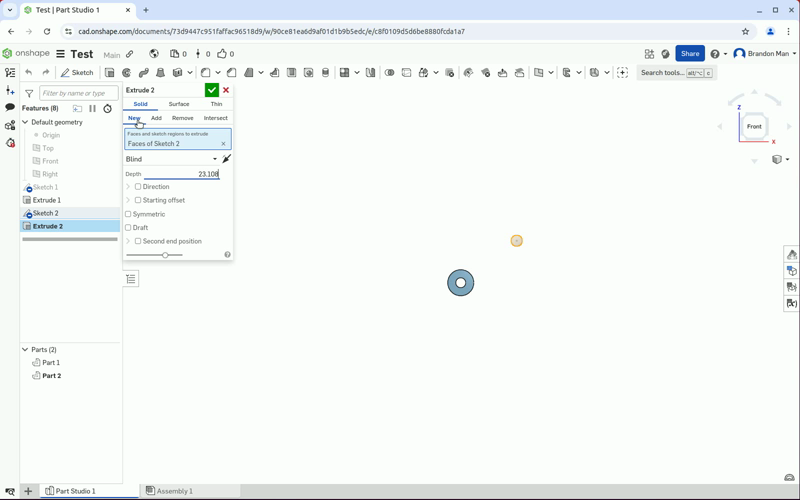
key(enter)
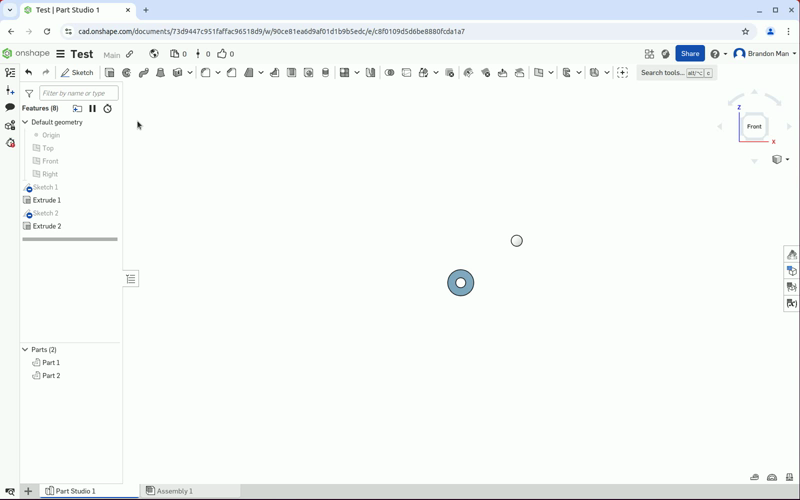
key(shift+h)
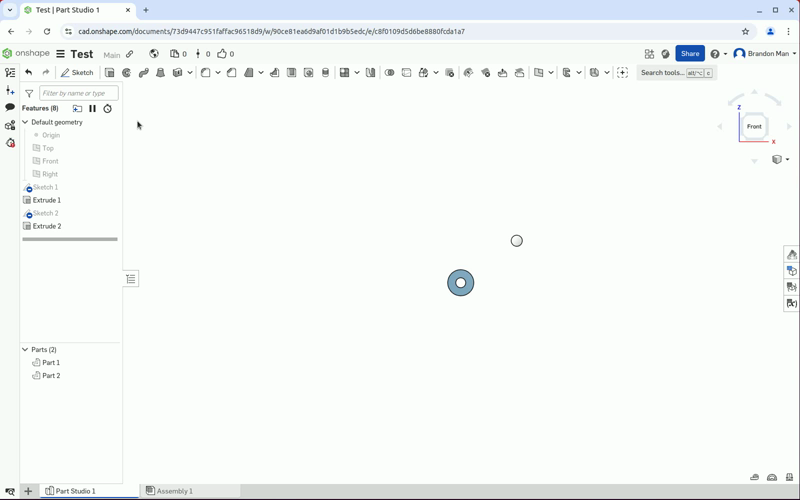
key(shift+h)
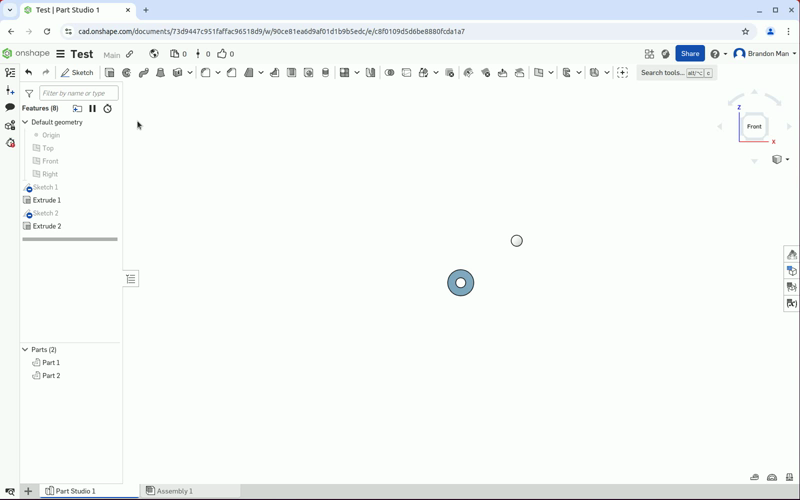
mouse_move(73, 189)
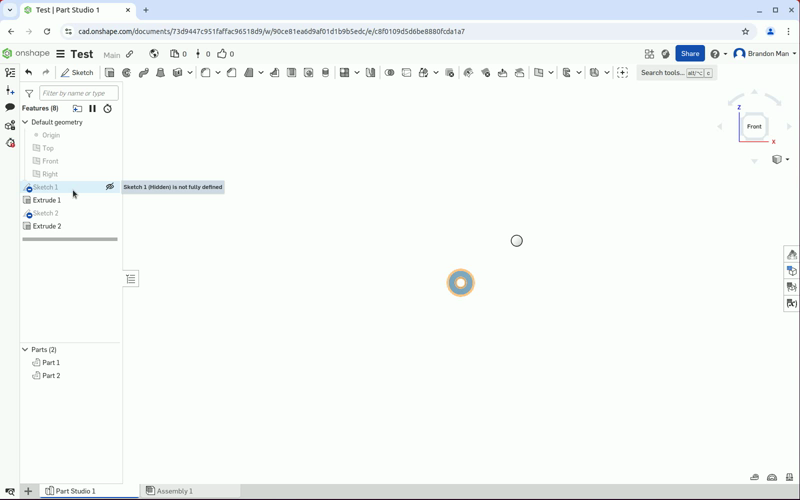
click(73, 189)
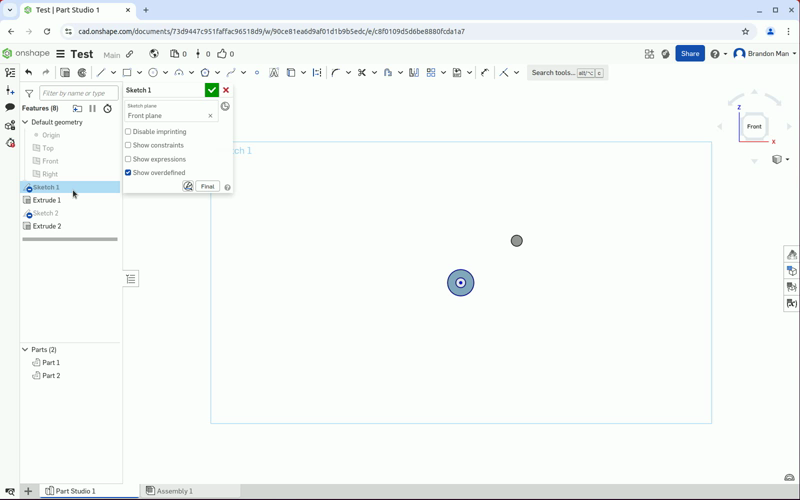
mouse_move(229, 92)
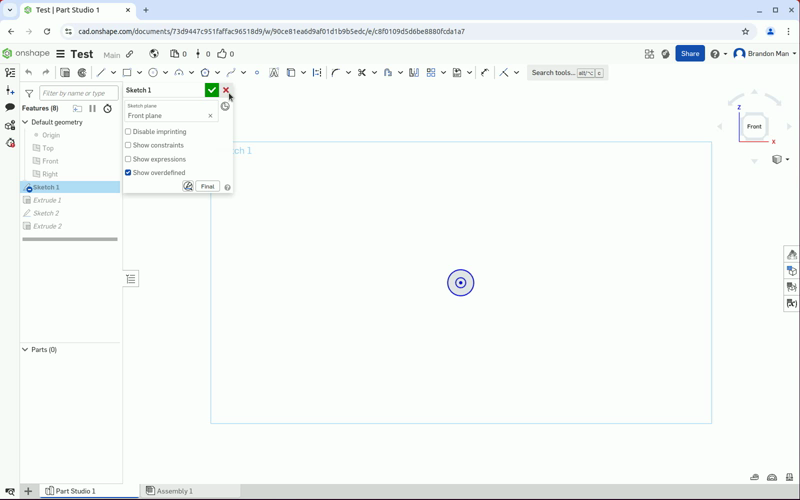
click(229, 92)
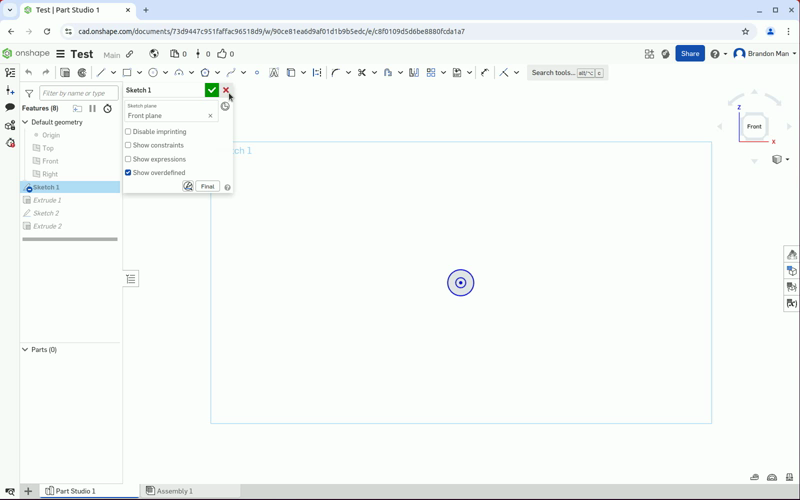
key(shift+s)
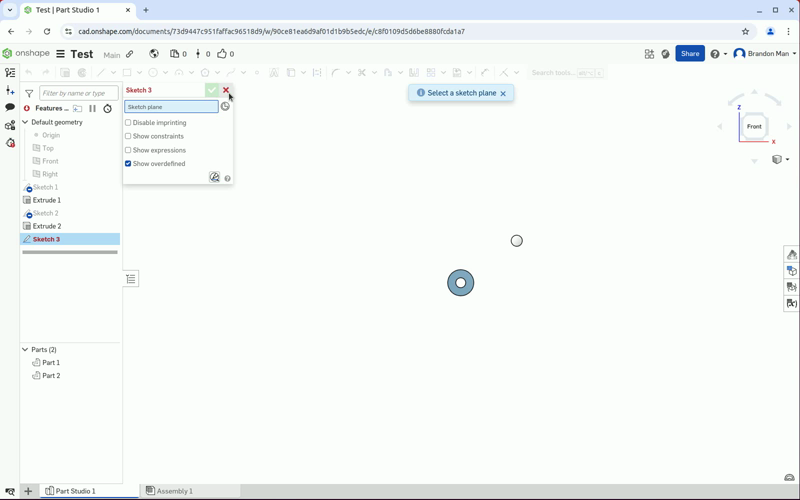
mouse_move(73, 163)
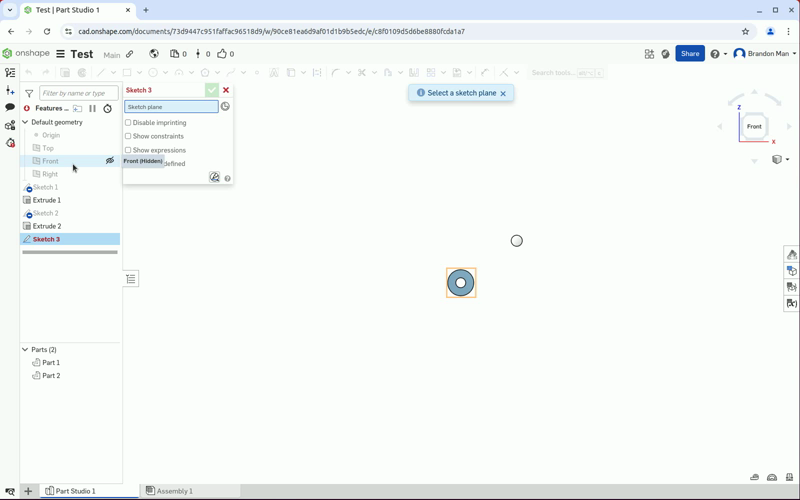
click(73, 163)
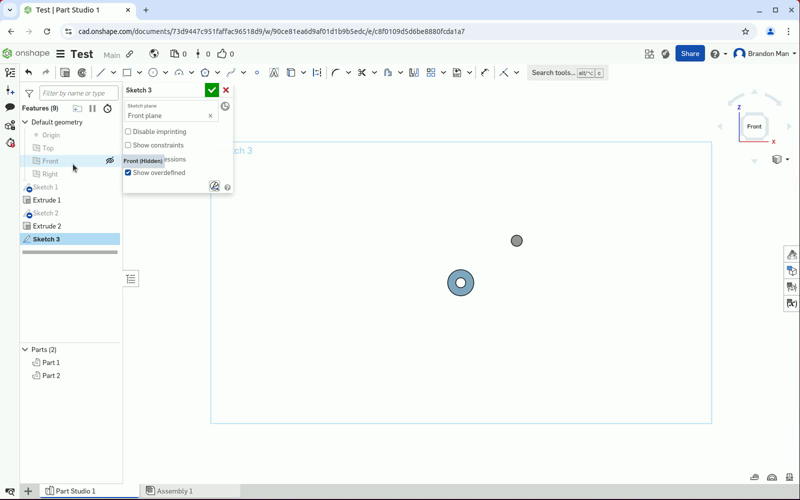
mouse_move(73, 352)
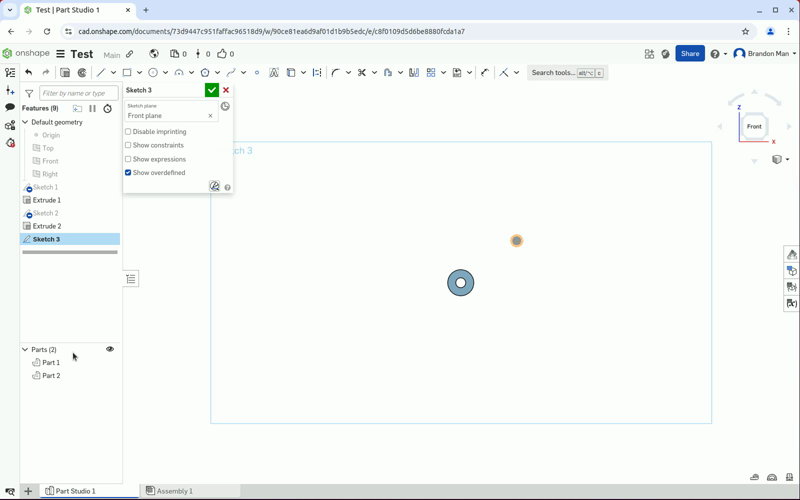
key(y)
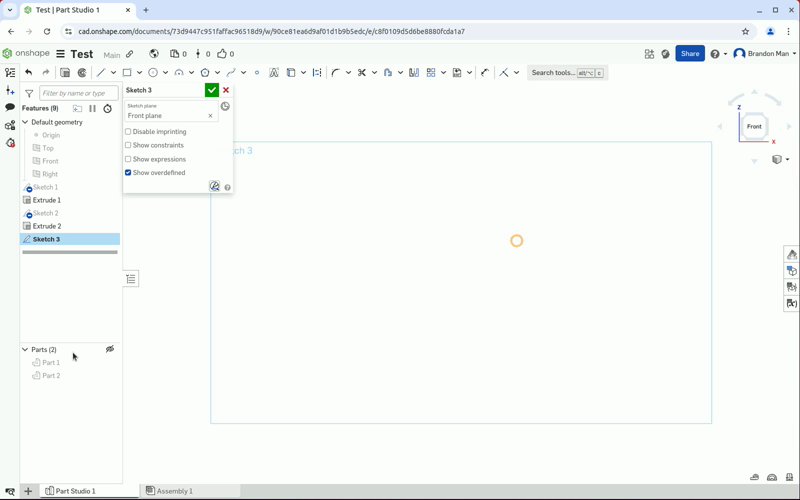
key(c)
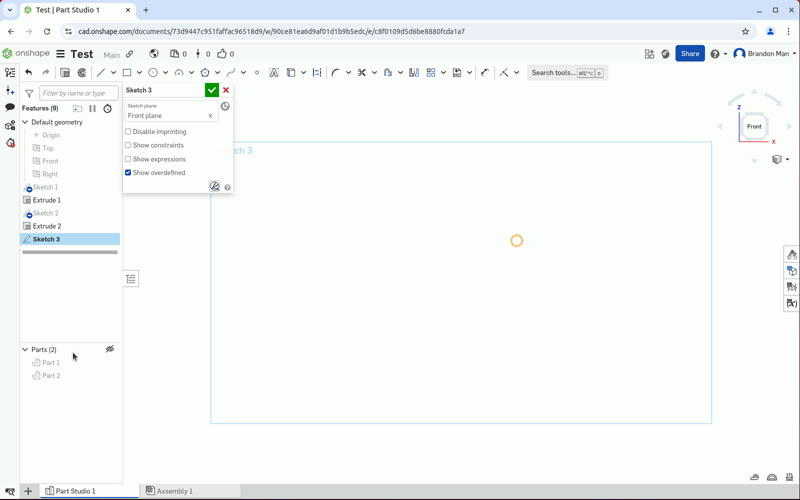
key_down(shift)
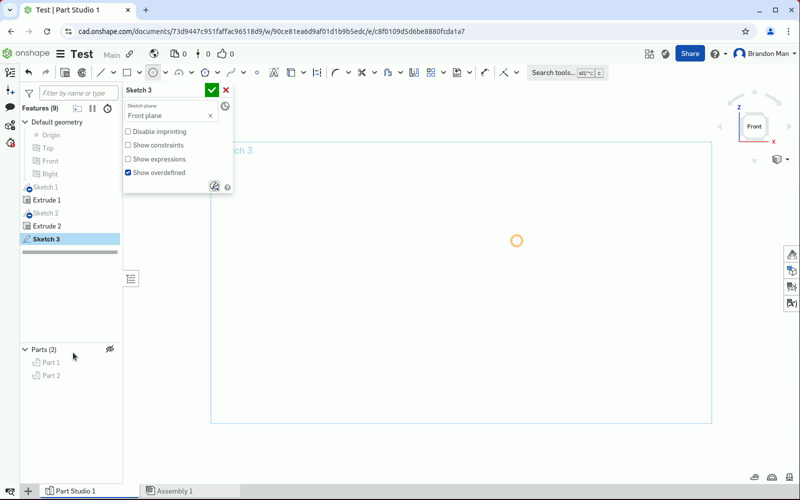
mouse_move(380, 282)
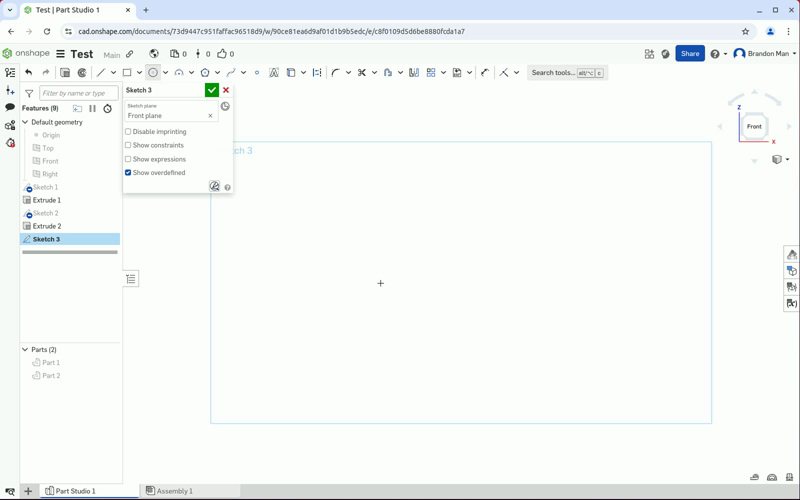
click(380, 282)
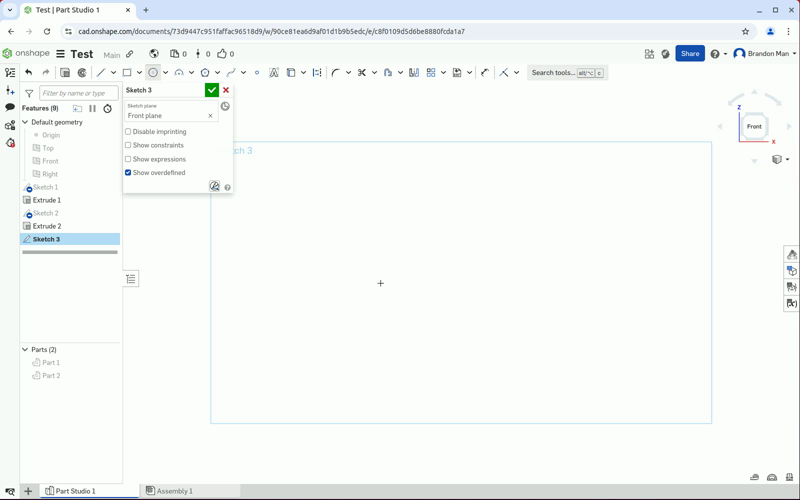
key_up(shift)
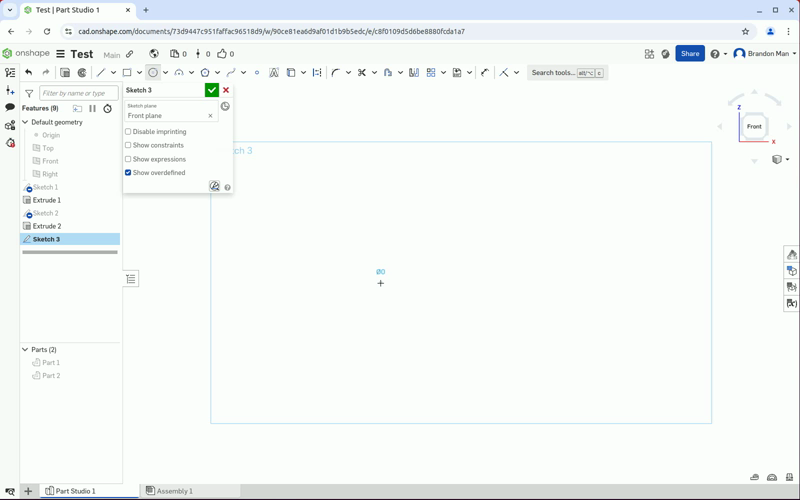
mouse_move(391, 282)
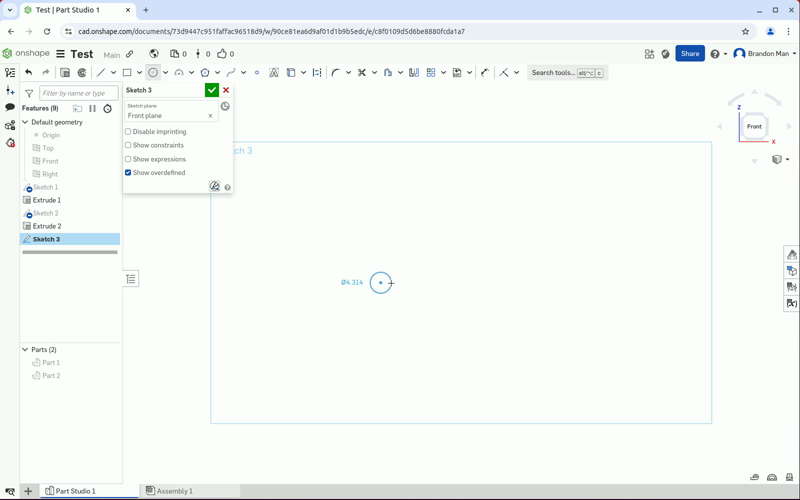
click(391, 282)
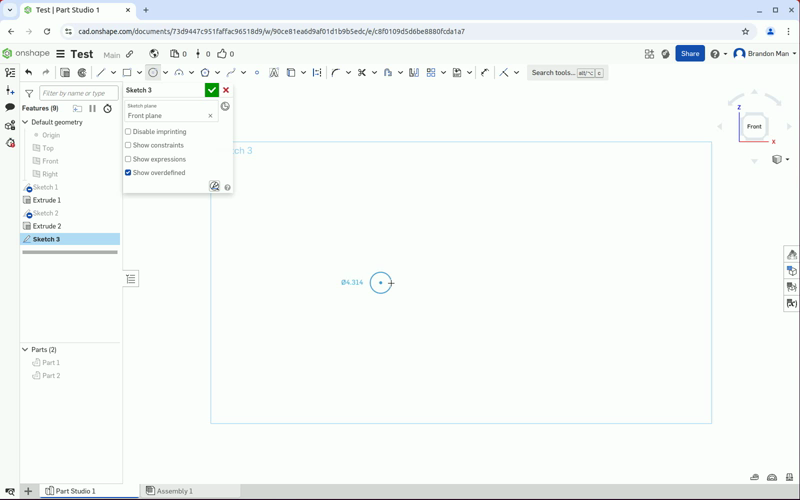
key(esc)
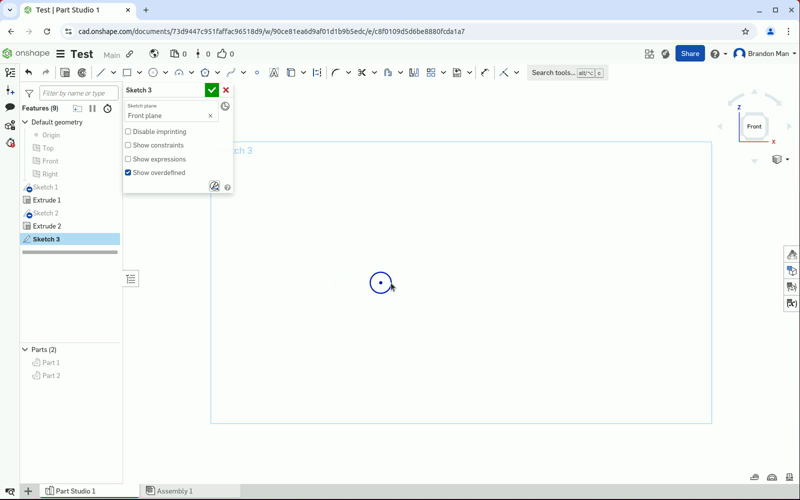
key(c)
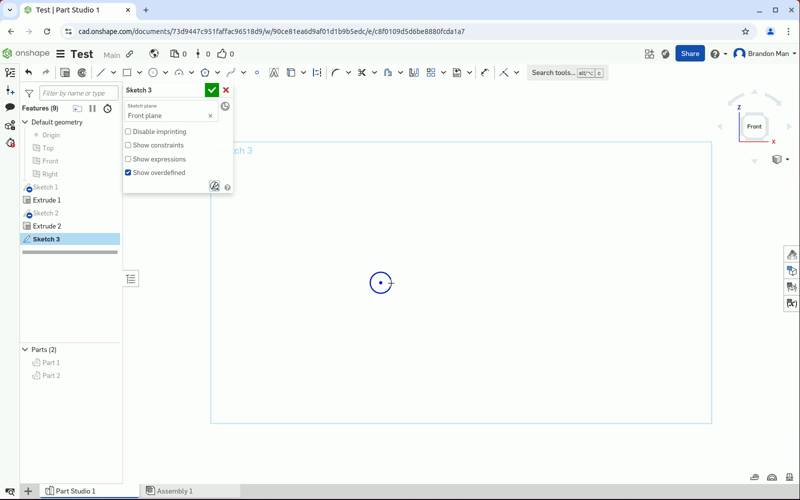
key_down(shift)
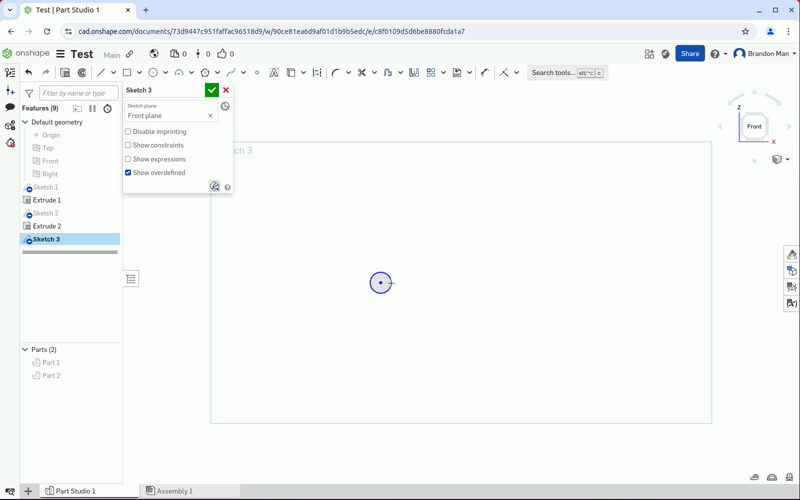
mouse_move(380, 282)
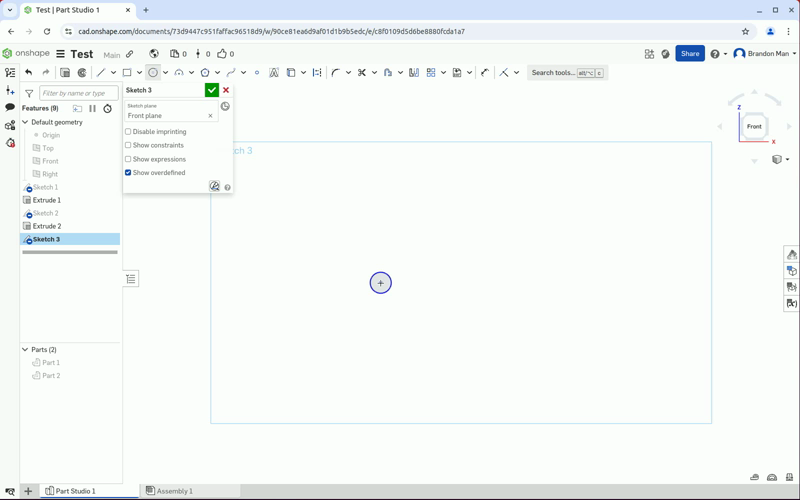
click(380, 282)
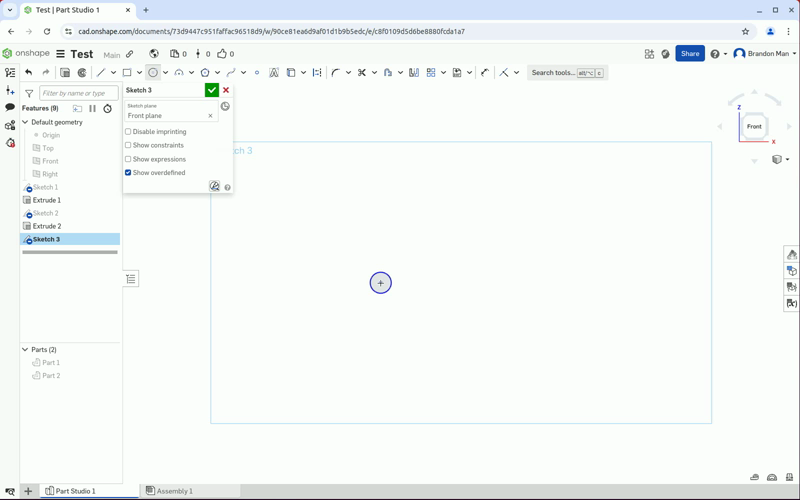
key_up(shift)
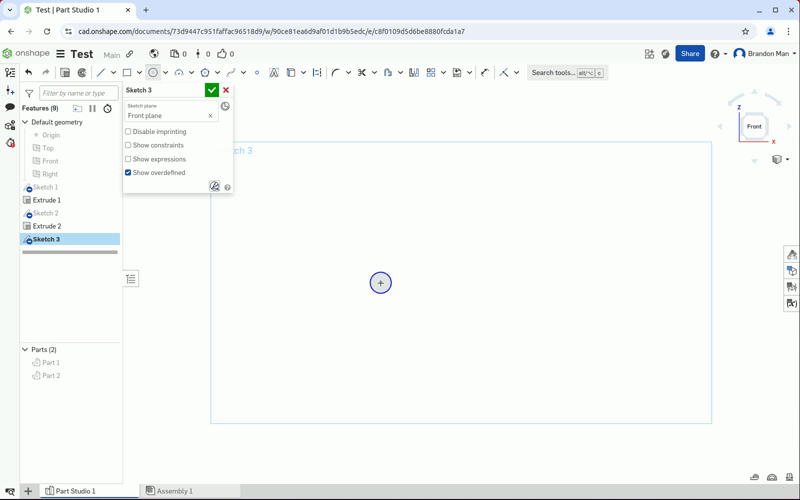
mouse_move(383, 282)
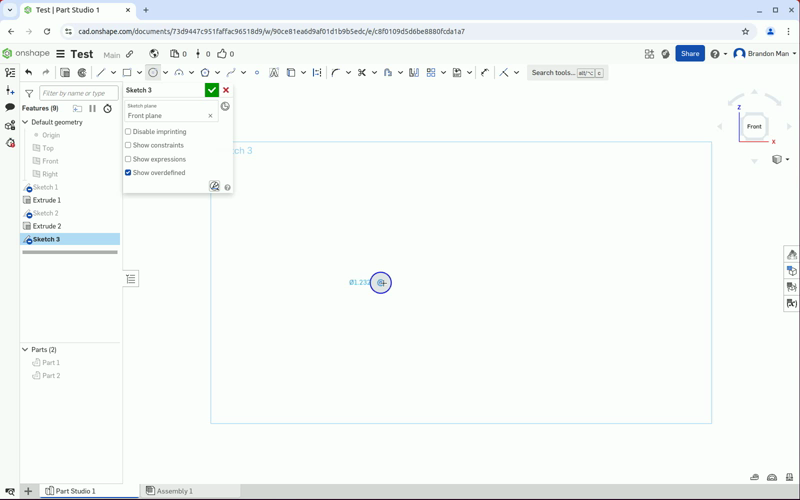
scroll(6)
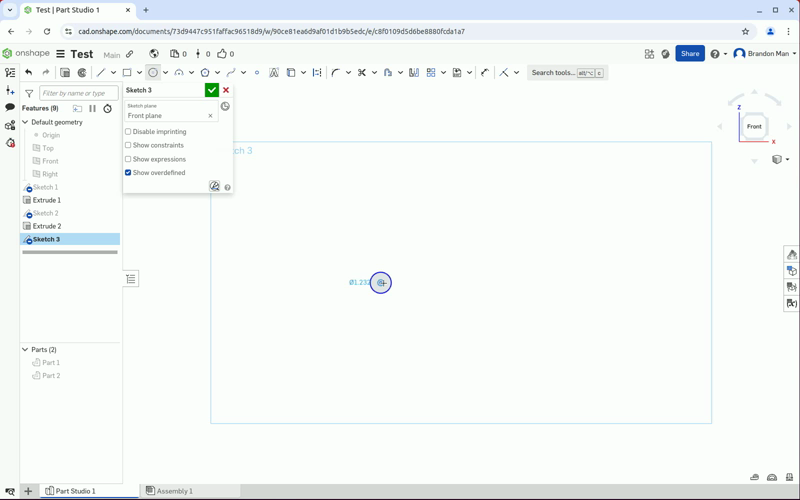
scroll(6)
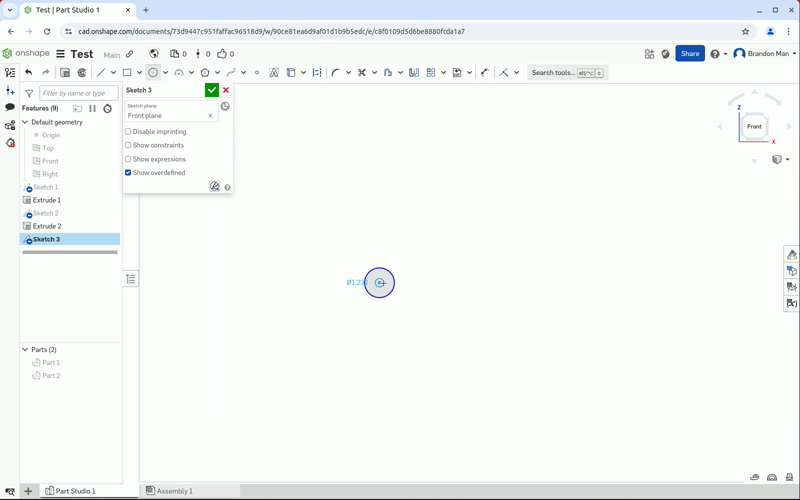
scroll(6)
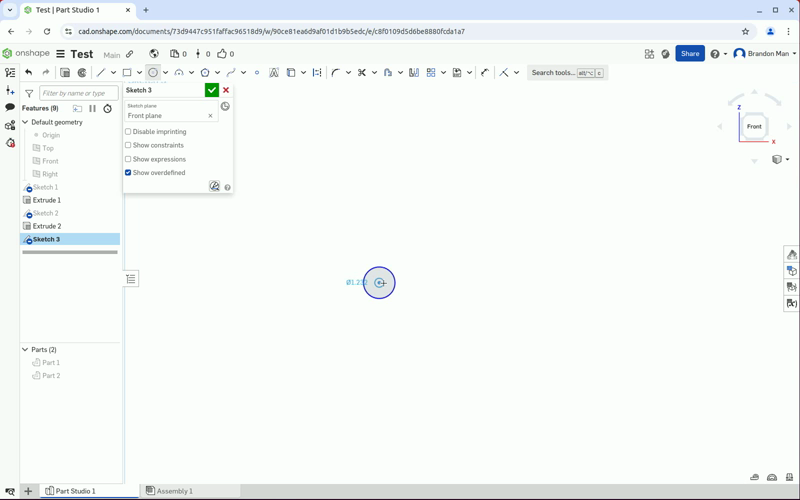
scroll(6)
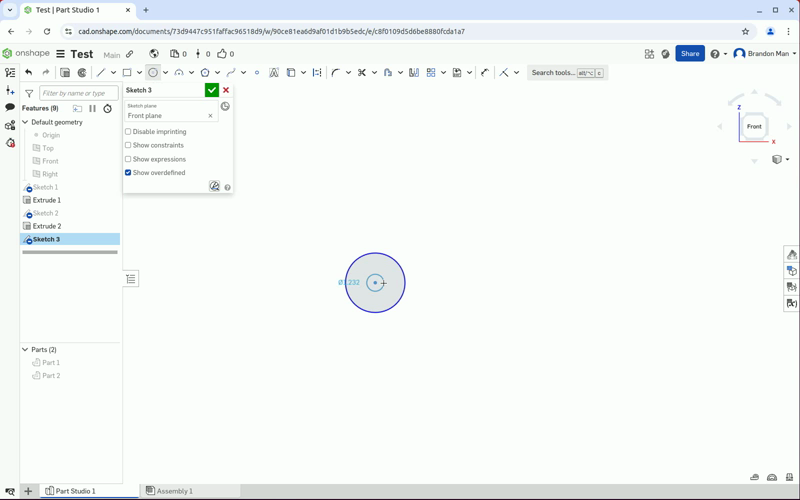
scroll(6)
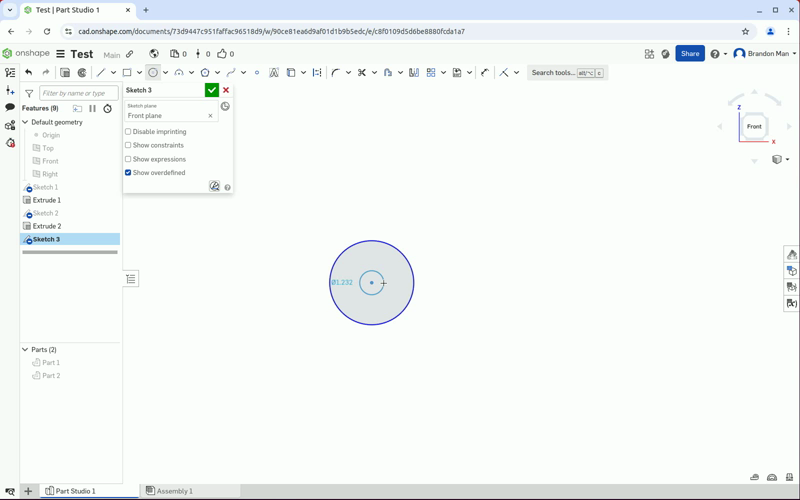
scroll(6)
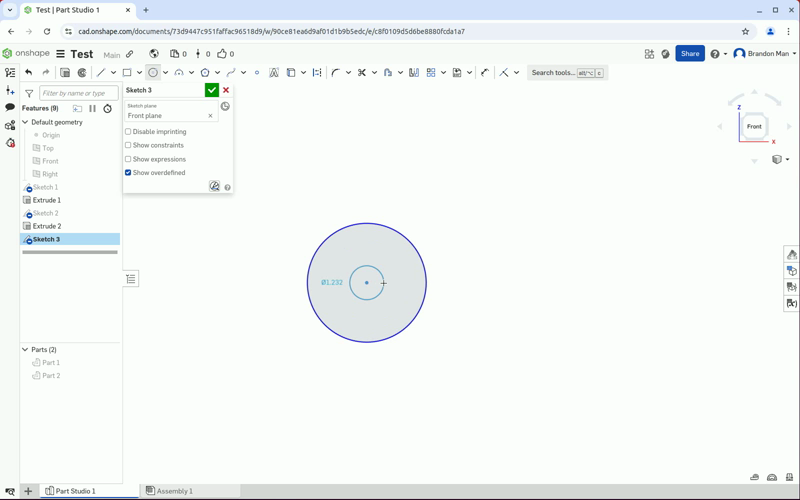
scroll(6)
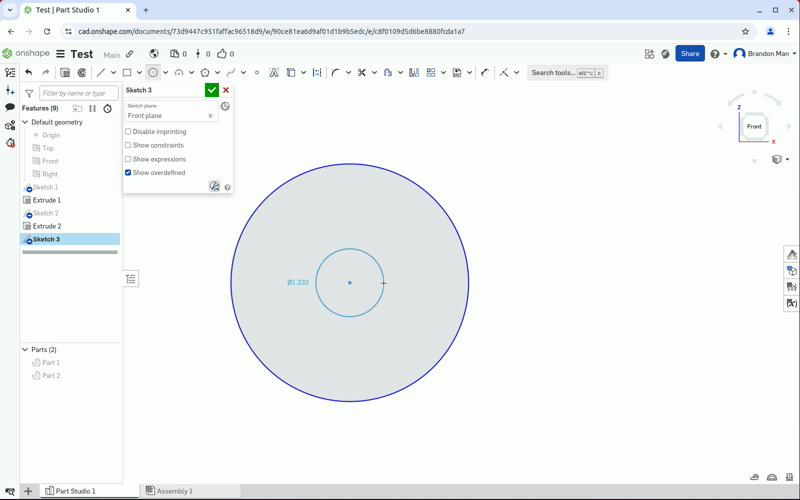
click(383, 282)
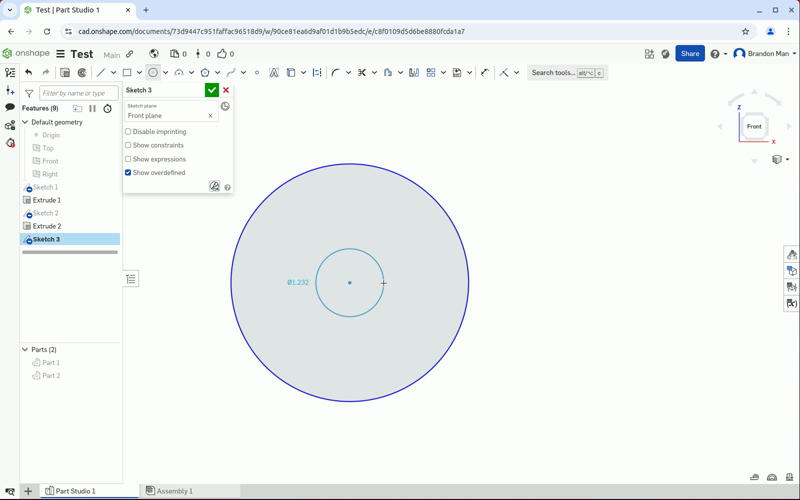
scroll(-6)
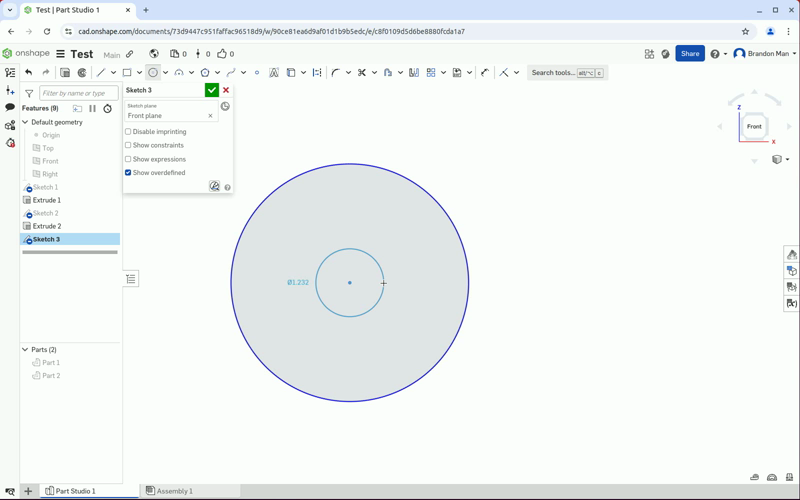
scroll(-6)
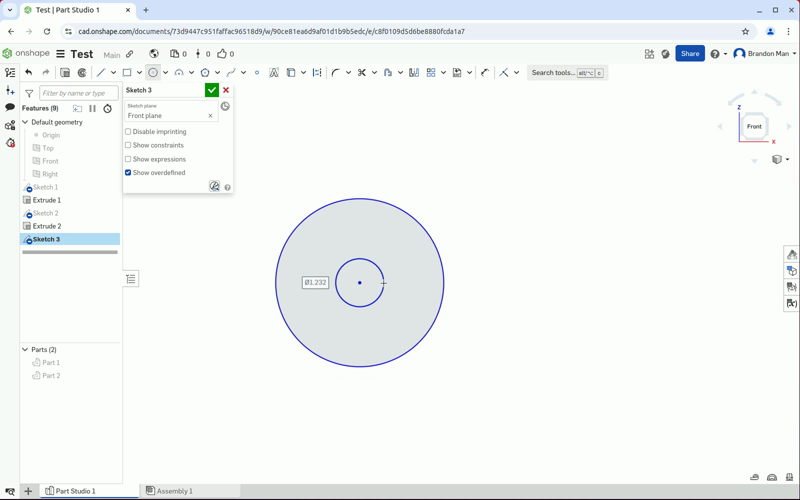
scroll(-6)
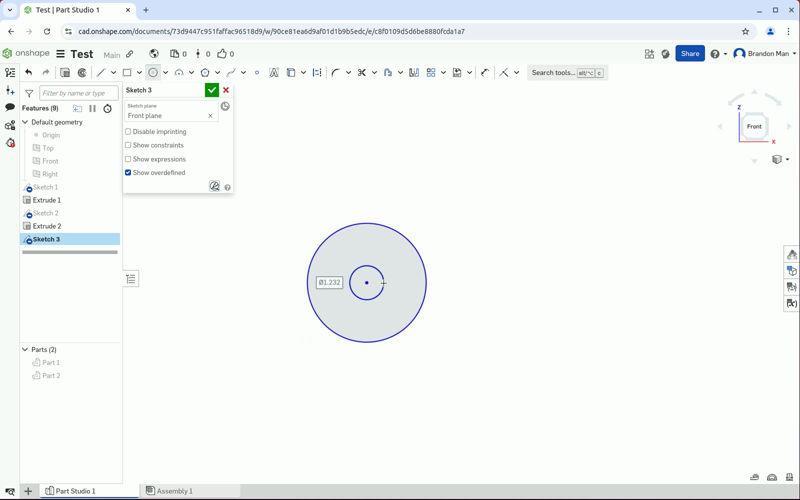
scroll(-6)
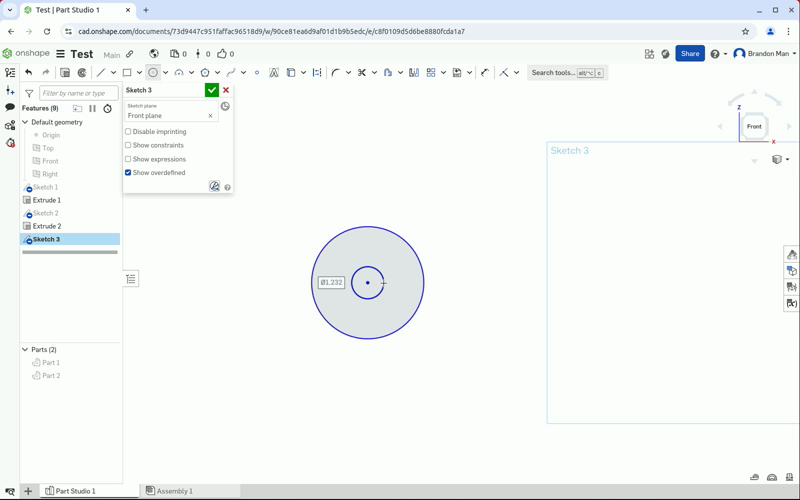
scroll(-6)
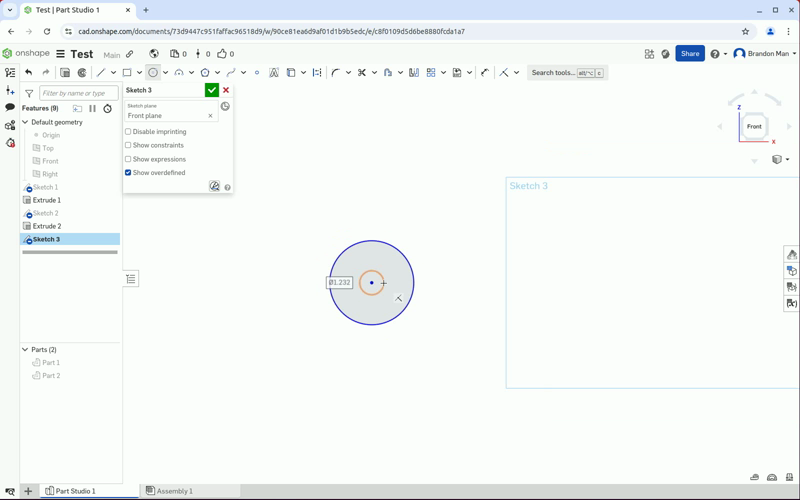
scroll(-6)
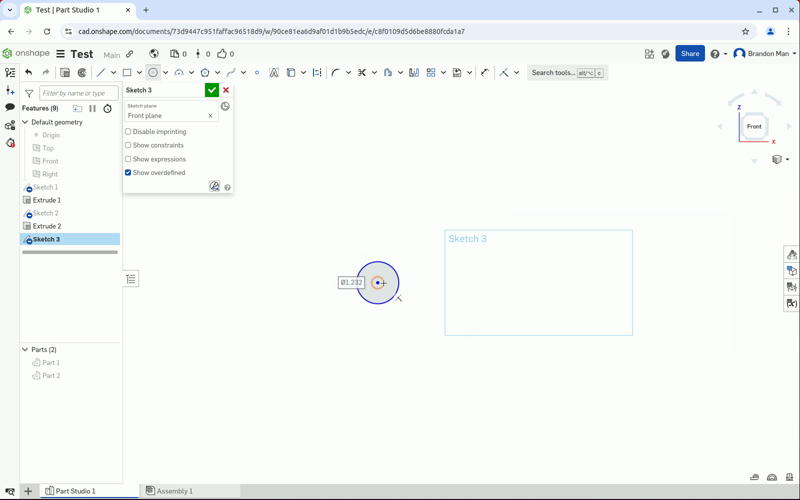
scroll(-6)
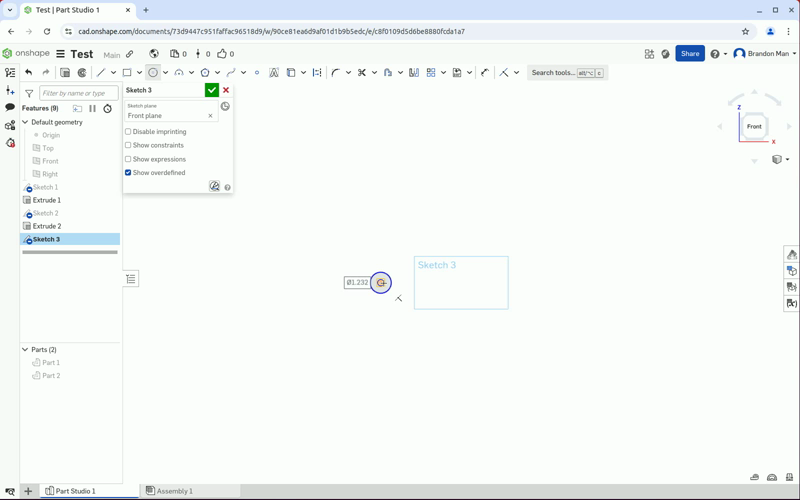
key(esc)
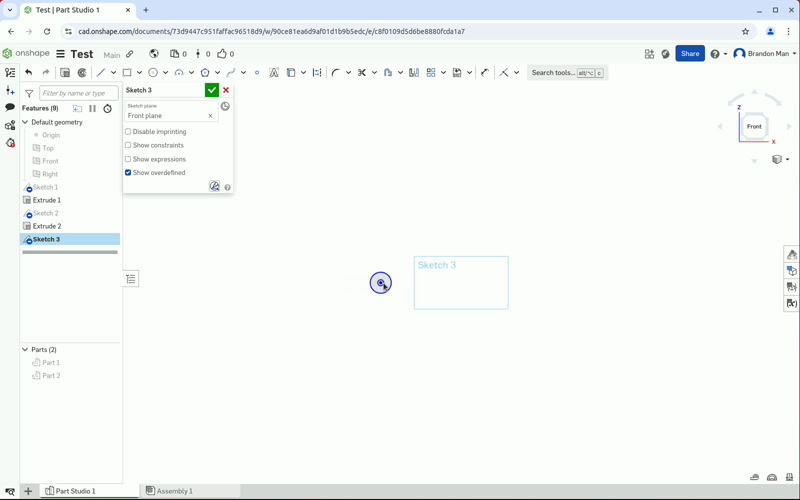
mouse_move(378, 275)
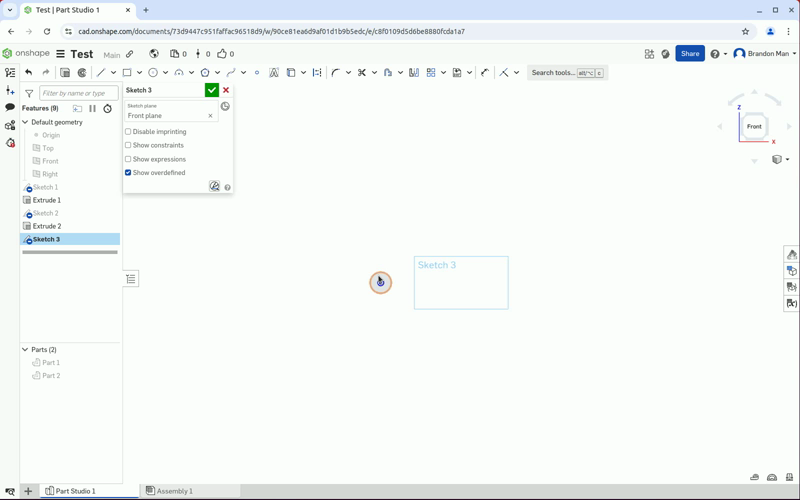
scroll(6)
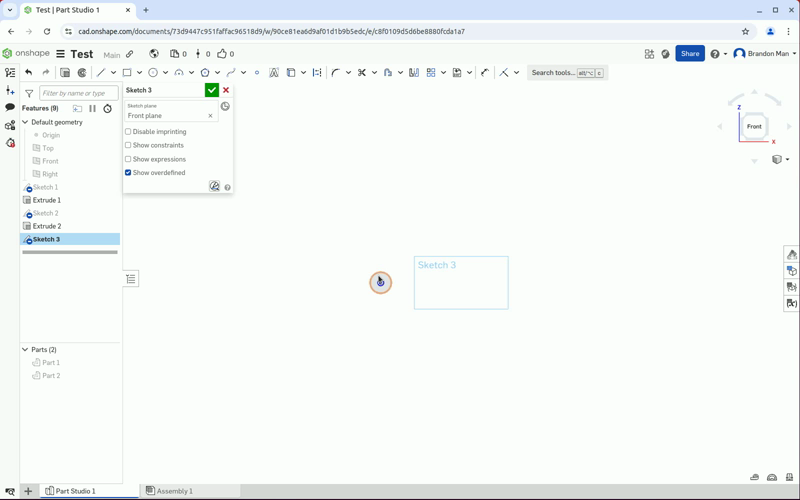
scroll(6)
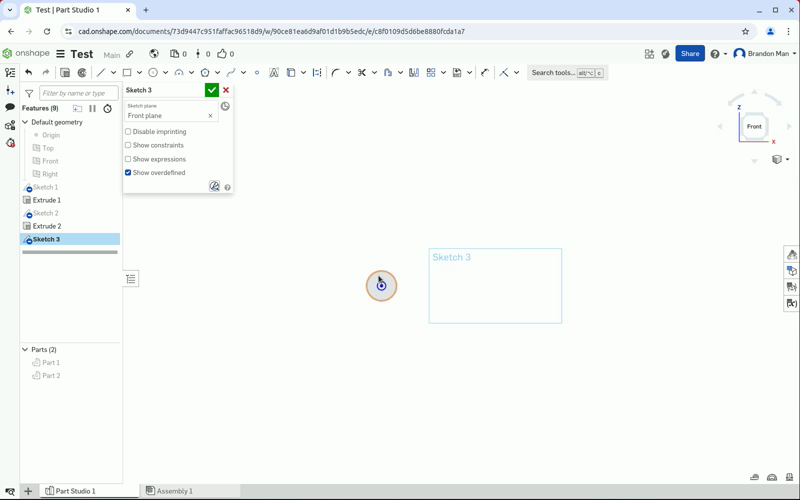
scroll(6)
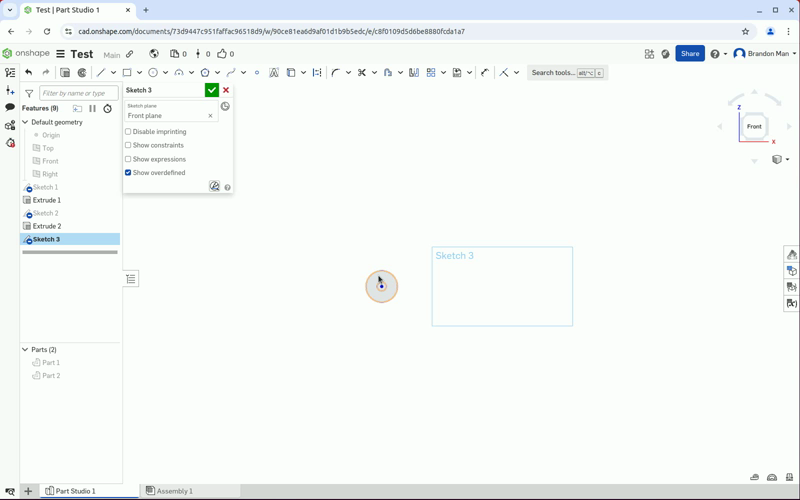
scroll(6)
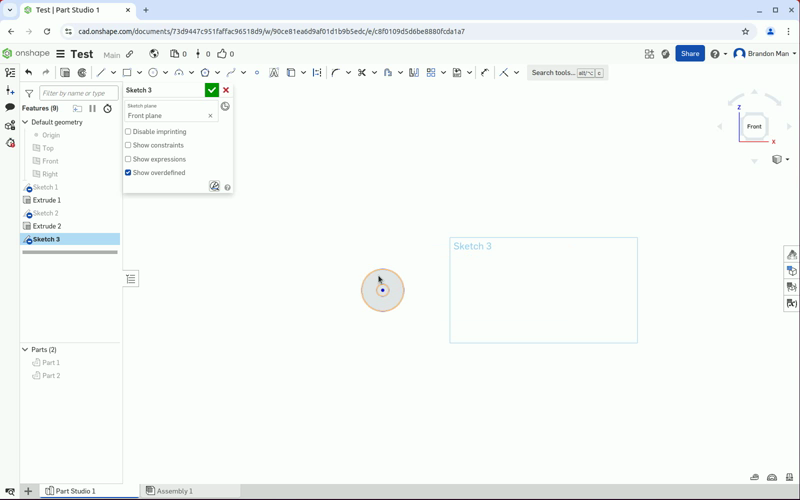
scroll(6)
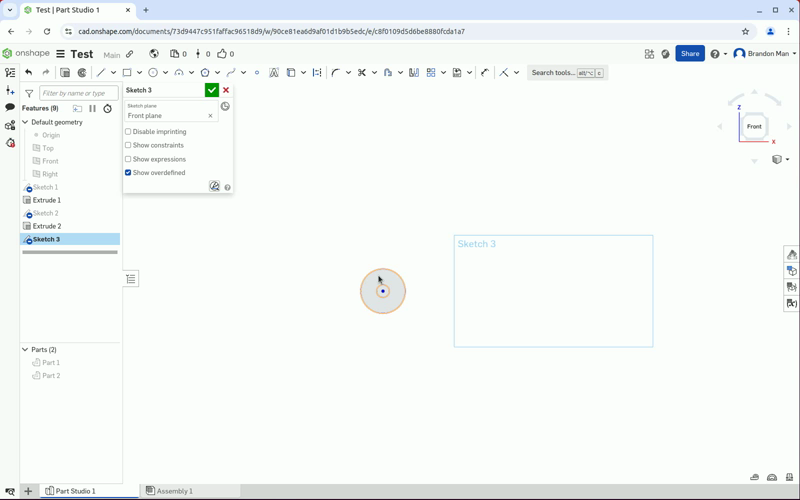
scroll(6)
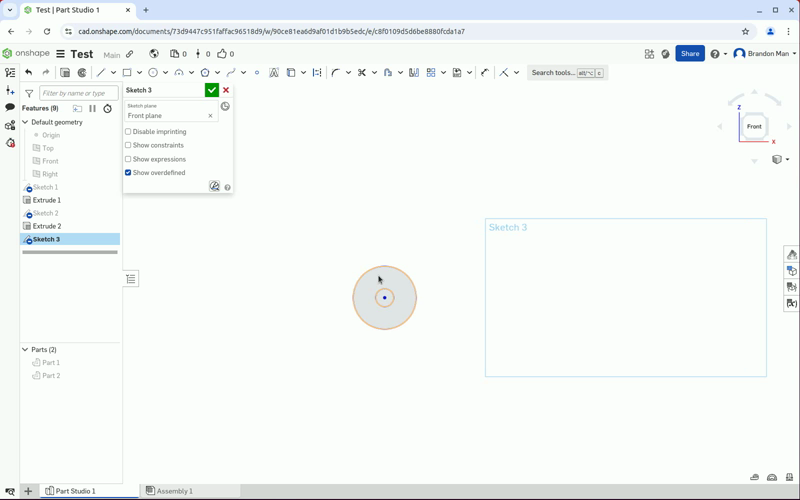
scroll(6)
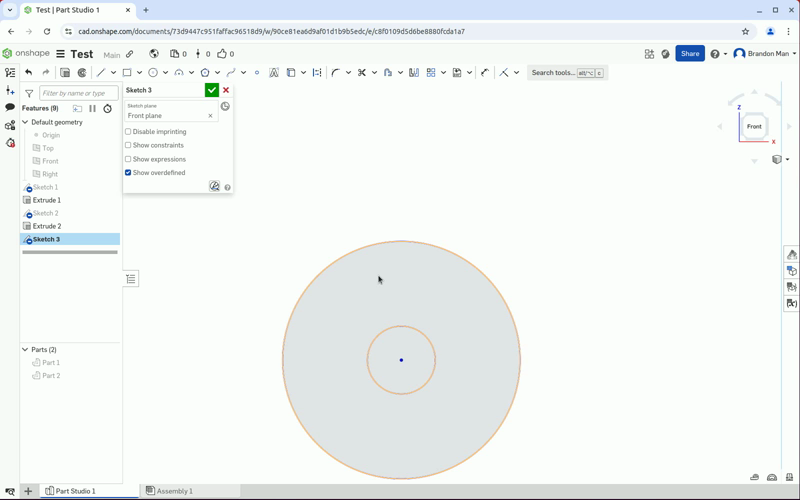
click(378, 275)
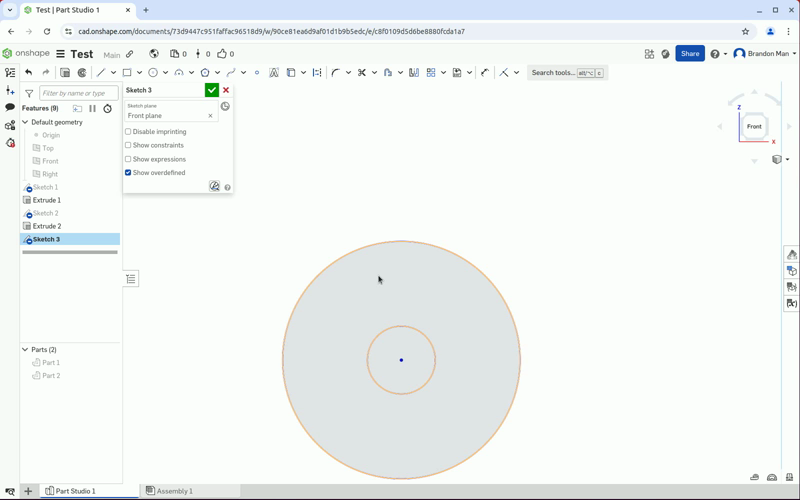
scroll(-6)
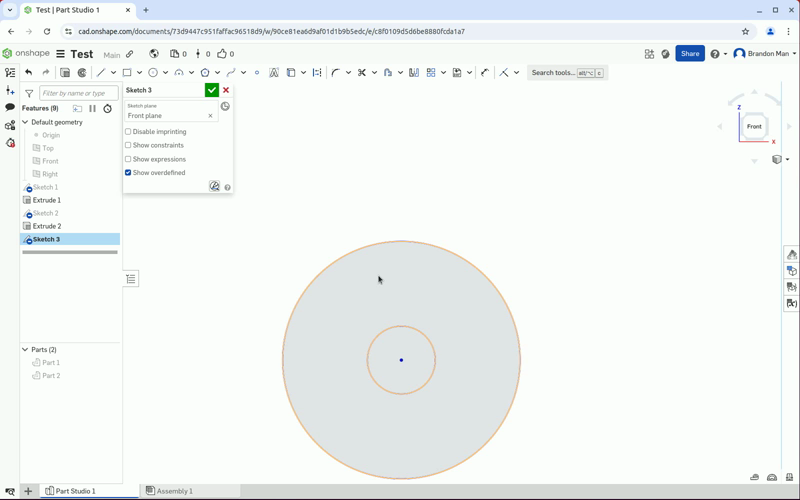
scroll(-6)
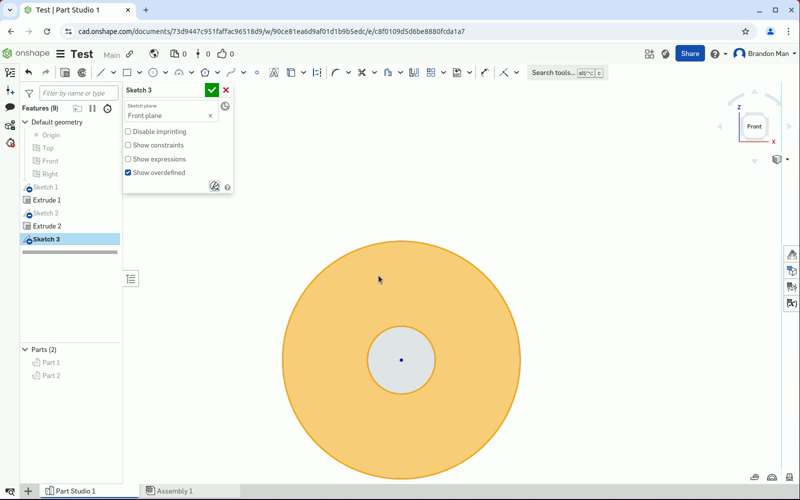
scroll(-6)
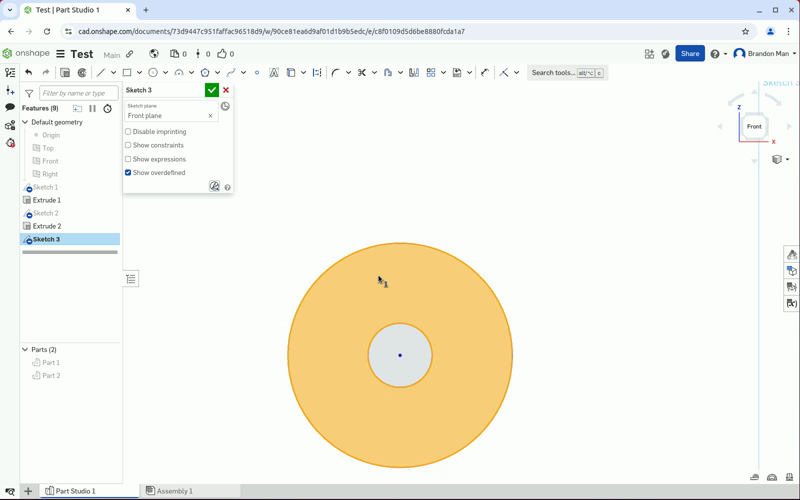
scroll(-6)
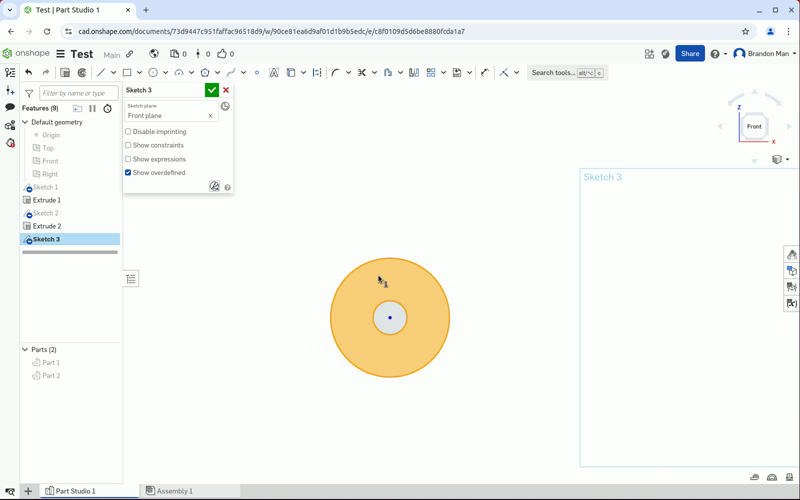
scroll(-6)
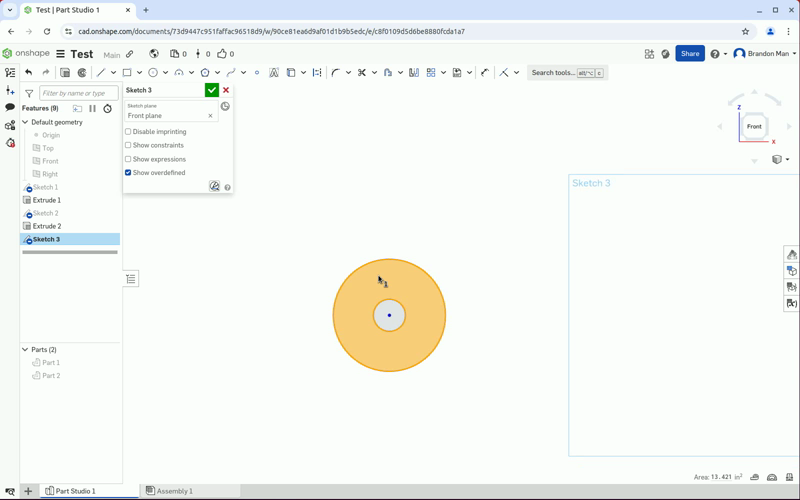
scroll(-6)
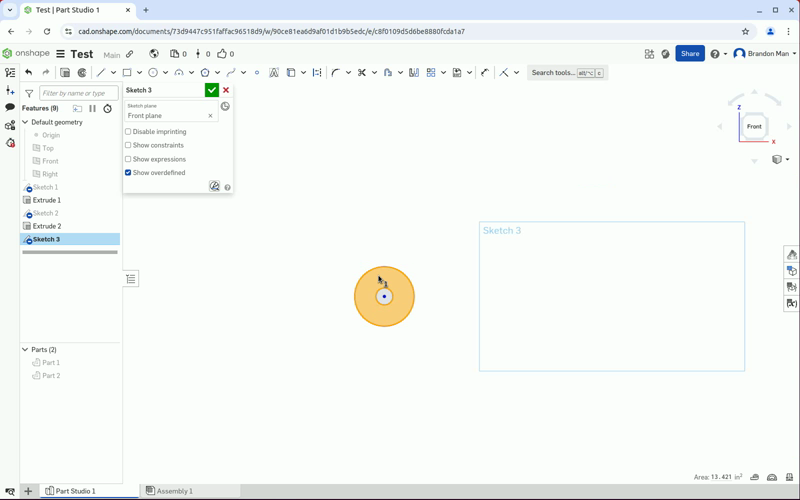
scroll(-6)
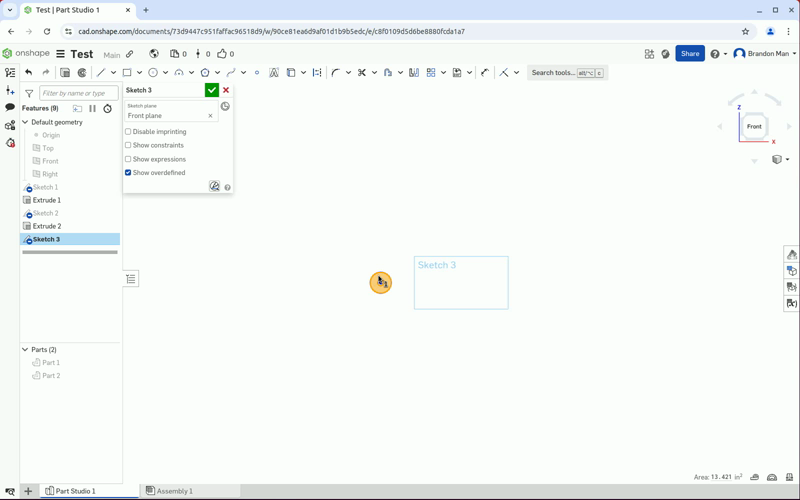
mouse_move(73, 352)
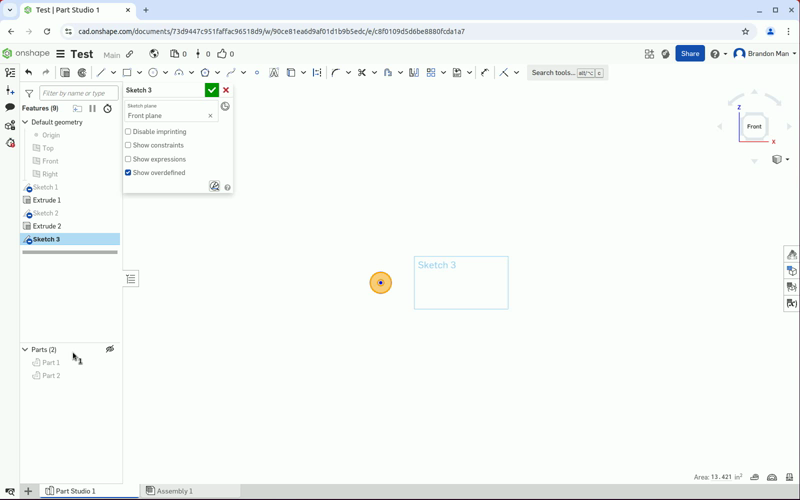
key(shift+y)
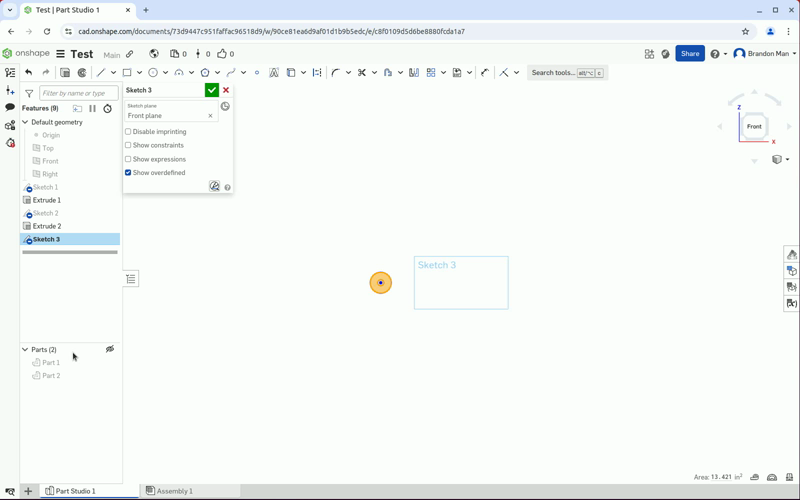
key(shift+e)
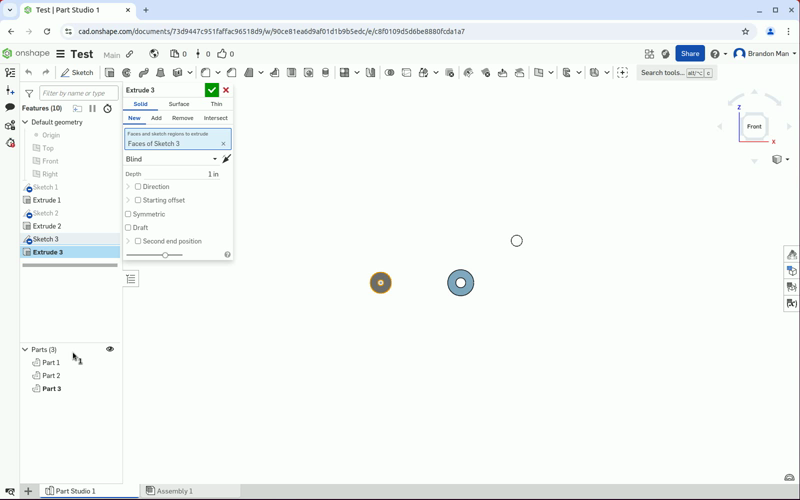
mouse_move(143, 106)
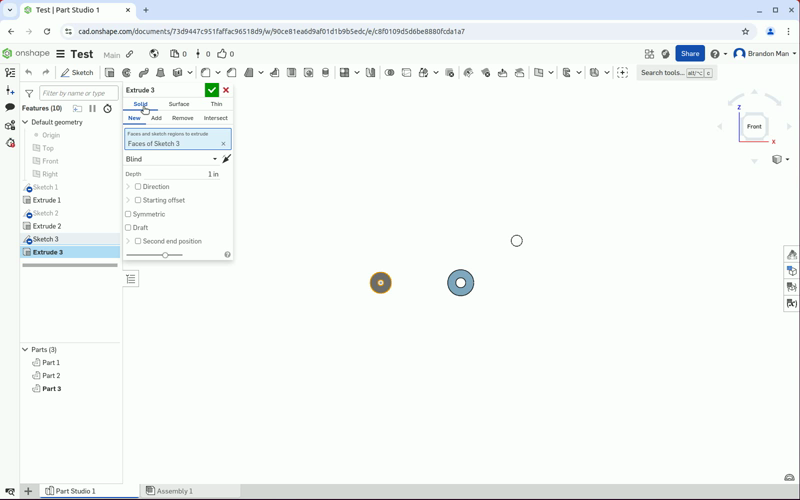
click(143, 106)
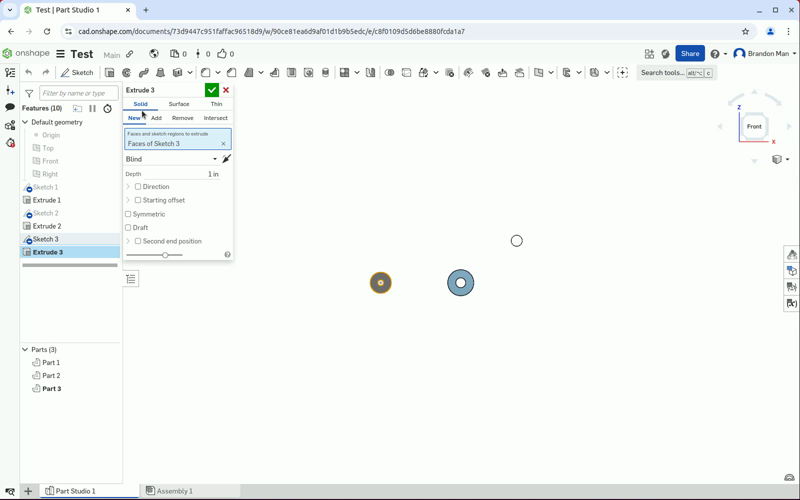
mouse_move(137, 120)
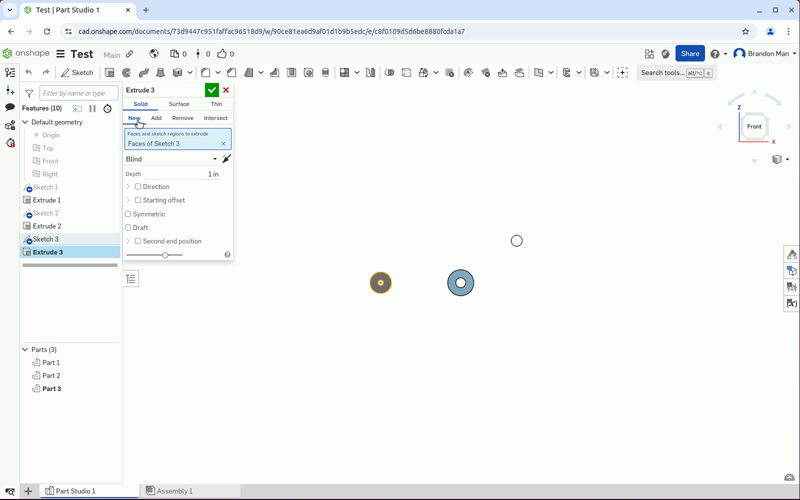
click(137, 120)
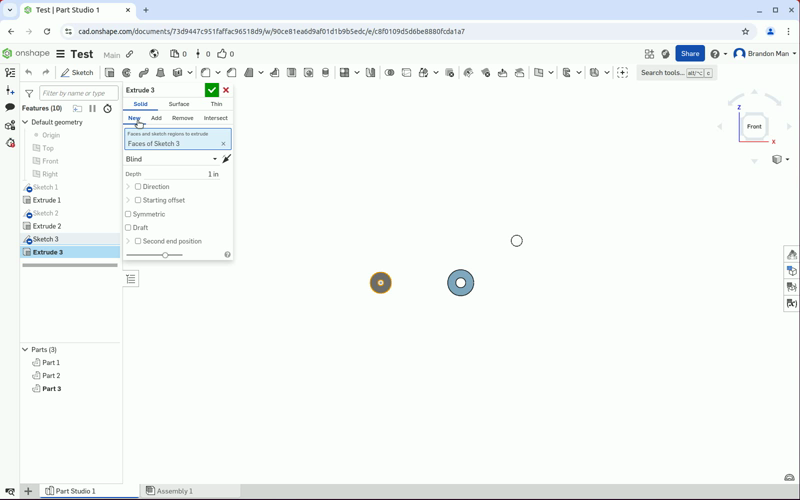
key(tab, 4)
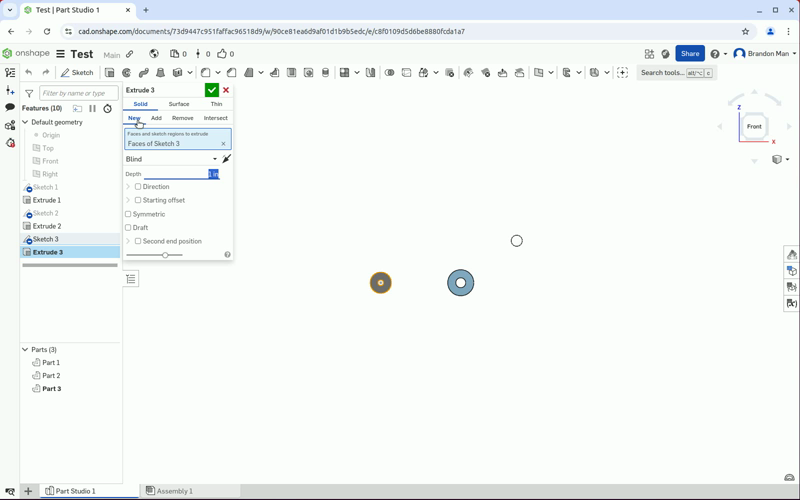
text(1.685)
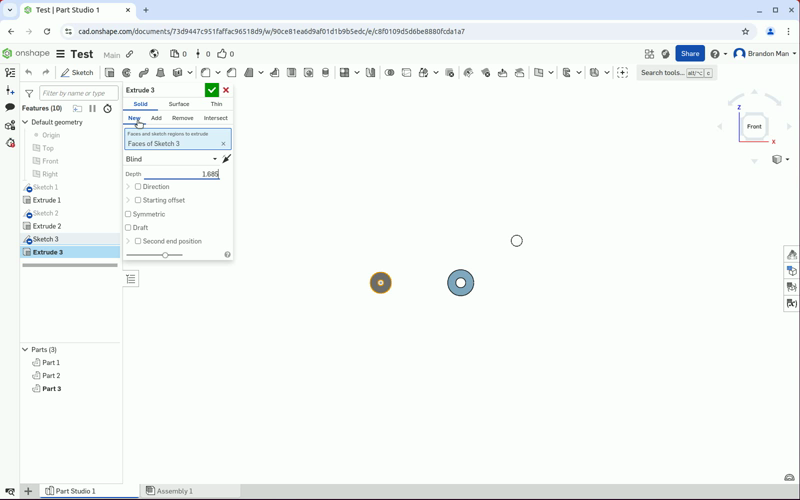
key(enter)
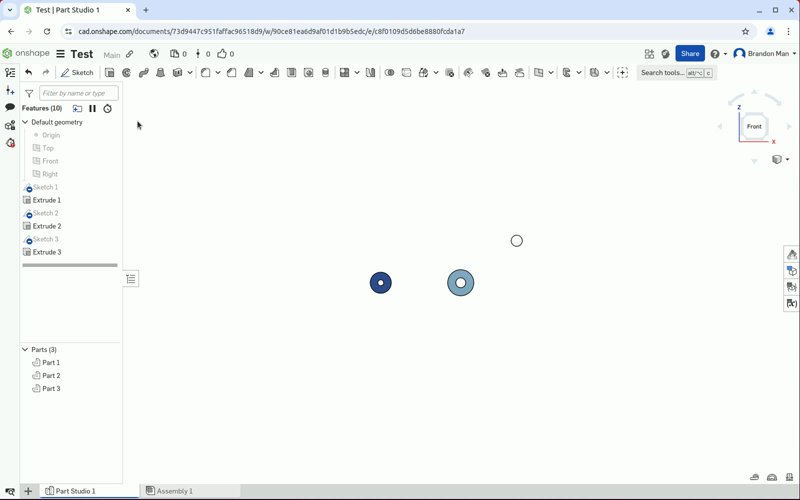
key(shift+h)
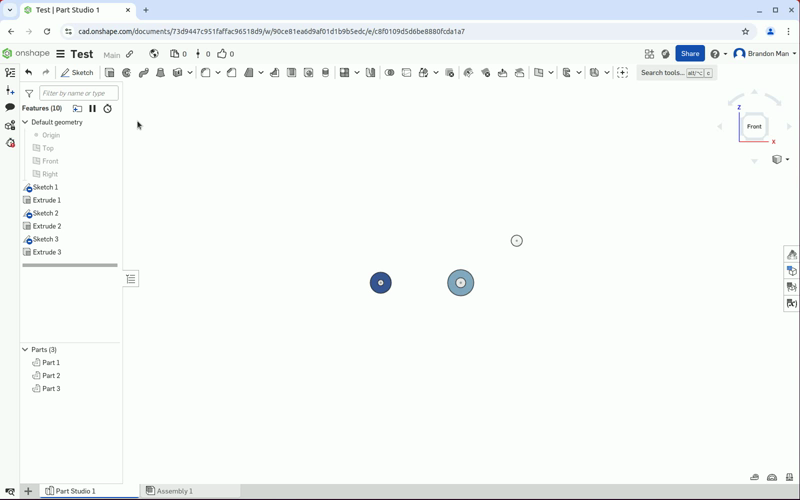
key(shift+h)
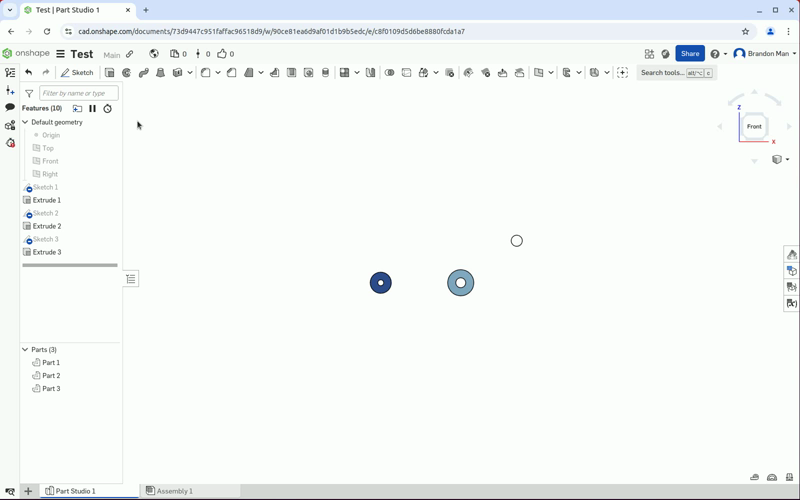
mouse_move(73, 189)
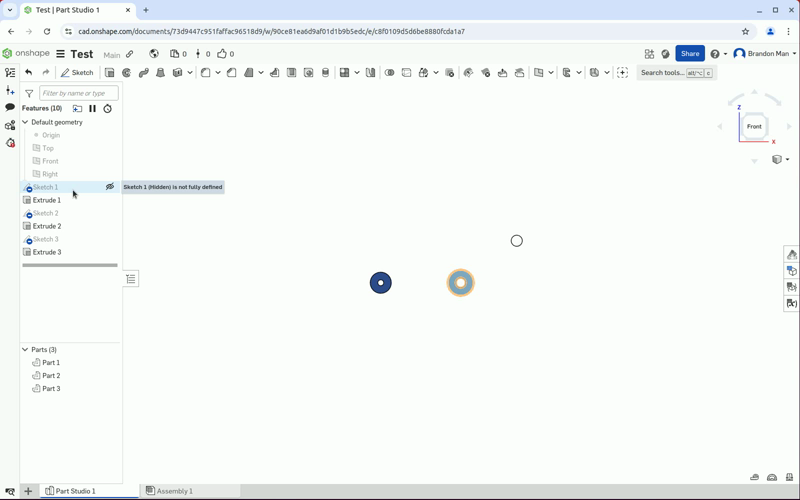
click(73, 189)
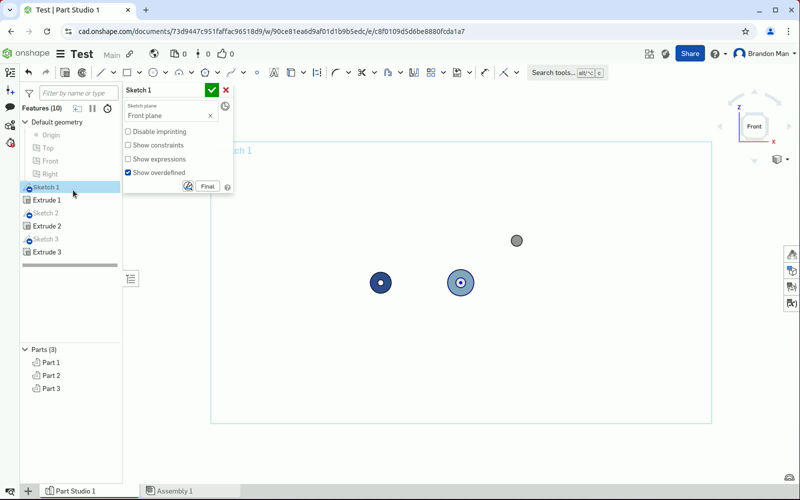
mouse_move(229, 92)
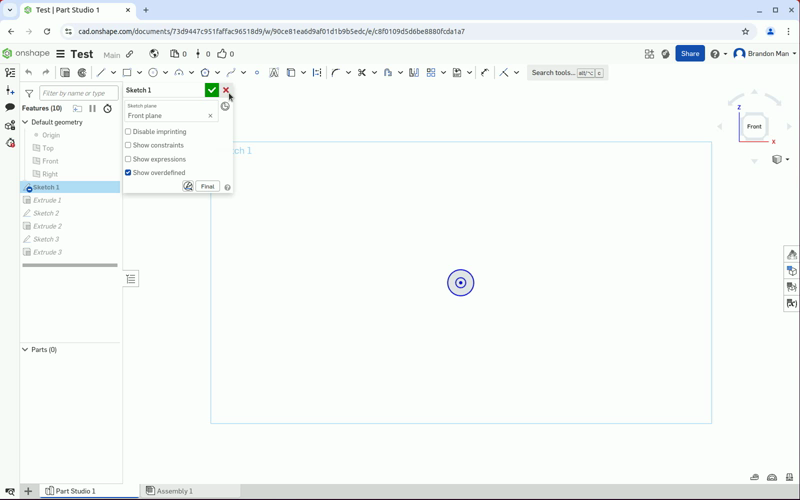
click(229, 92)
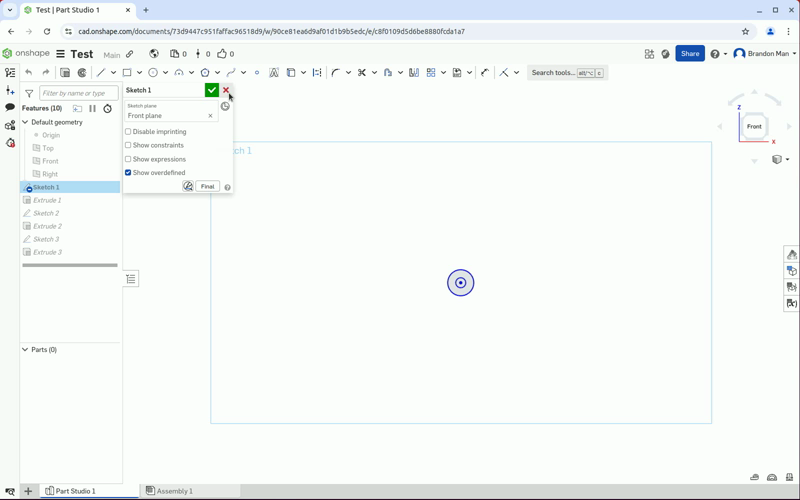
key(shift+s)
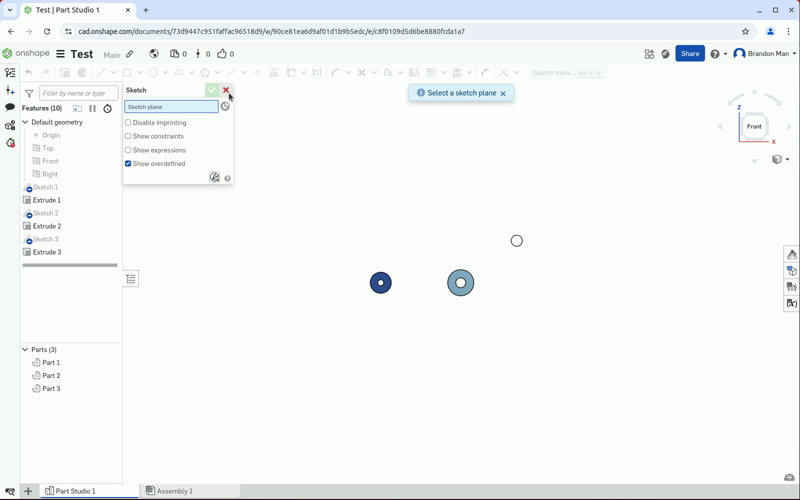
mouse_move(73, 163)
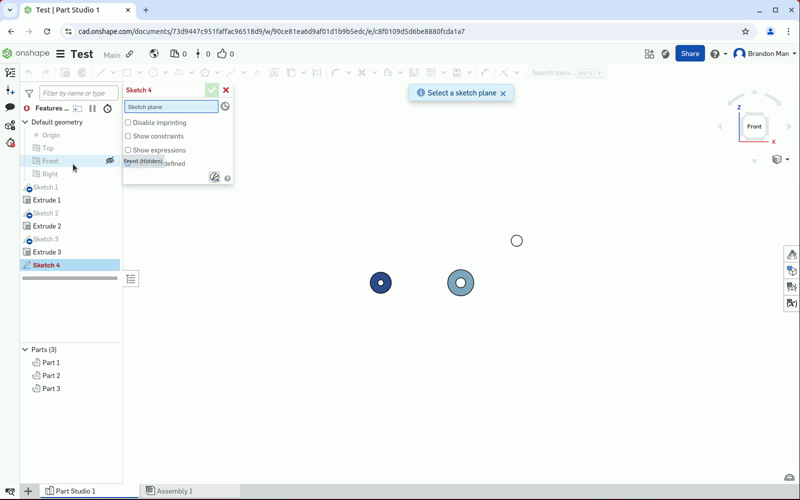
click(73, 163)
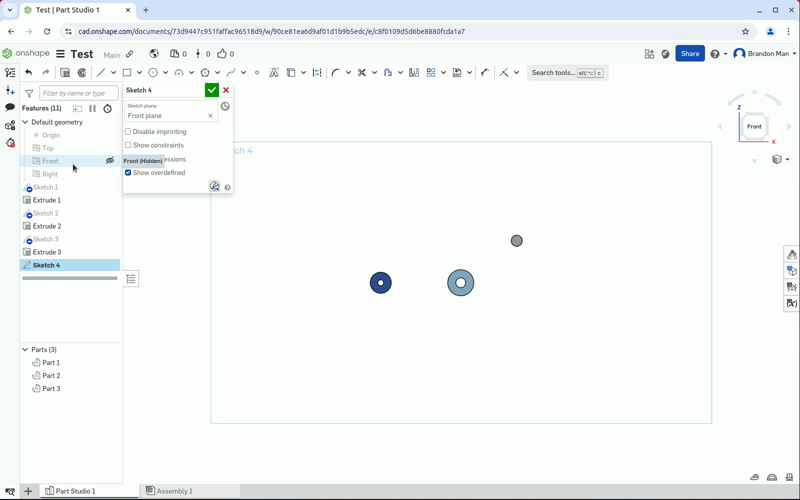
mouse_move(73, 352)
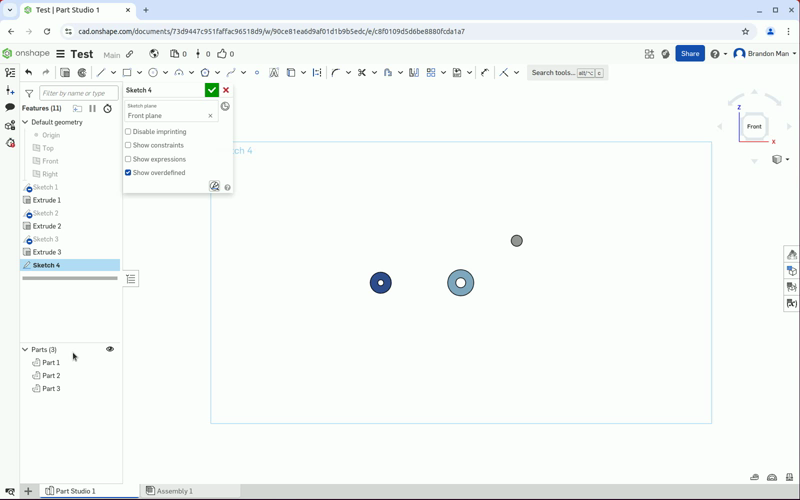
key(y)
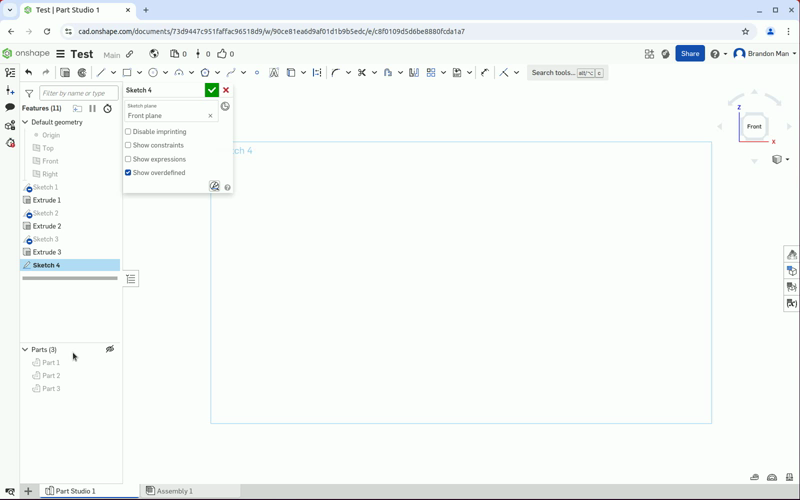
key(c)
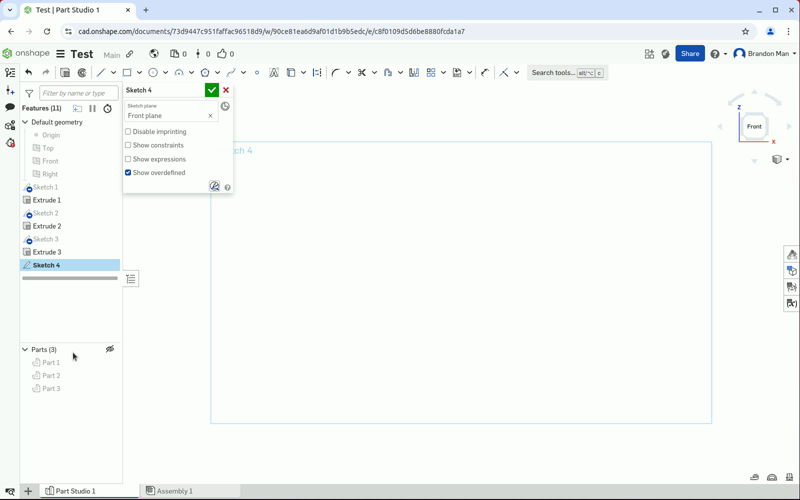
key_down(shift)
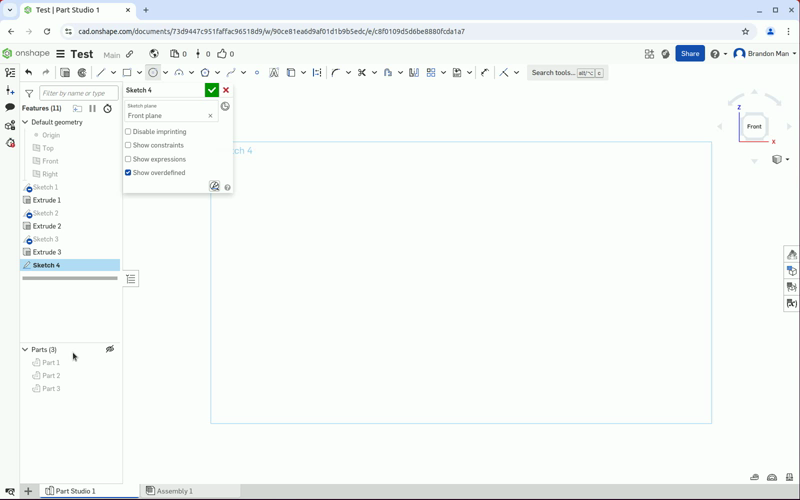
mouse_move(426, 282)
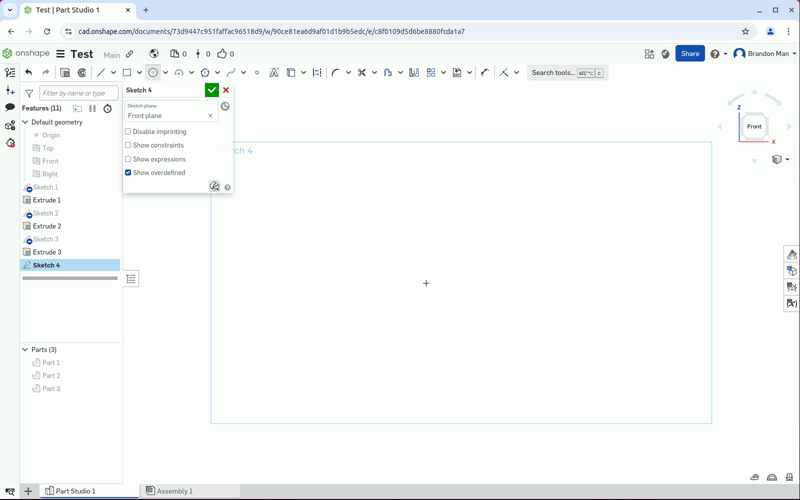
click(426, 282)
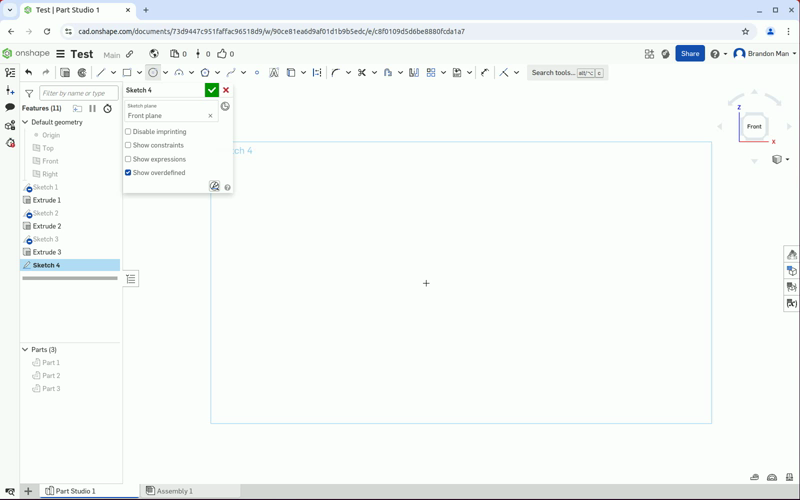
key_up(shift)
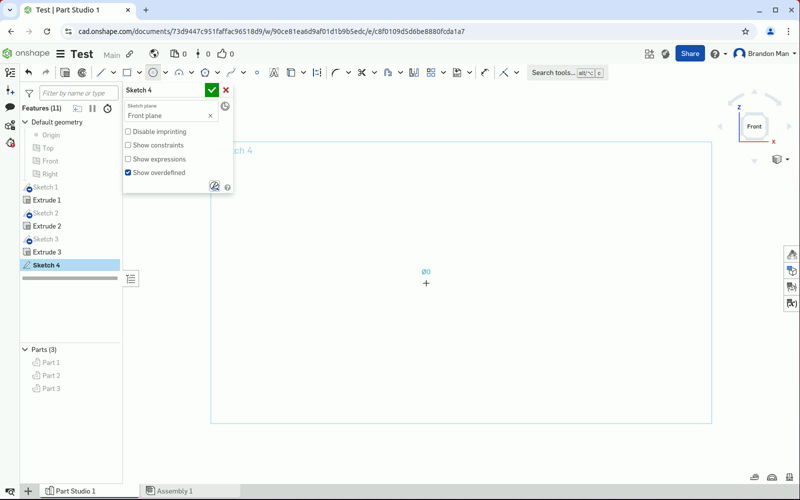
mouse_move(438, 282)
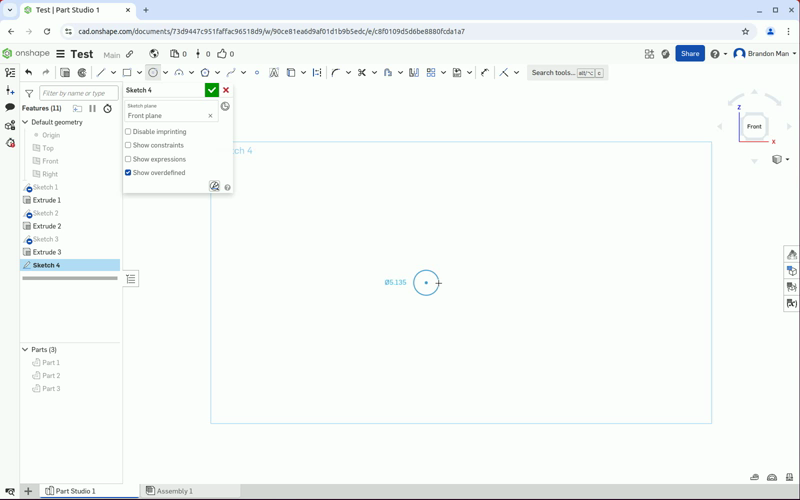
click(438, 282)
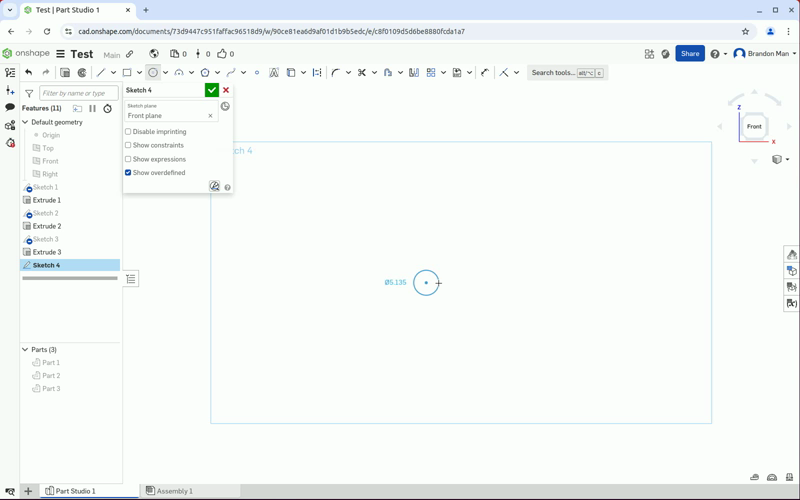
key(esc)
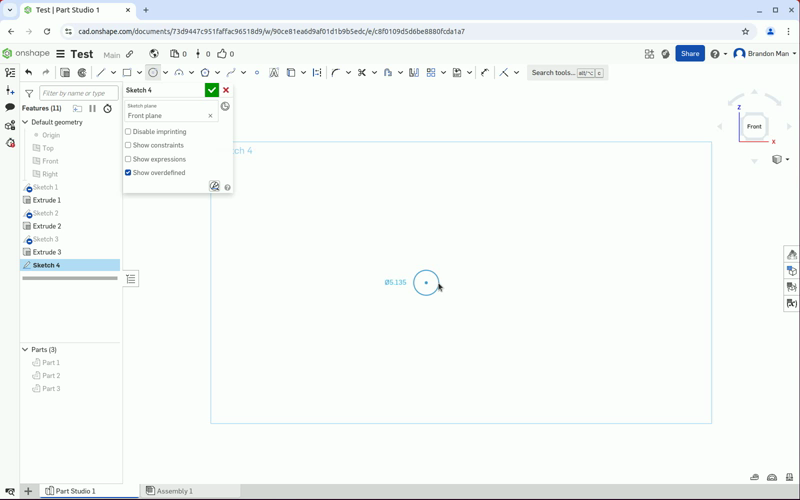
key(c)
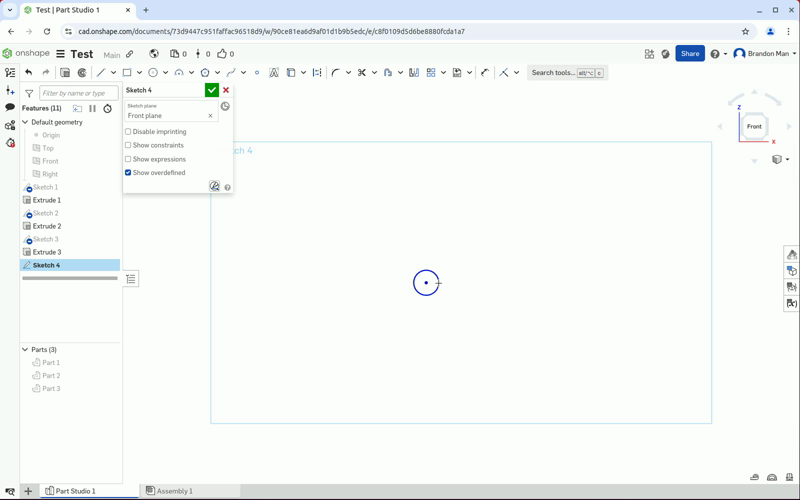
key_down(shift)
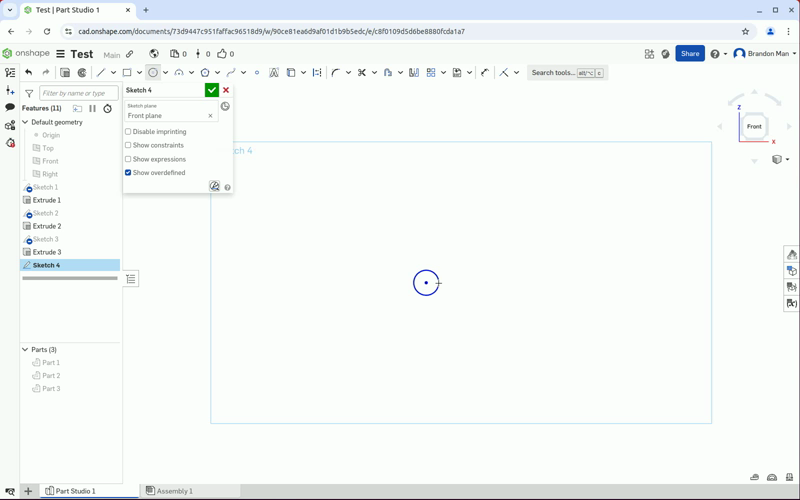
mouse_move(426, 282)
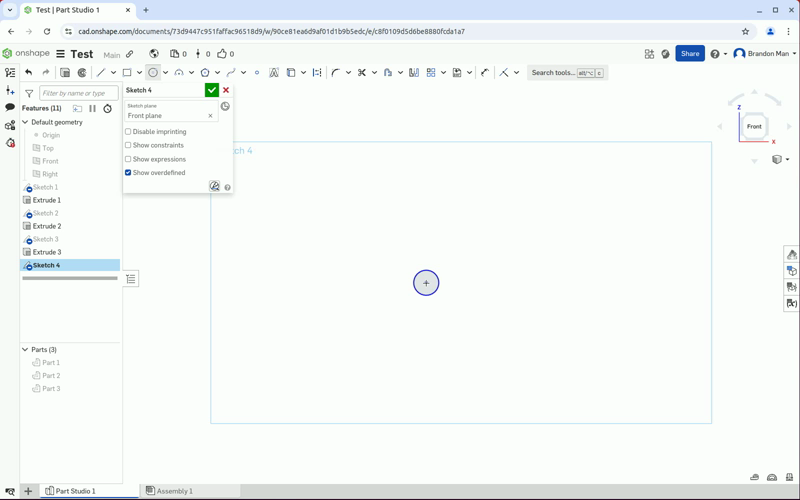
click(426, 282)
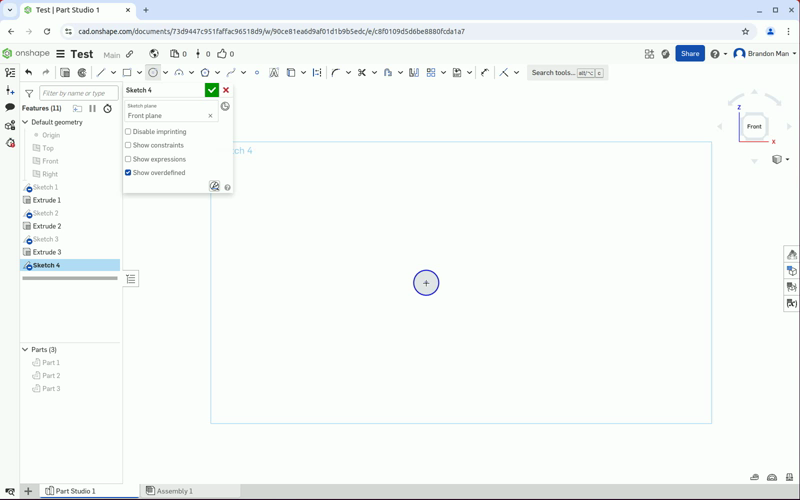
key_up(shift)
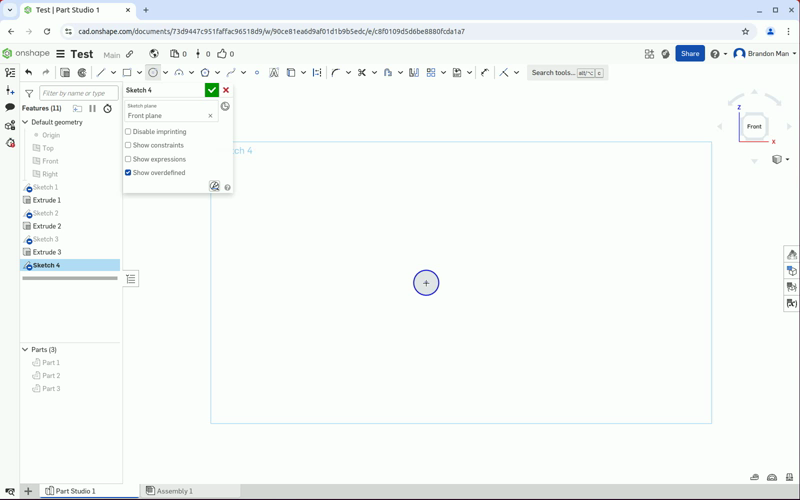
mouse_move(432, 282)
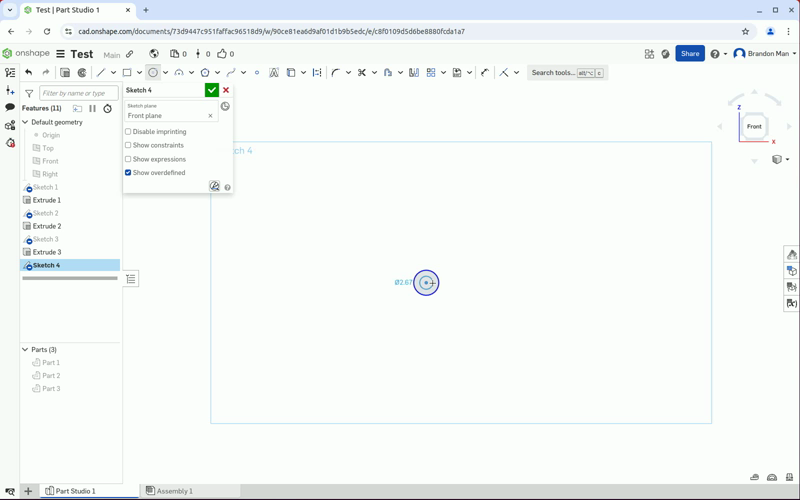
click(432, 282)
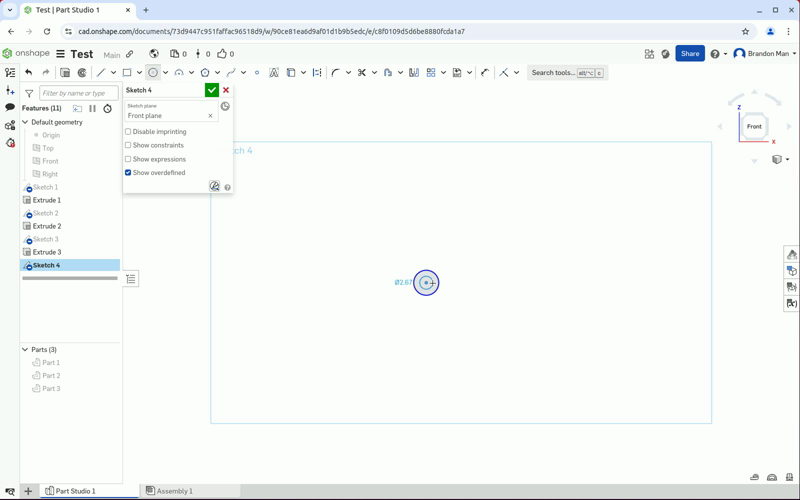
key(esc)
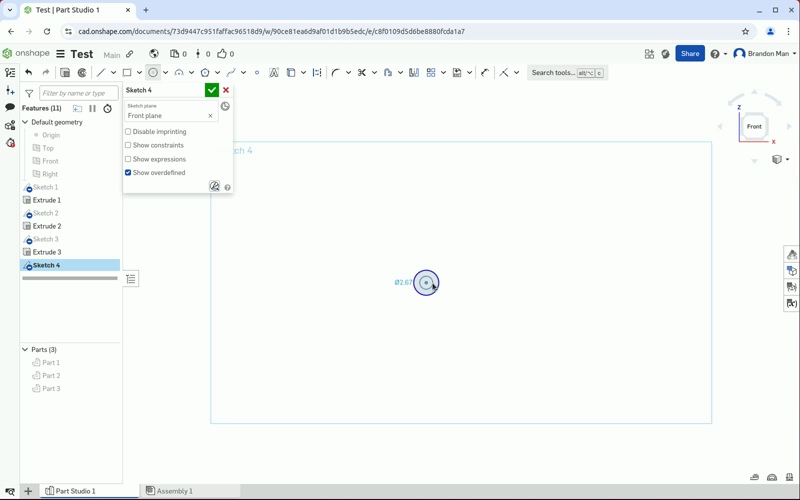
mouse_move(423, 289)
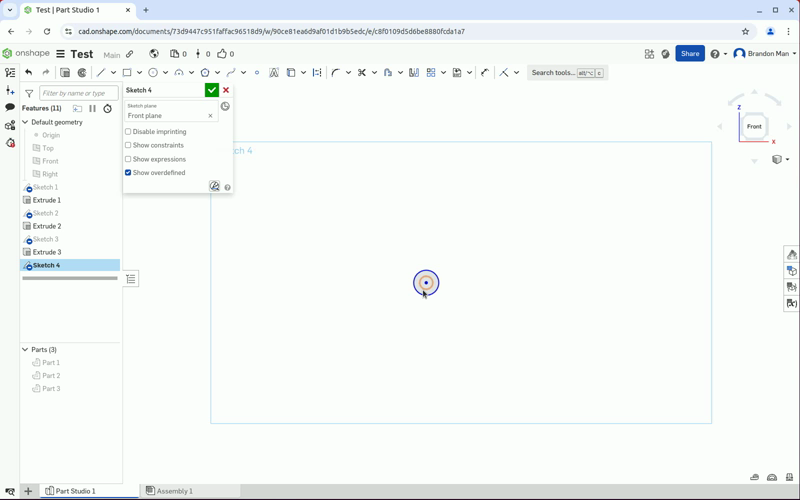
scroll(6)
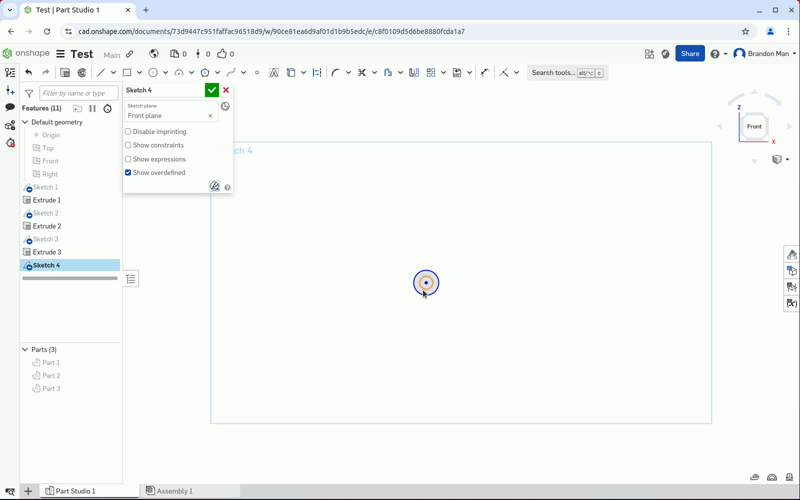
scroll(6)
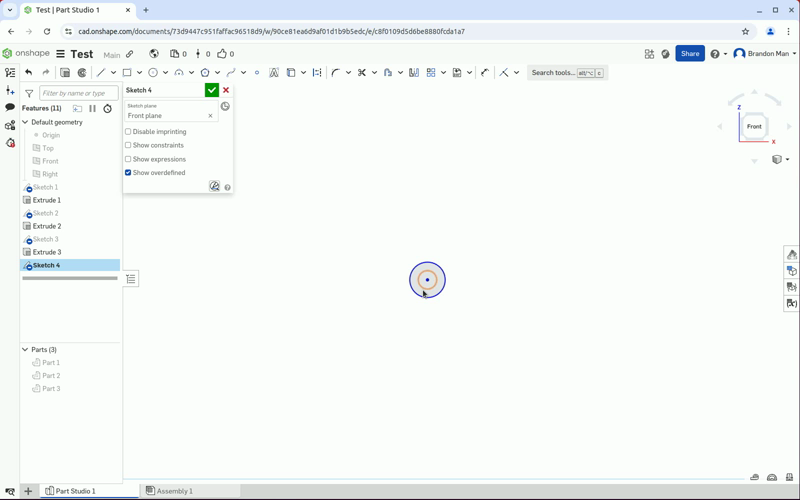
scroll(6)
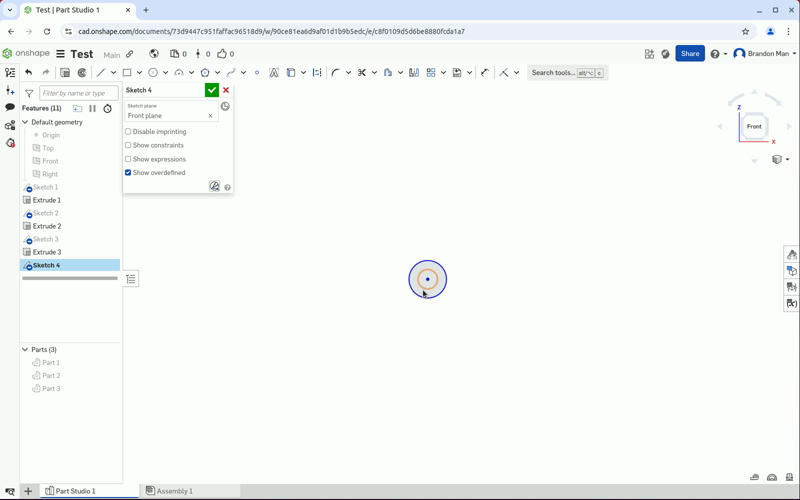
scroll(6)
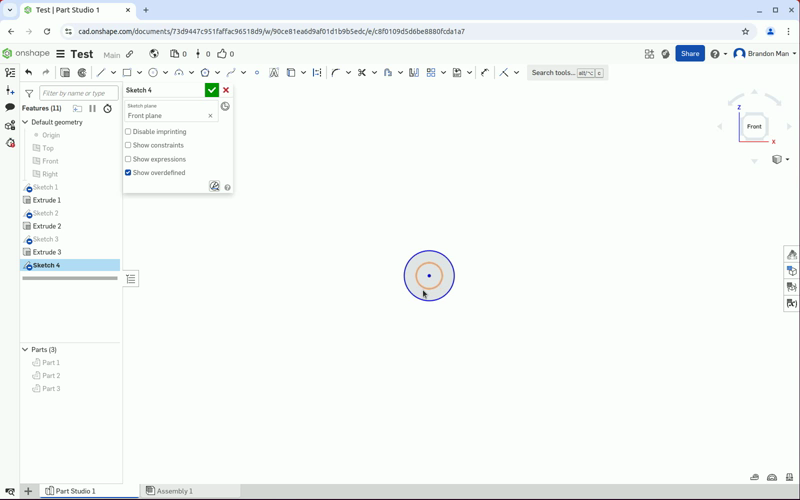
scroll(6)
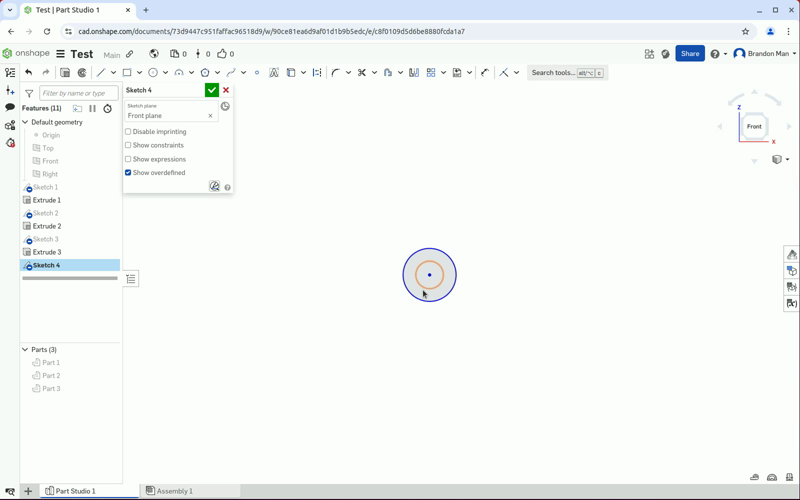
scroll(6)
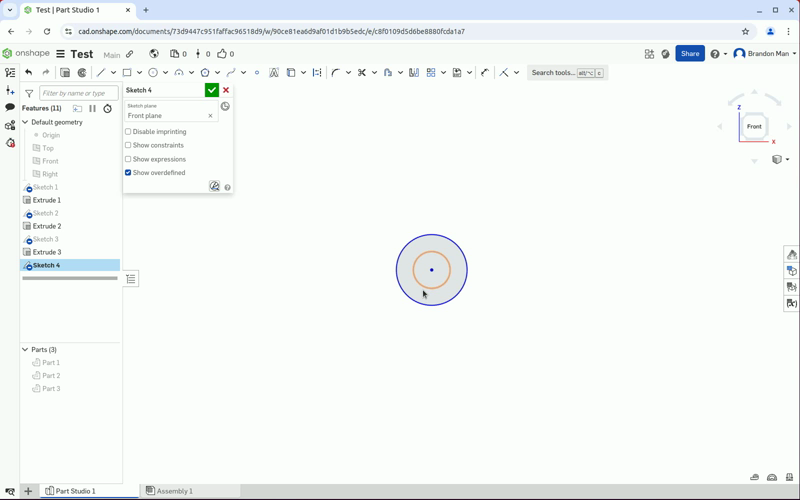
scroll(6)
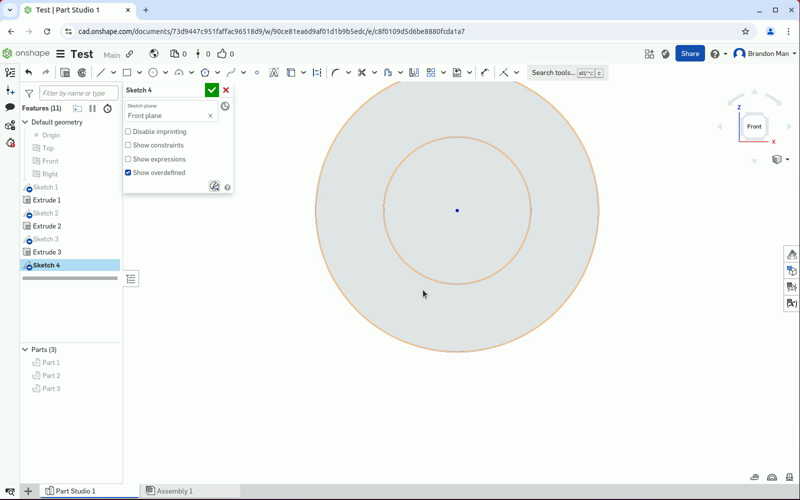
click(423, 289)
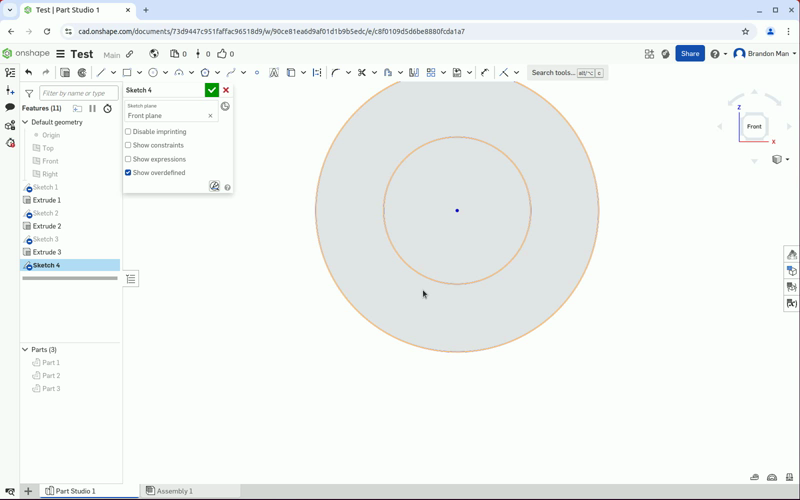
scroll(-6)
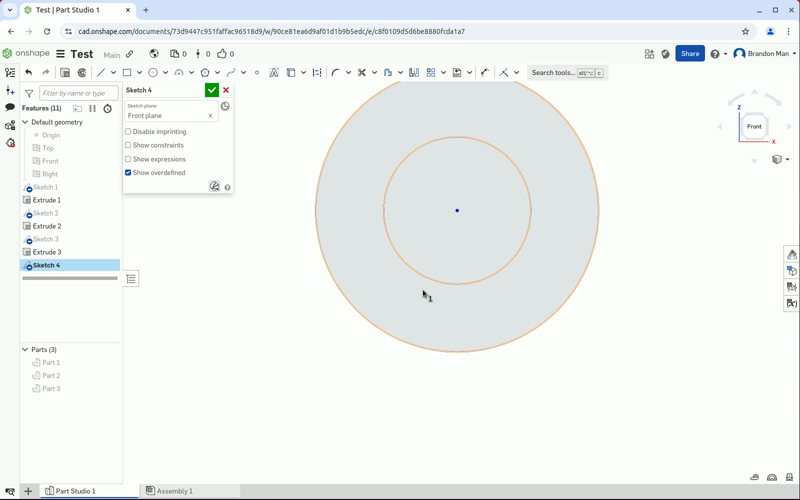
scroll(-6)
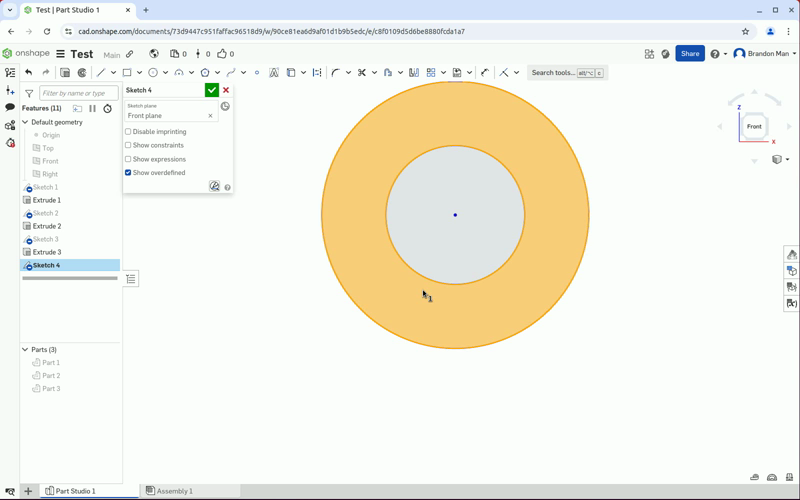
scroll(-6)
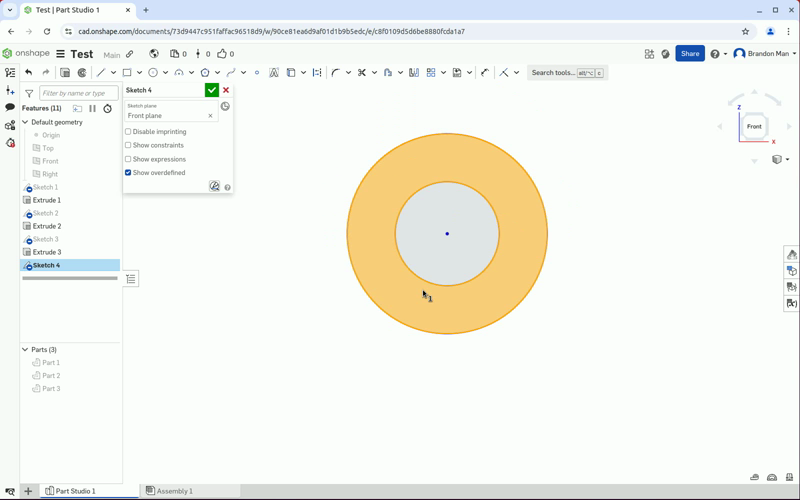
scroll(-6)
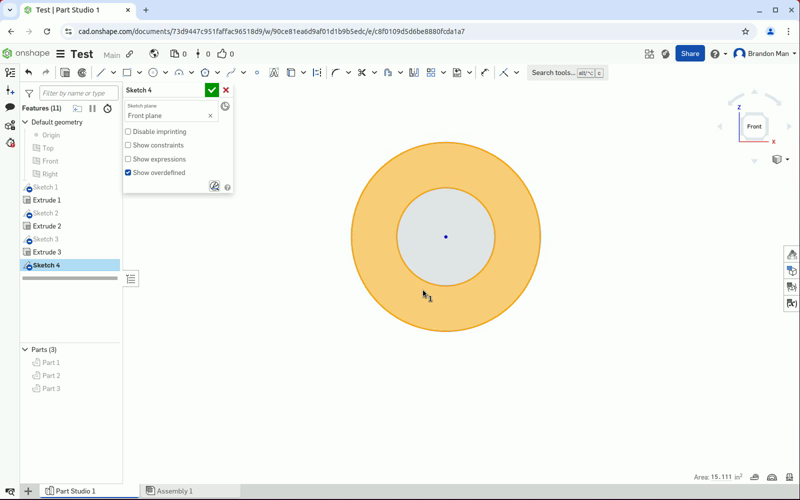
scroll(-6)
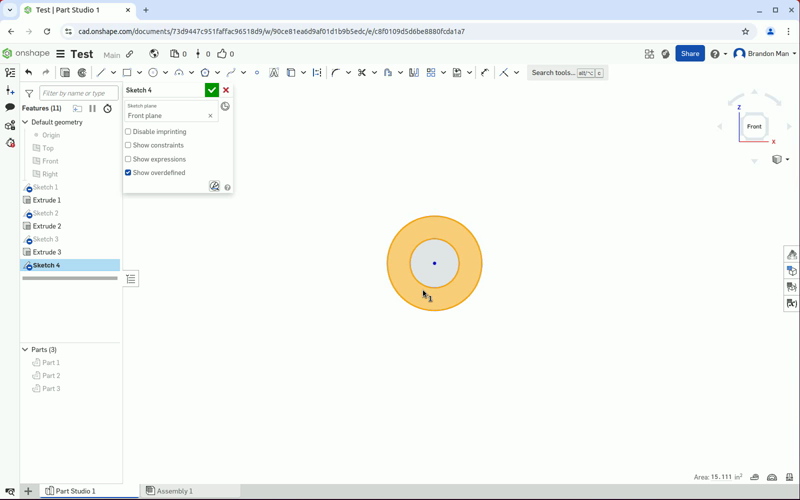
scroll(-6)
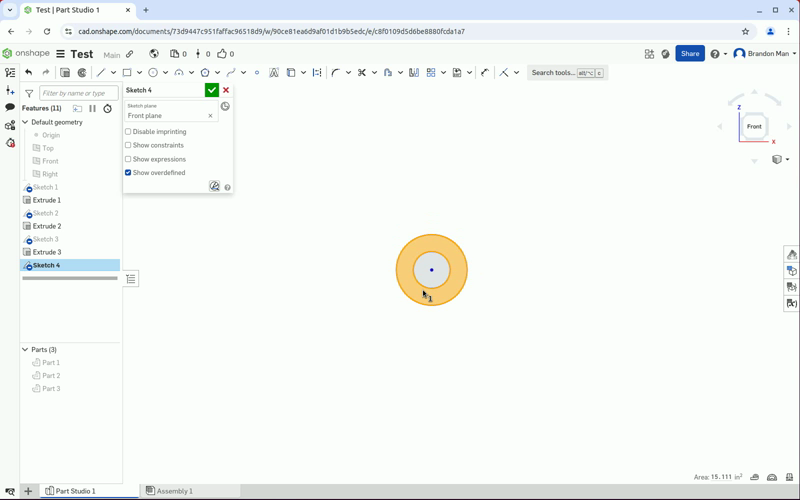
scroll(-6)
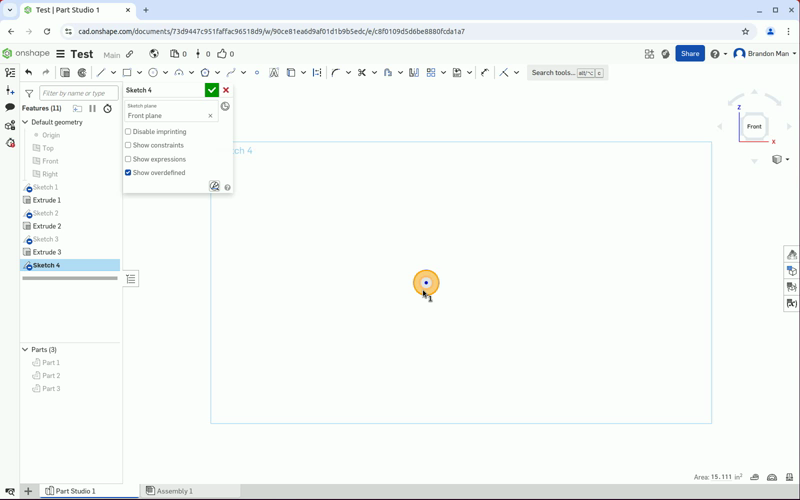
mouse_move(73, 352)
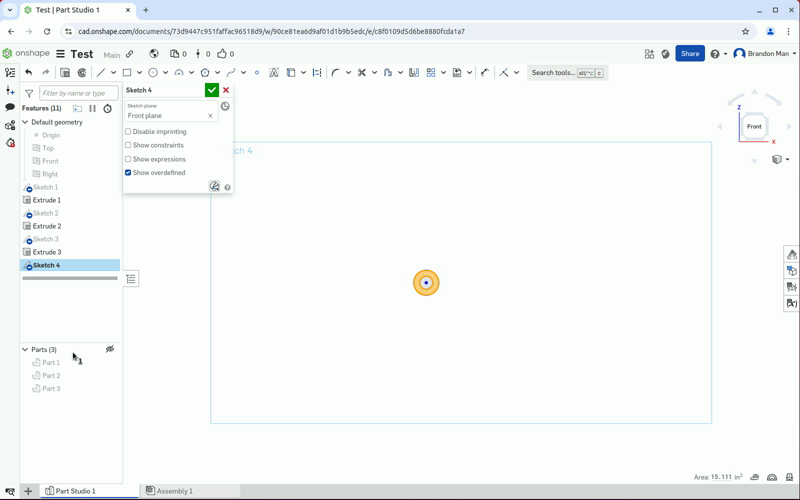
key(shift+y)
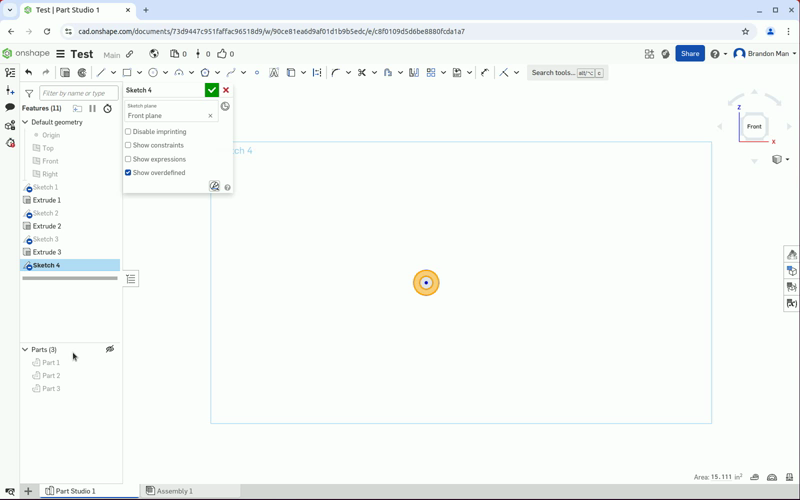
key(shift+e)
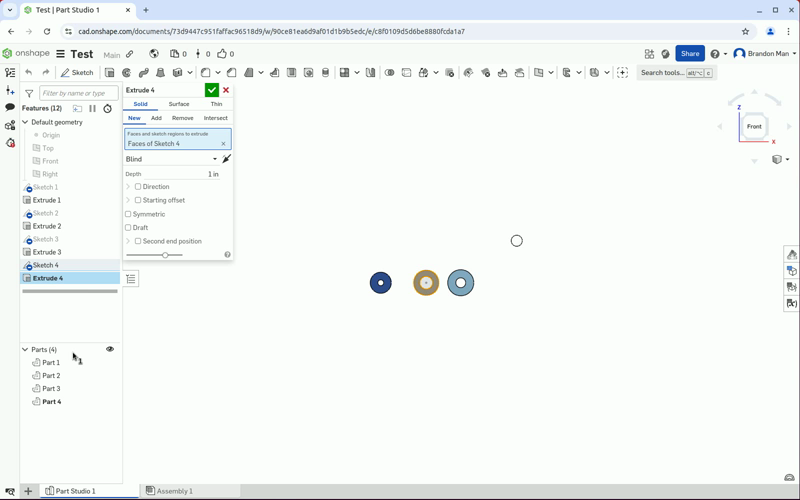
mouse_move(143, 106)
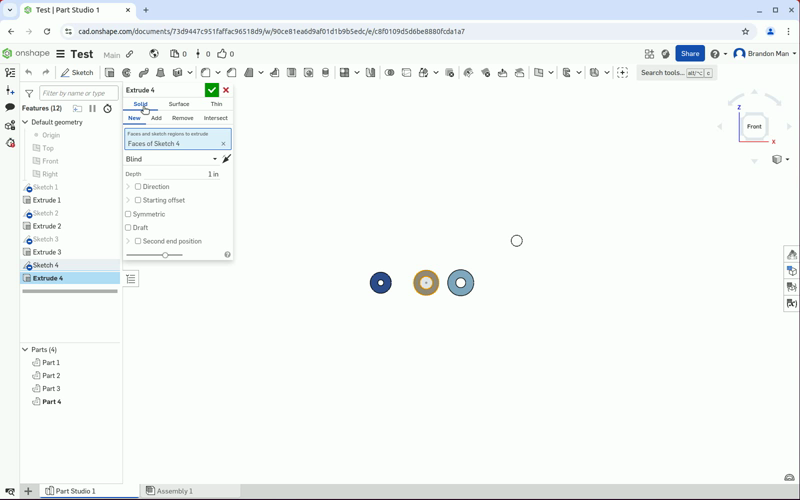
click(143, 106)
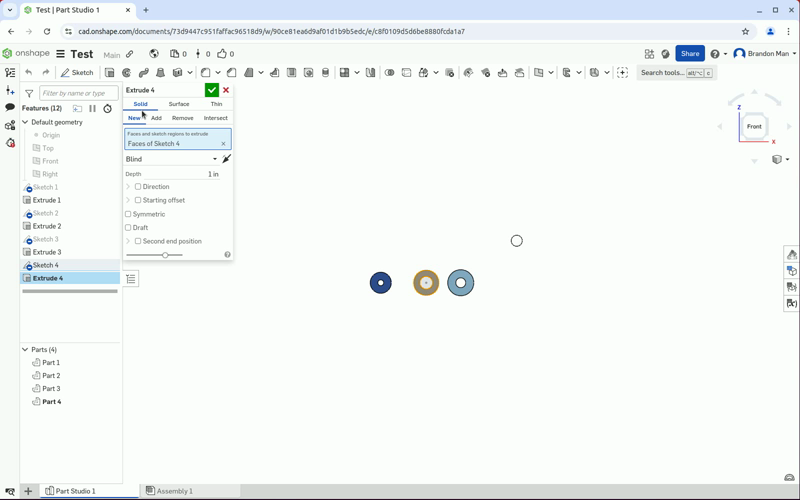
mouse_move(137, 120)
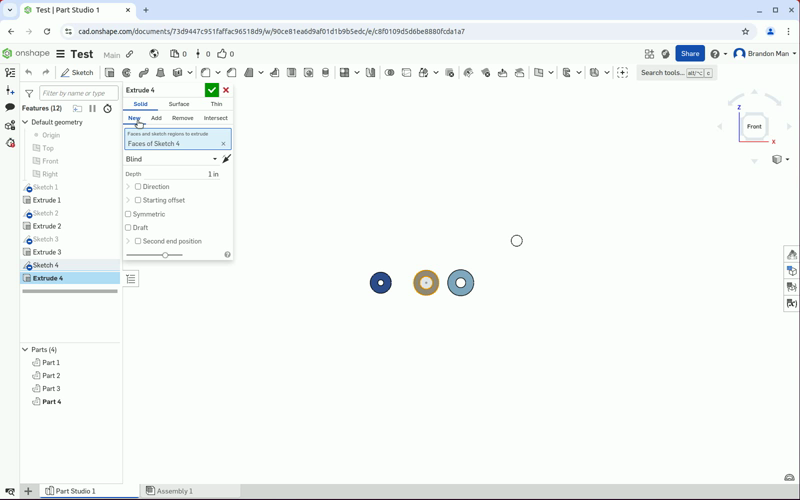
click(137, 120)
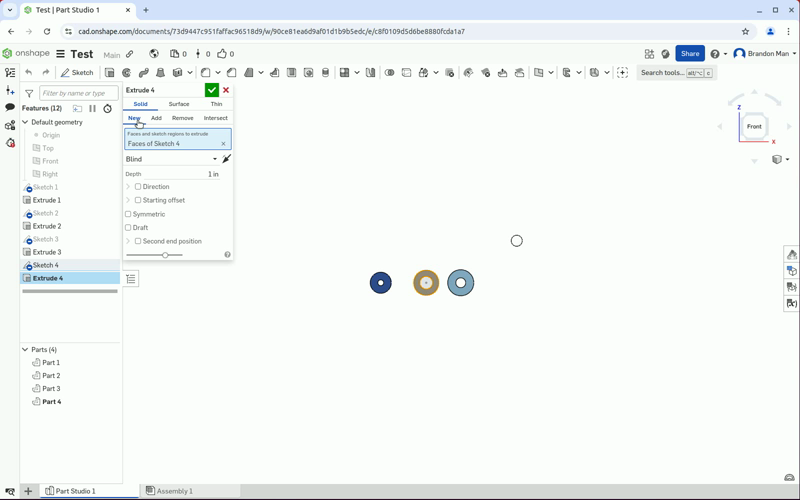
key(tab, 4)
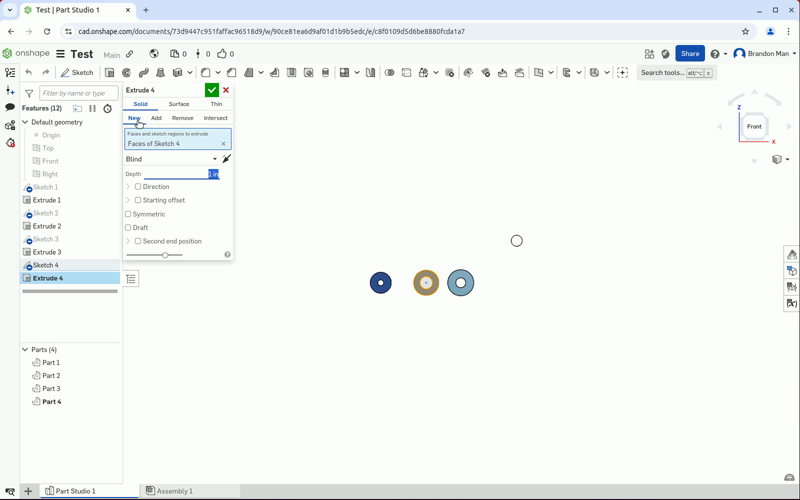
text(1.685)
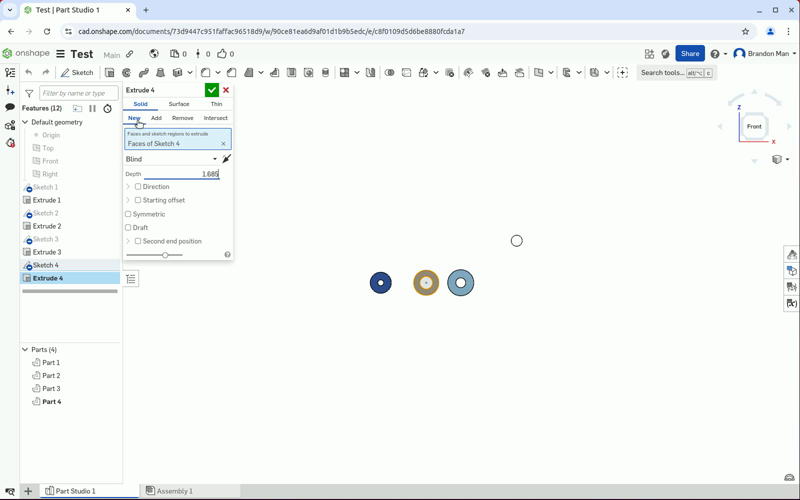
key(enter)
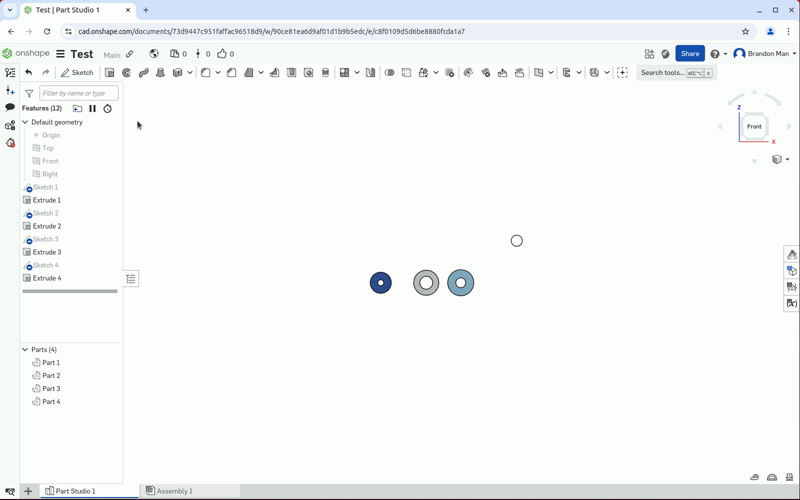
key(shift+h)
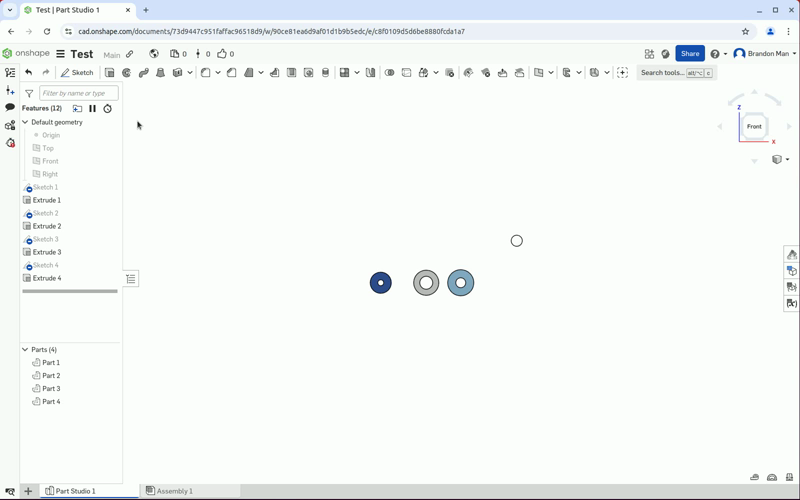
key(shift+h)
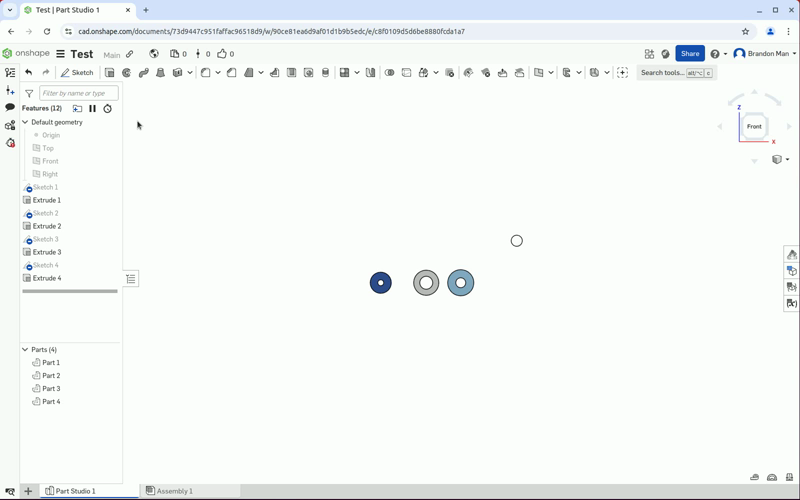
mouse_move(73, 189)
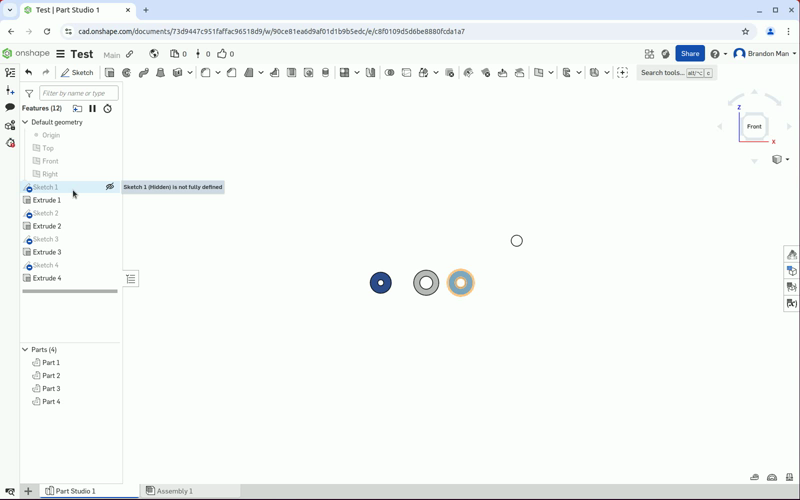
click(73, 189)
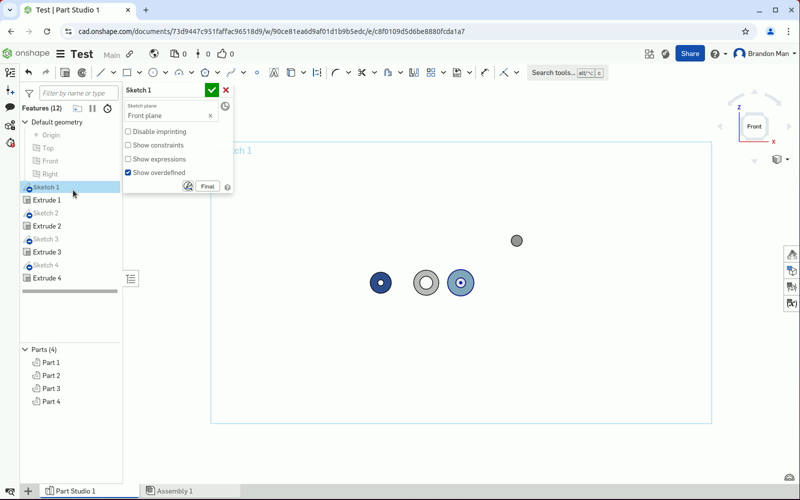
mouse_move(229, 92)
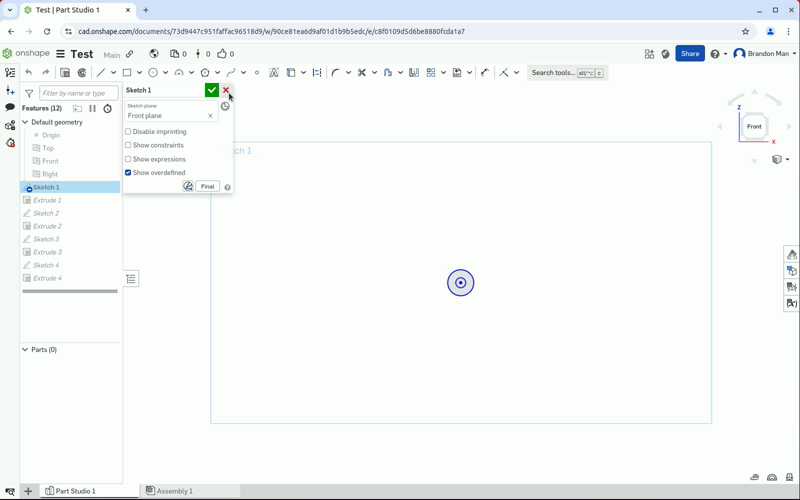
click(229, 92)
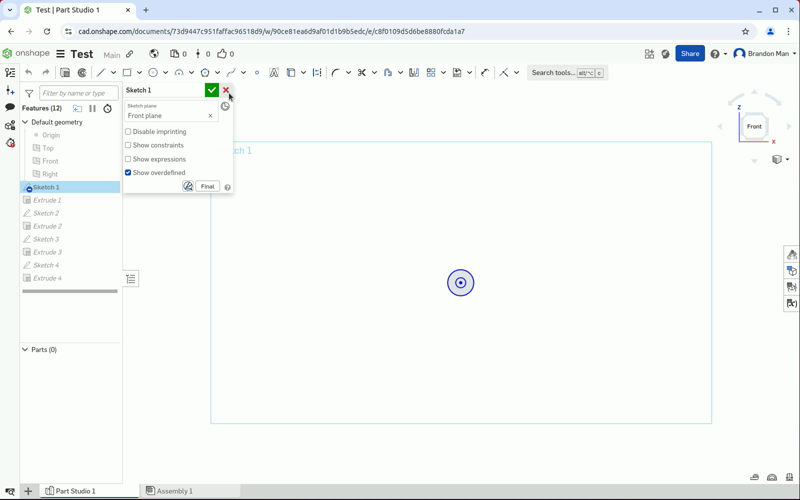
key(shift+s)
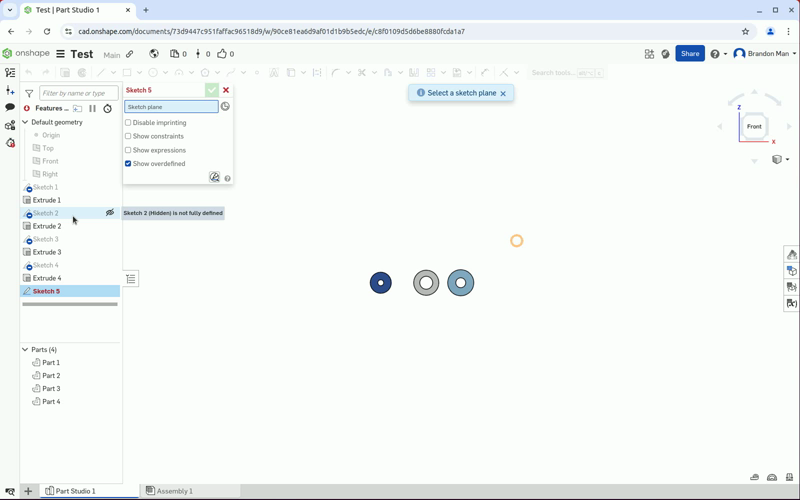
scroll(3)
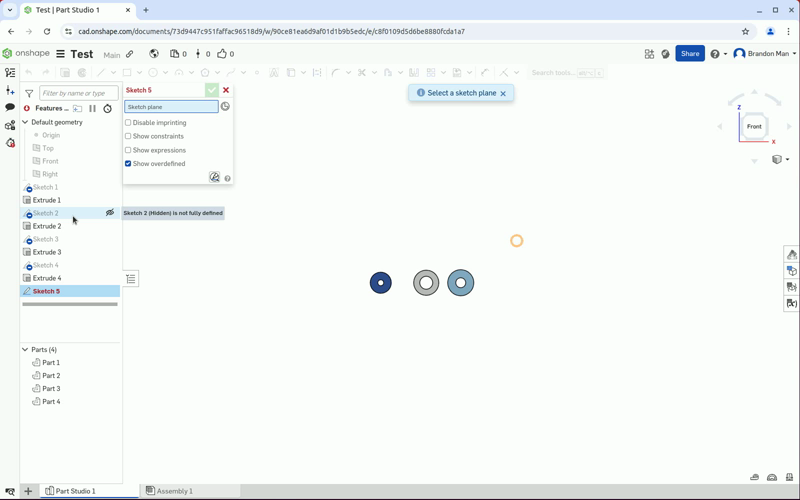
mouse_move(73, 163)
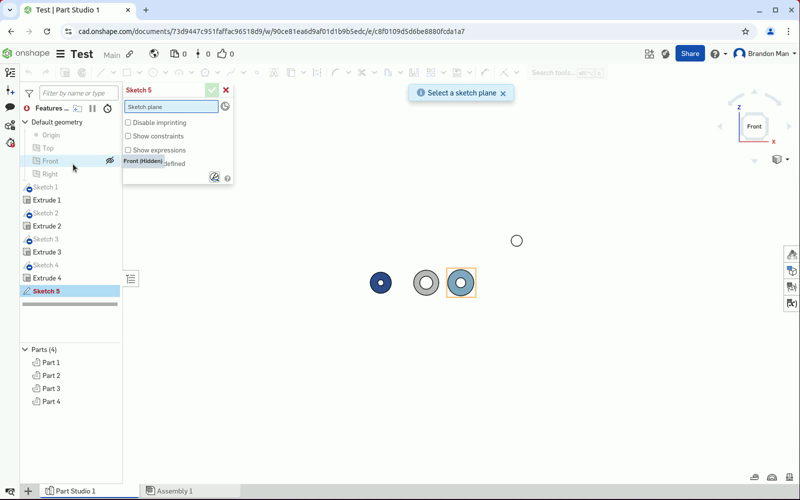
click(73, 163)
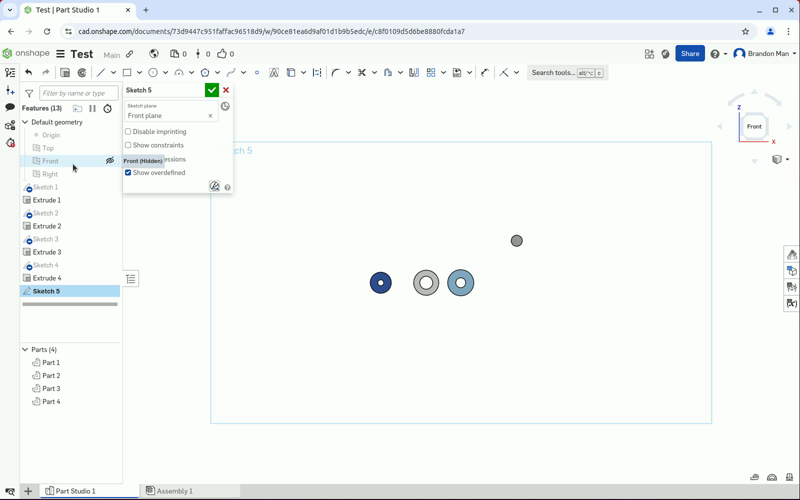
mouse_move(73, 352)
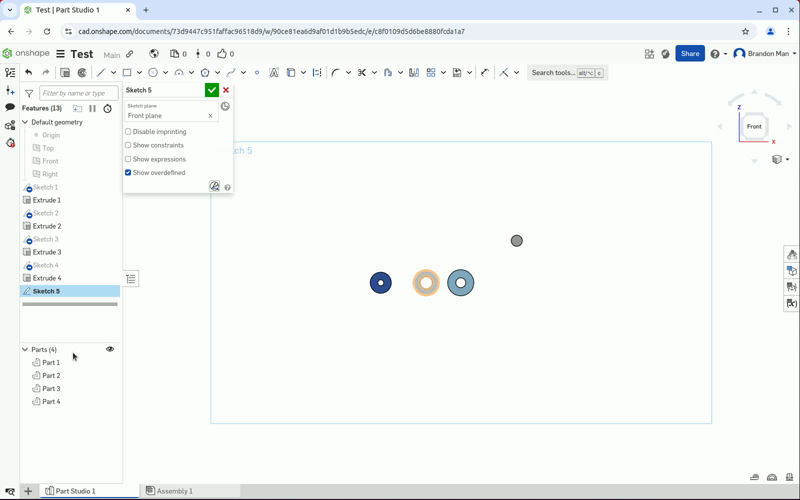
key(y)
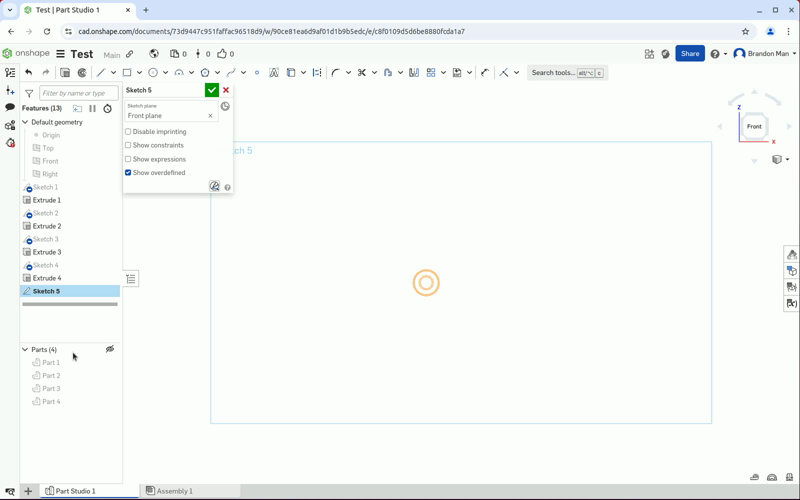
key(c)
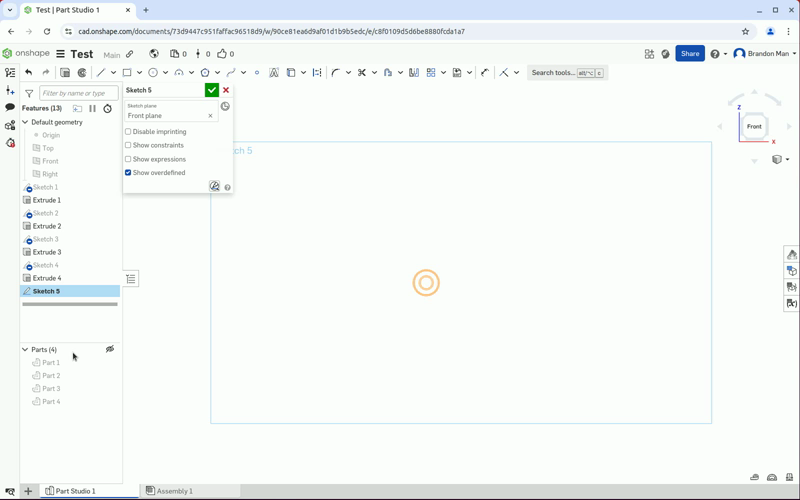
key_down(shift)
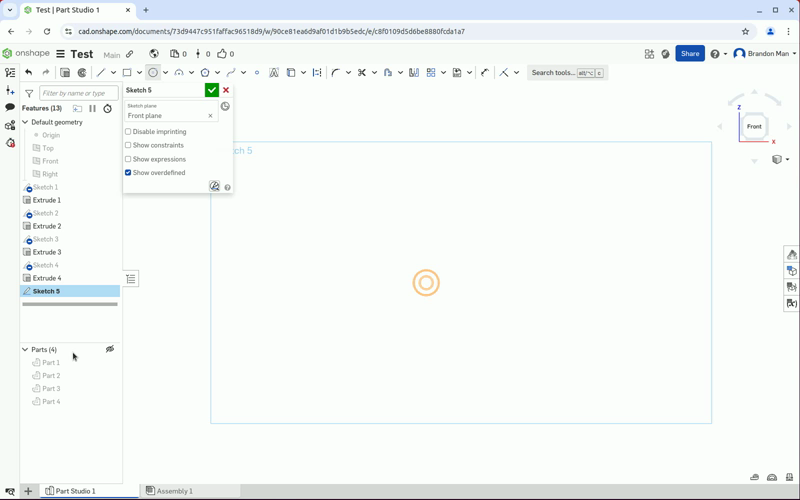
mouse_move(407, 233)
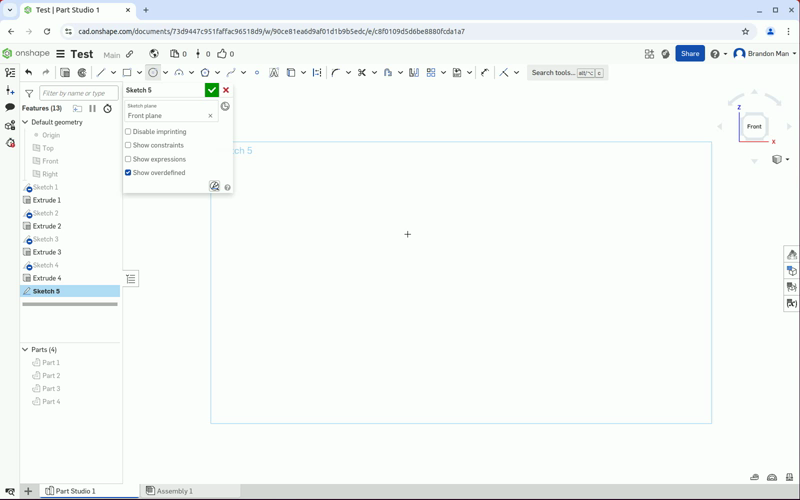
click(407, 233)
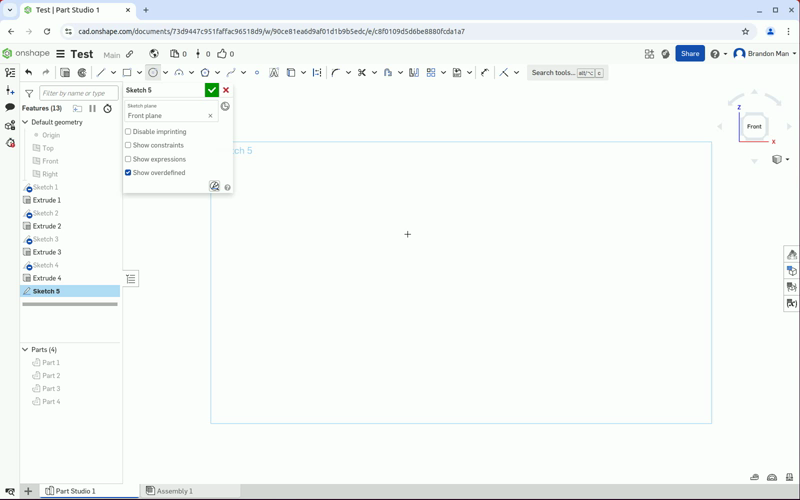
key_up(shift)
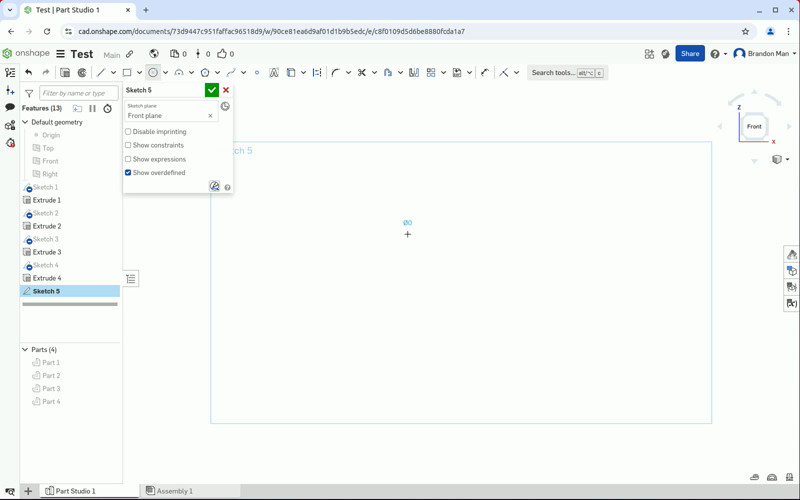
mouse_move(420, 233)
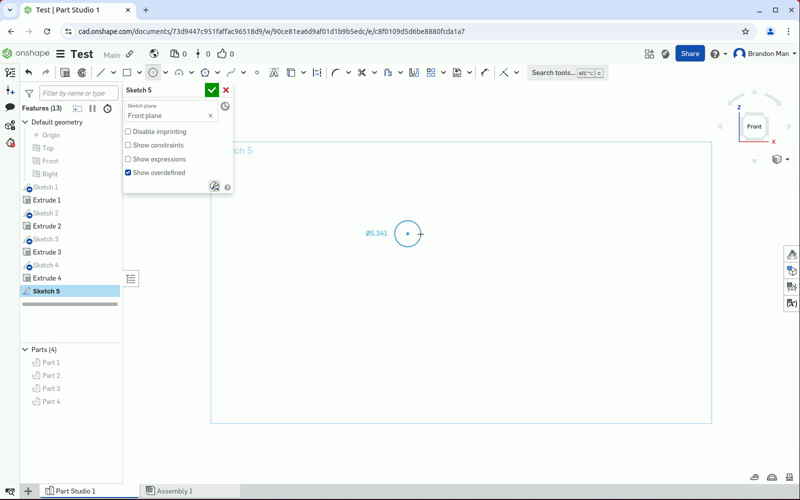
click(420, 233)
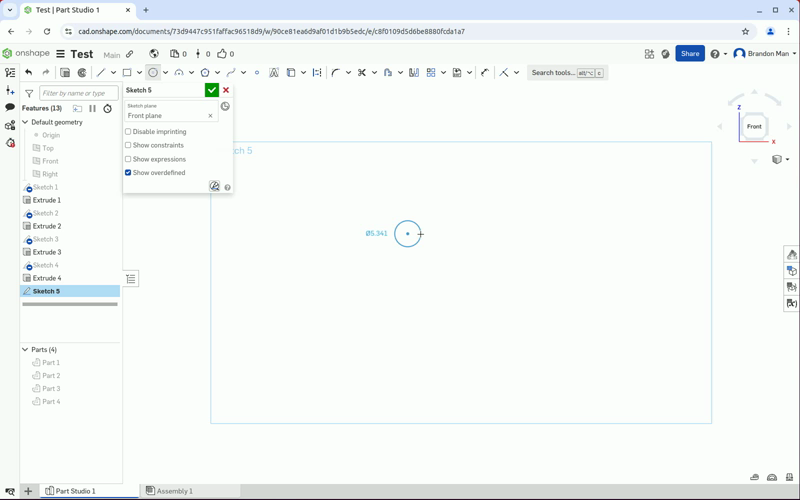
key(esc)
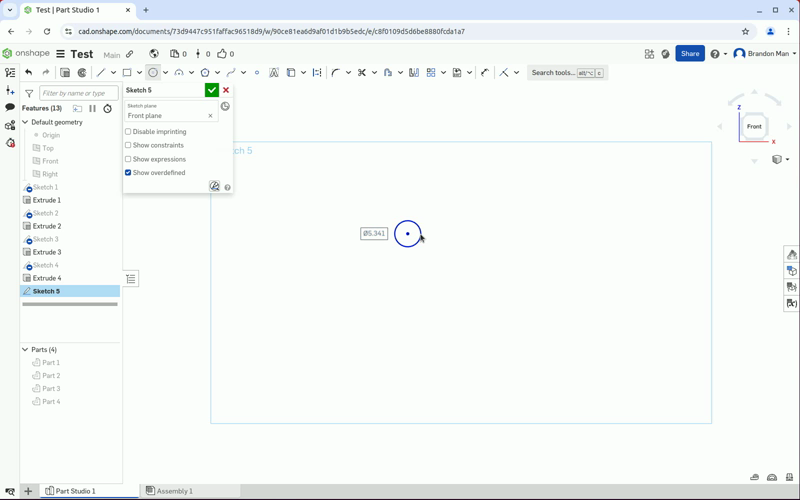
key(c)
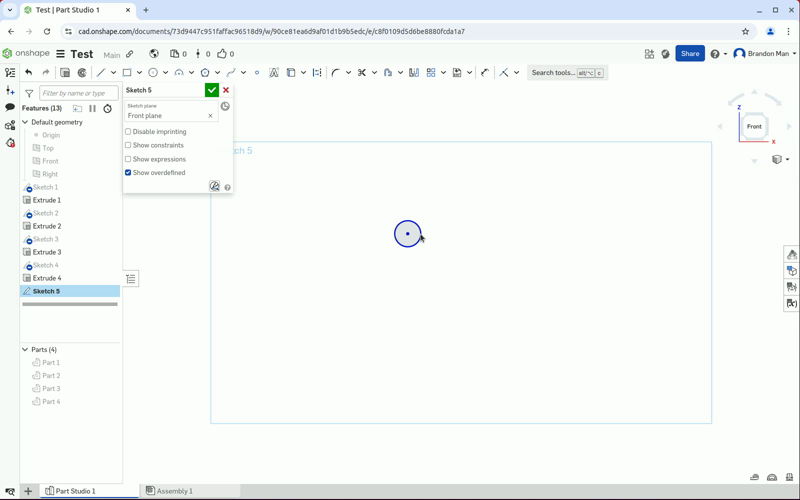
key_down(shift)
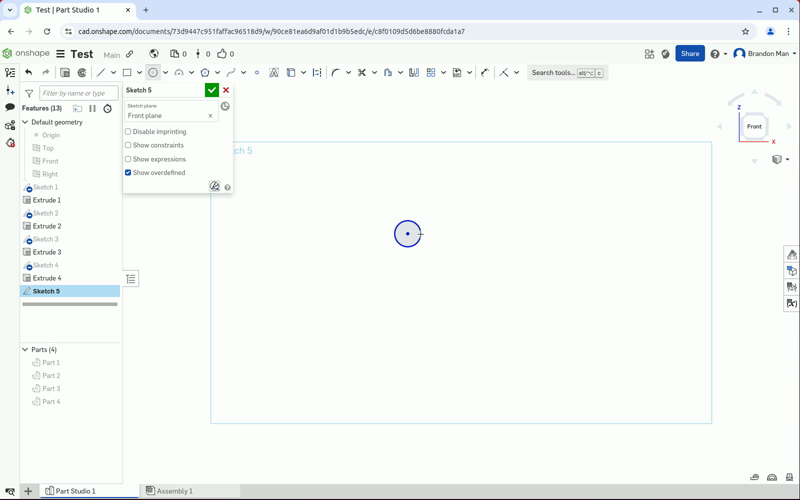
mouse_move(407, 233)
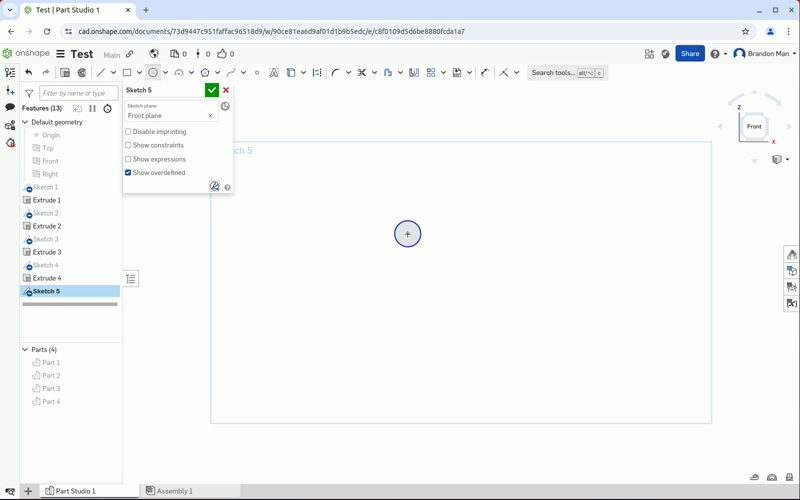
click(407, 233)
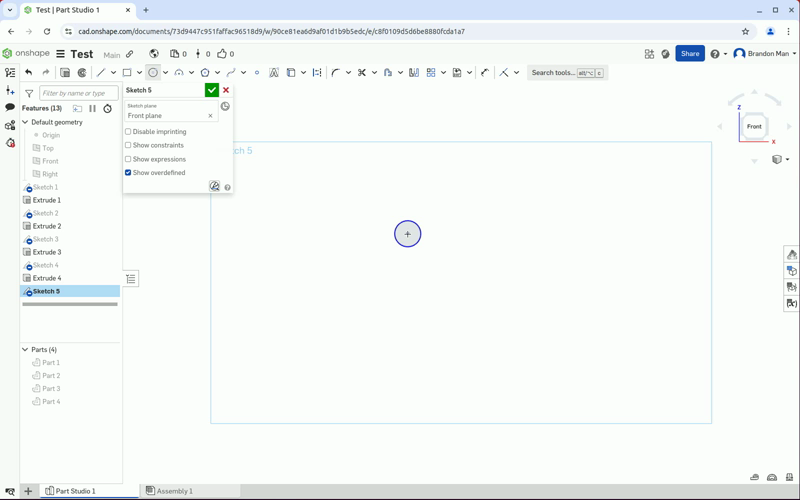
key_up(shift)
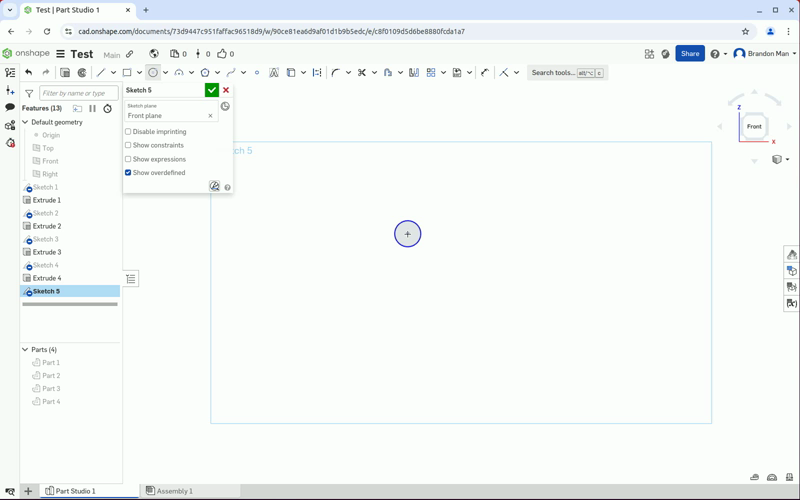
mouse_move(410, 233)
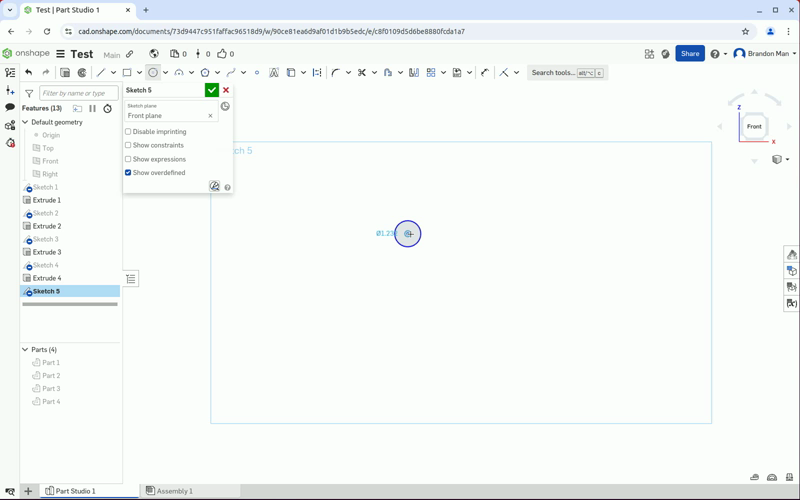
scroll(6)
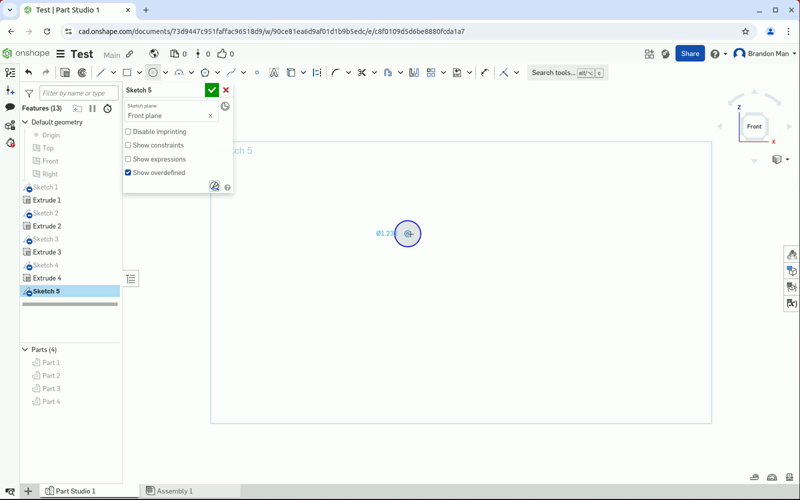
scroll(6)
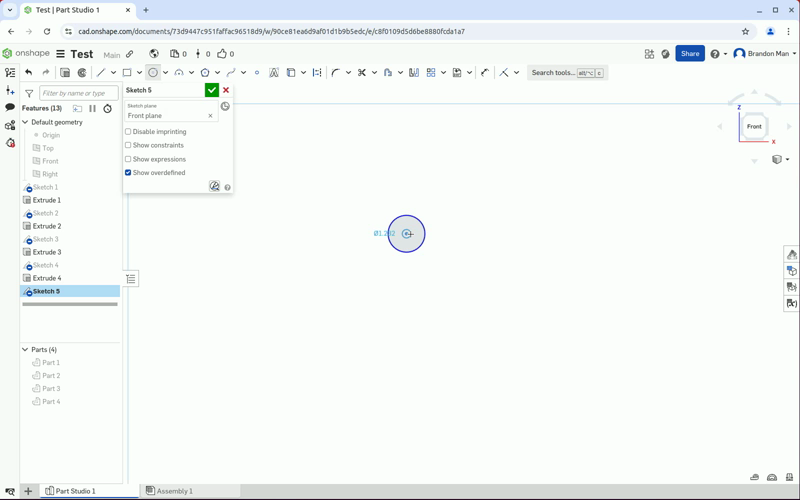
scroll(6)
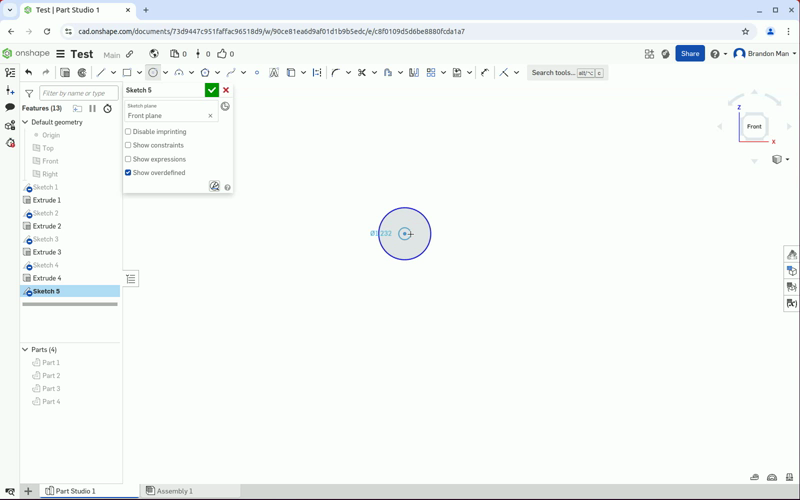
scroll(6)
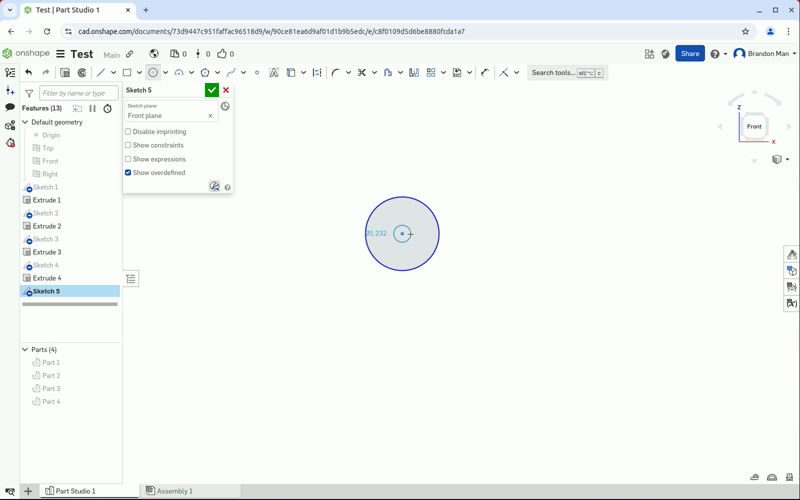
scroll(6)
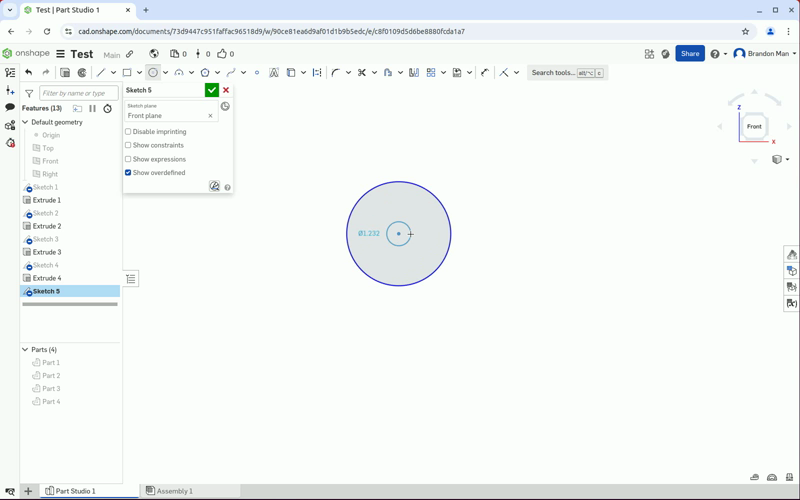
scroll(6)
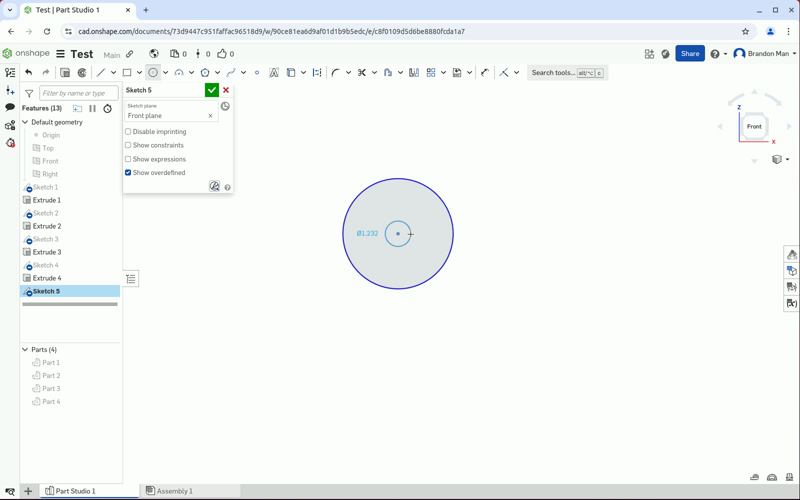
scroll(6)
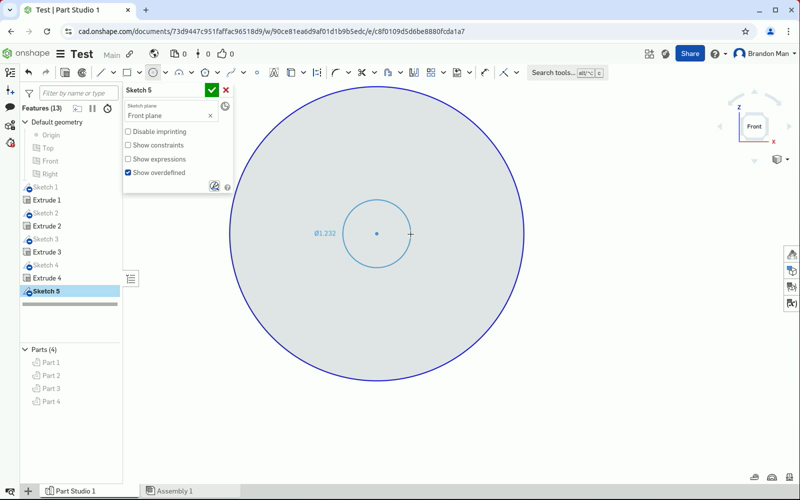
click(410, 233)
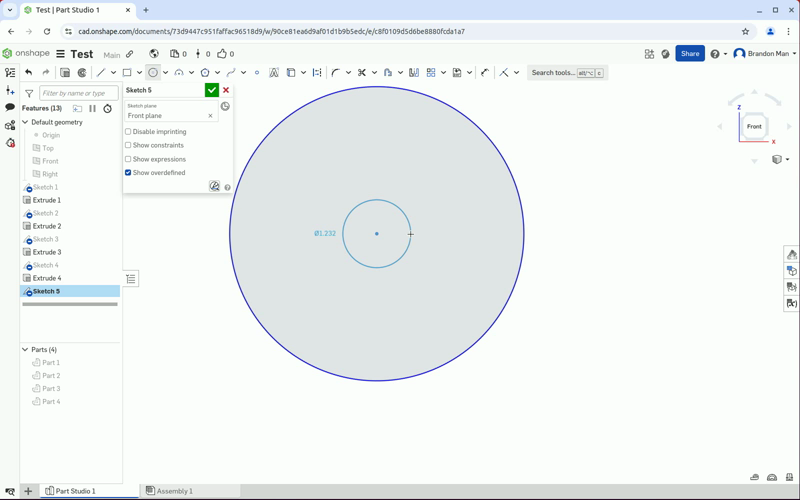
scroll(-6)
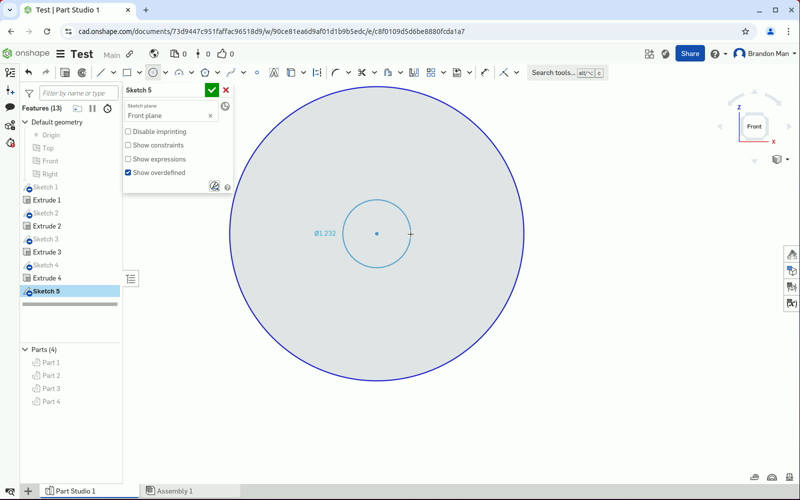
scroll(-6)
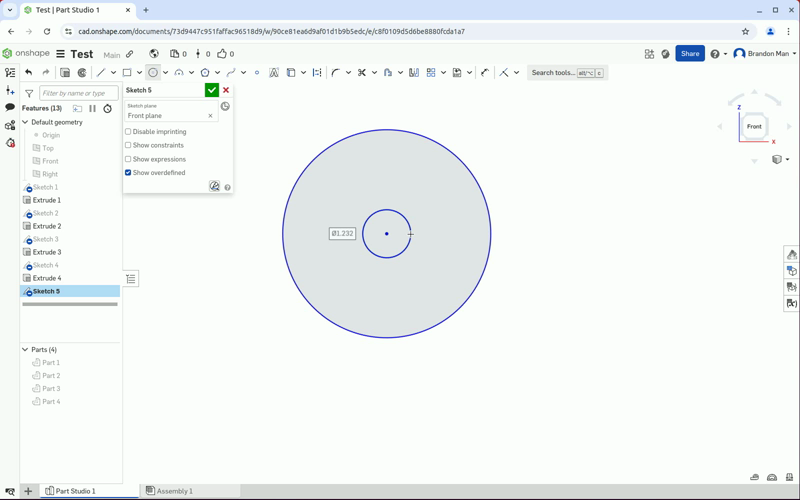
scroll(-6)
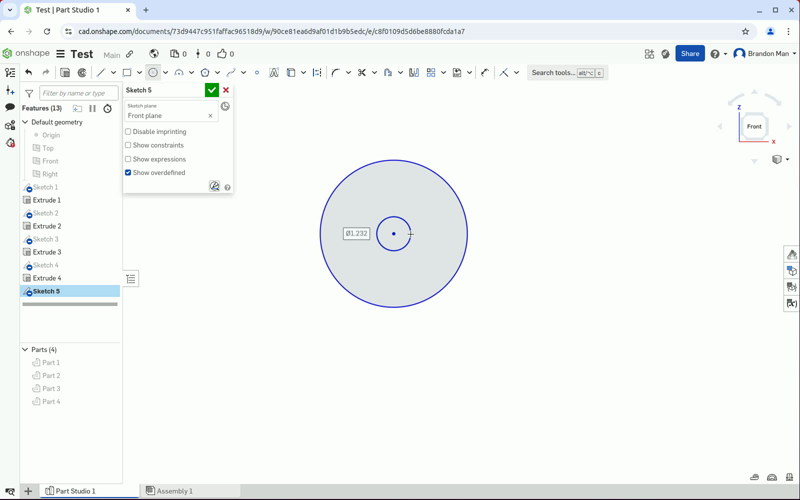
scroll(-6)
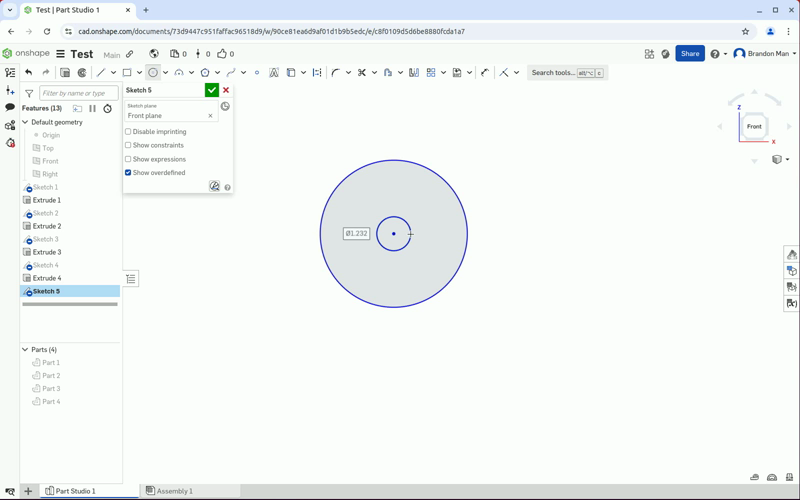
scroll(-6)
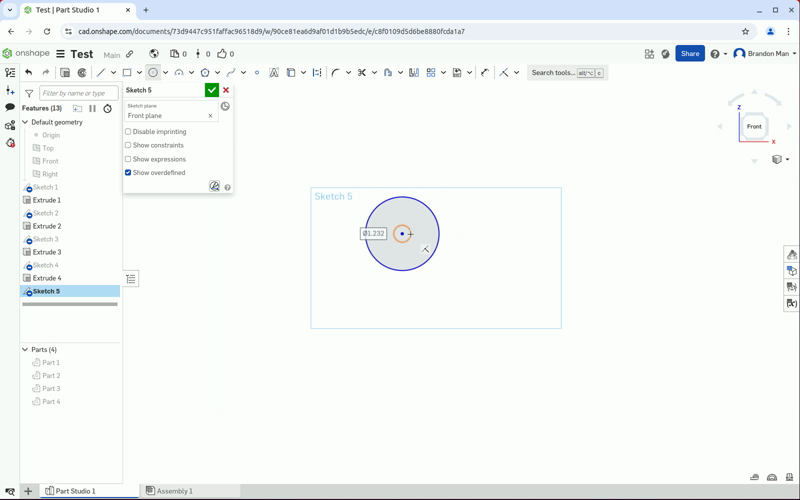
scroll(-6)
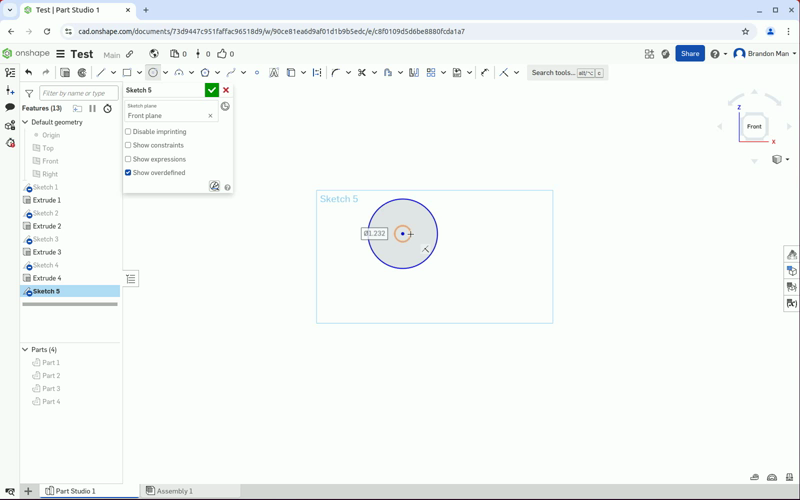
scroll(-6)
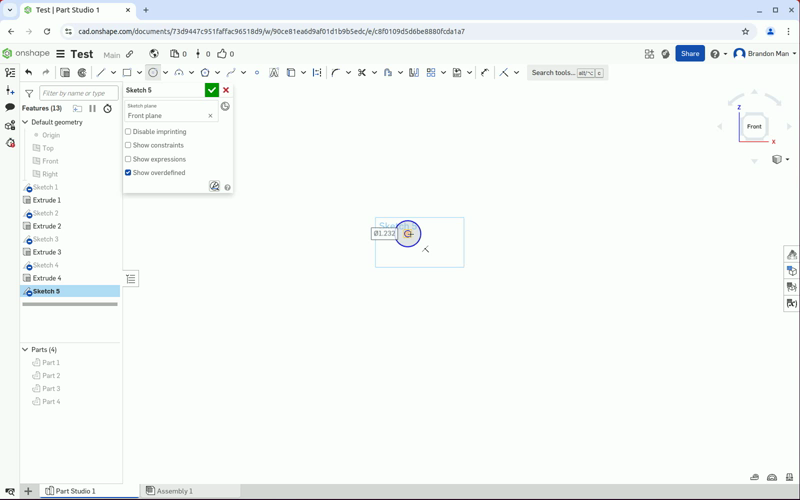
key(esc)
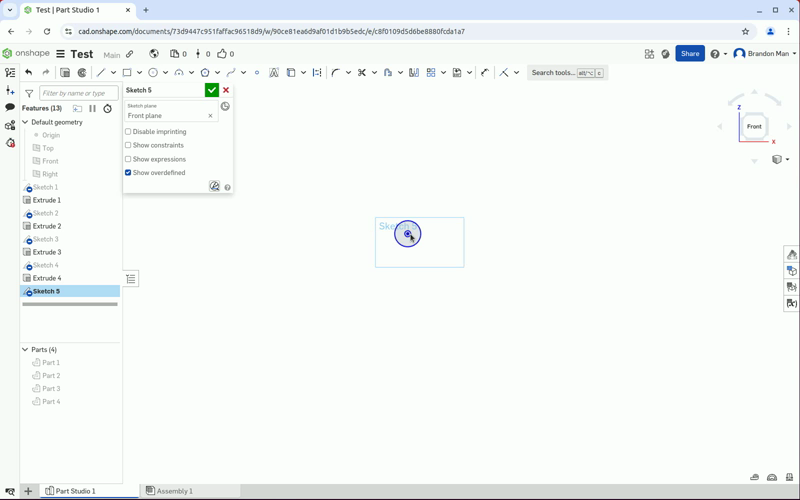
mouse_move(413, 240)
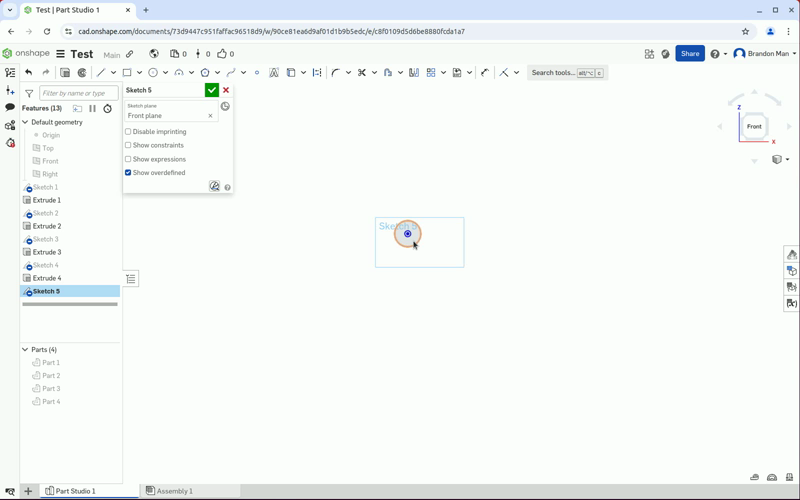
scroll(6)
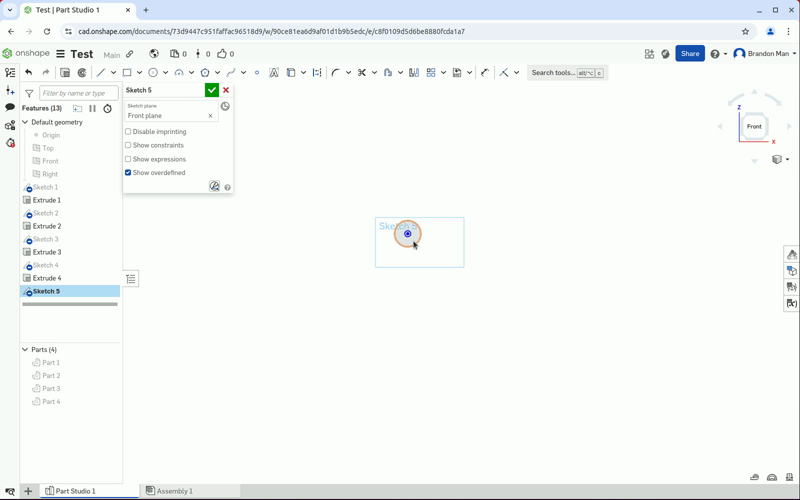
scroll(6)
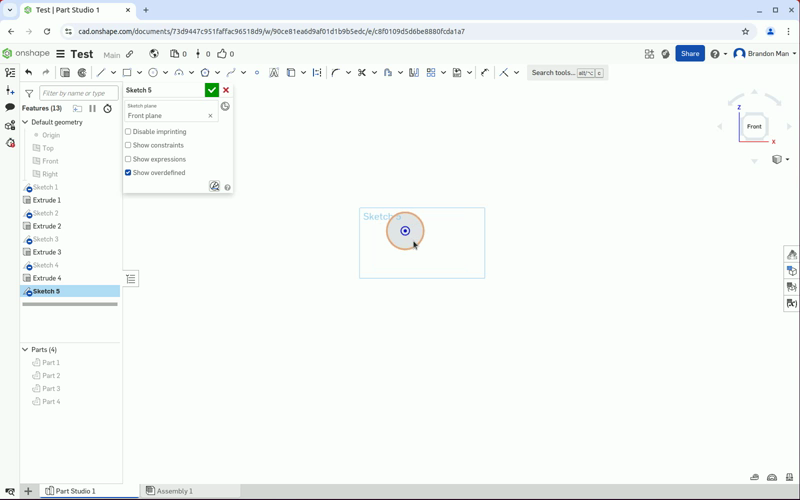
scroll(6)
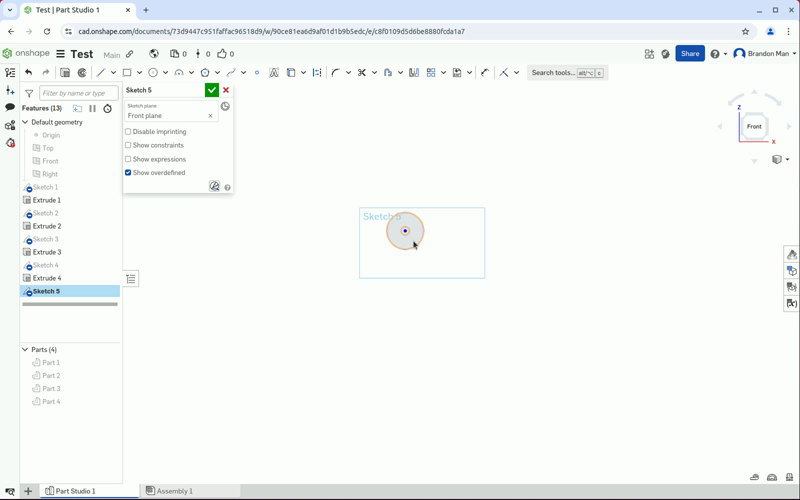
scroll(6)
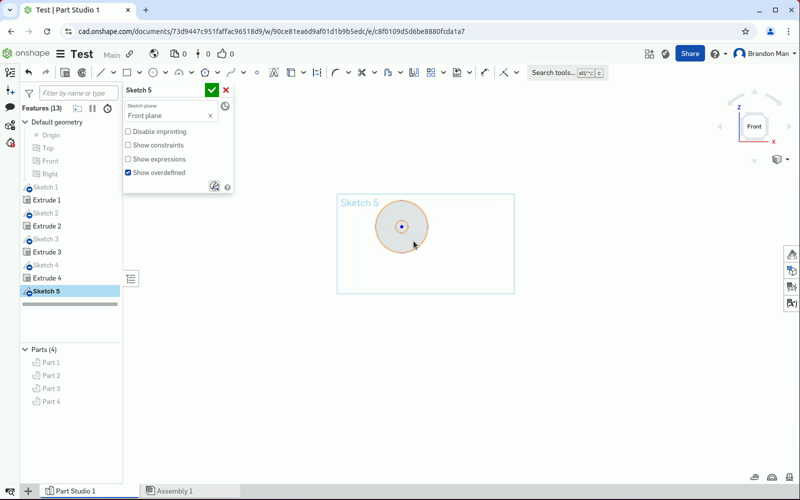
scroll(6)
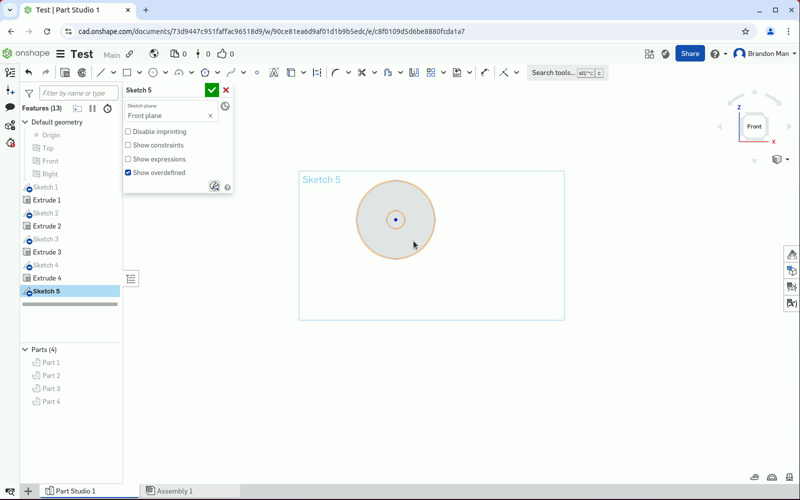
scroll(6)
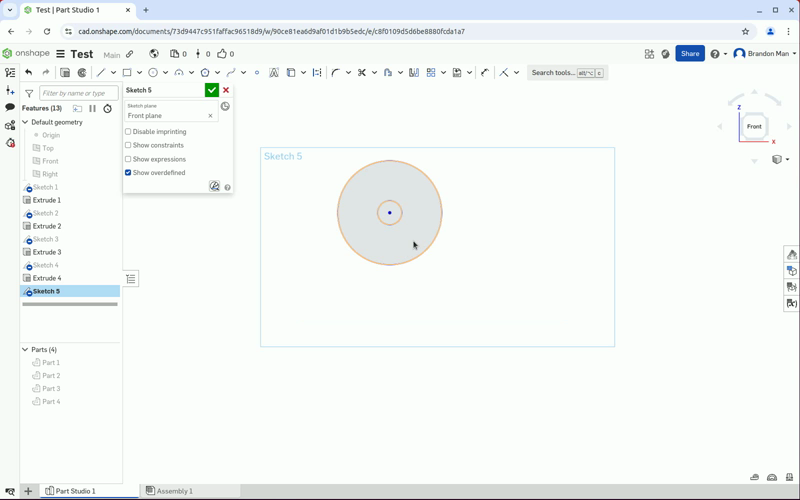
scroll(6)
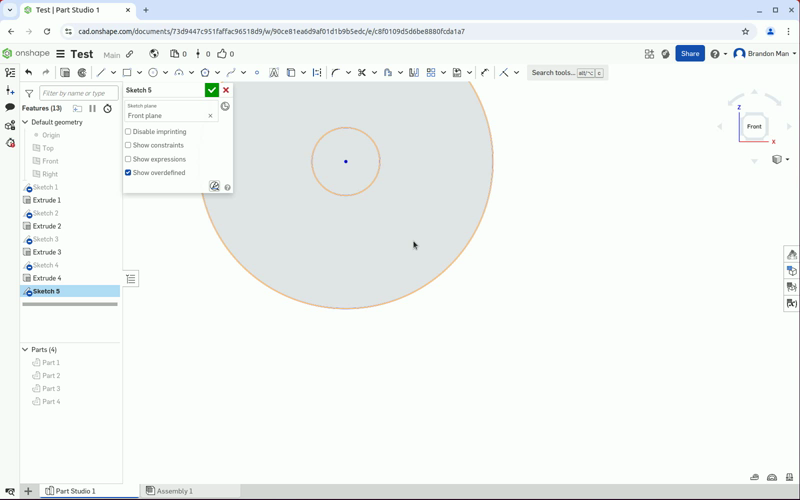
click(413, 240)
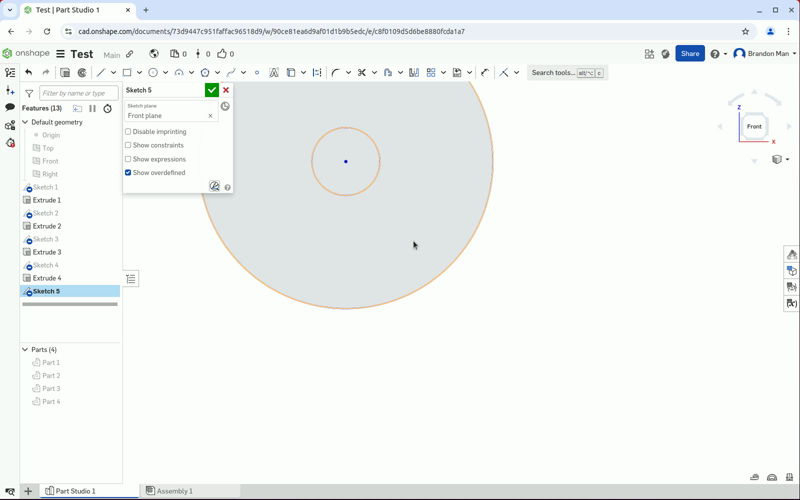
scroll(-6)
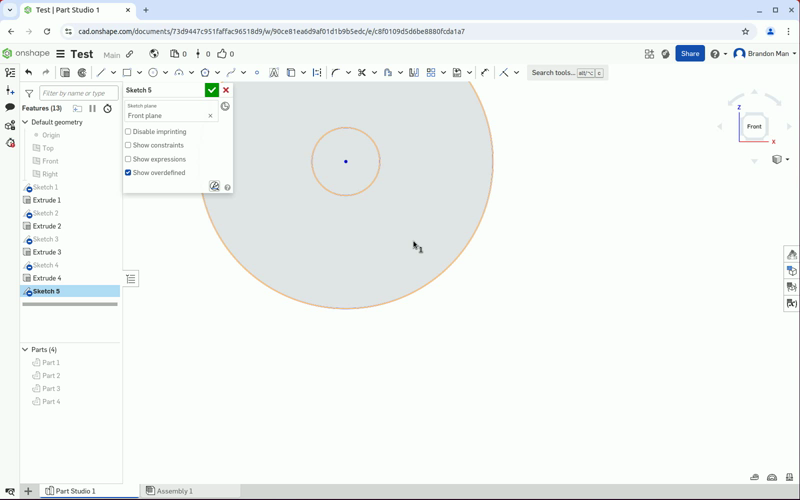
scroll(-6)
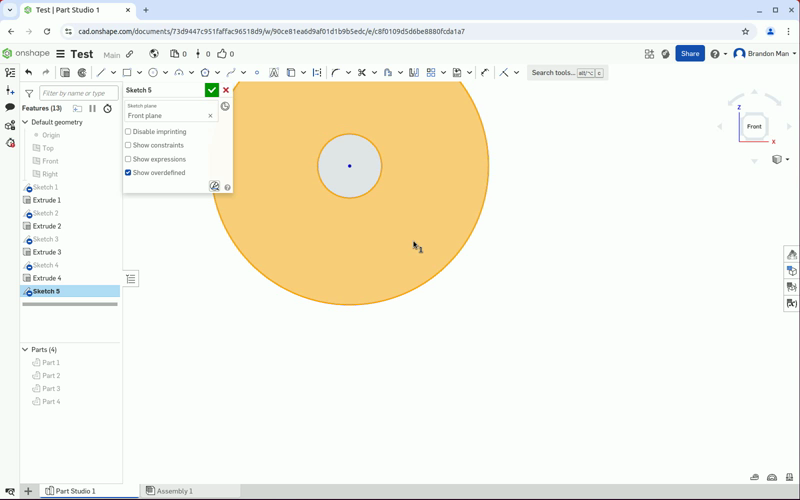
scroll(-6)
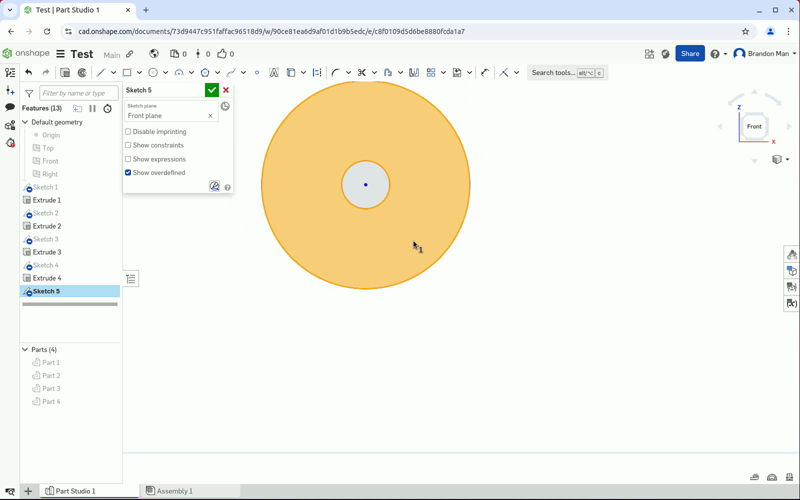
scroll(-6)
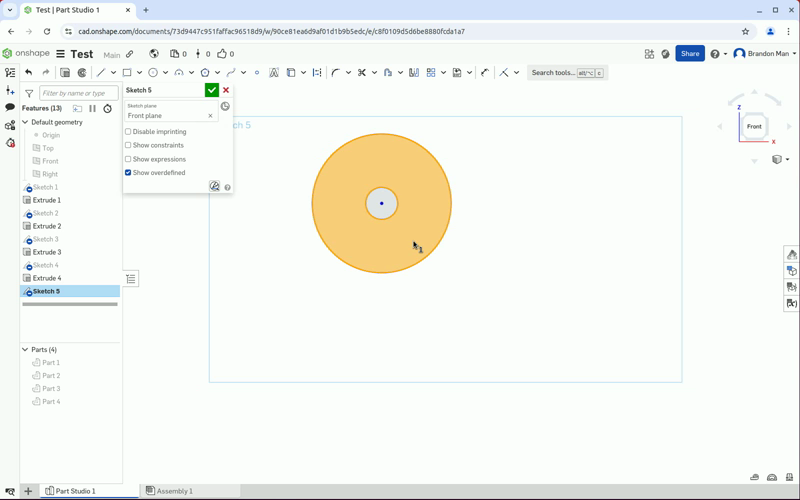
scroll(-6)
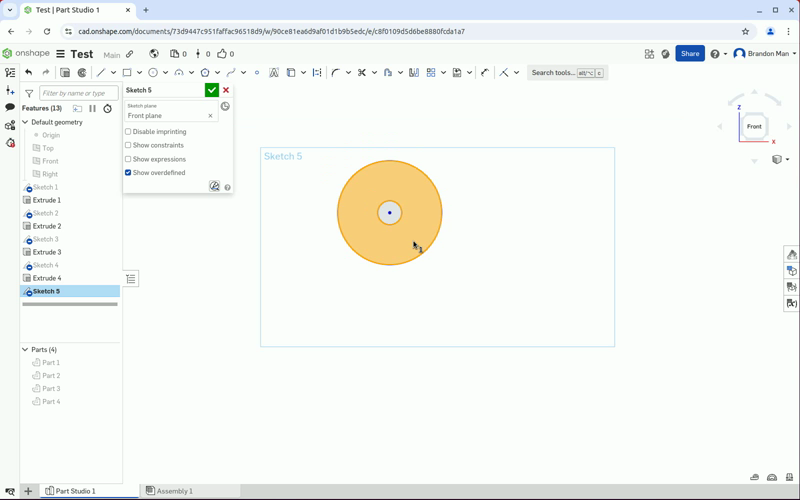
scroll(-6)
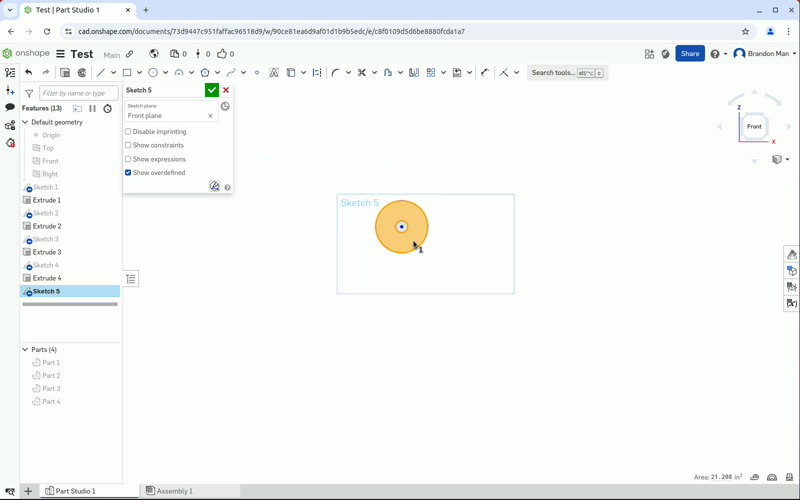
scroll(-6)
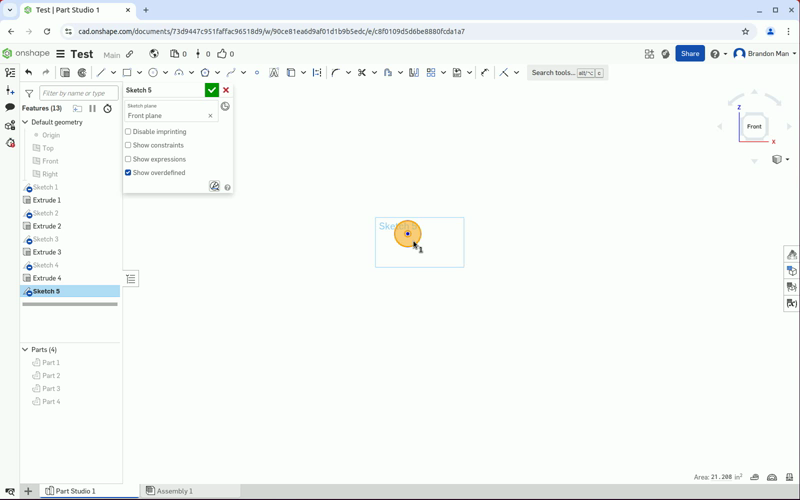
mouse_move(73, 352)
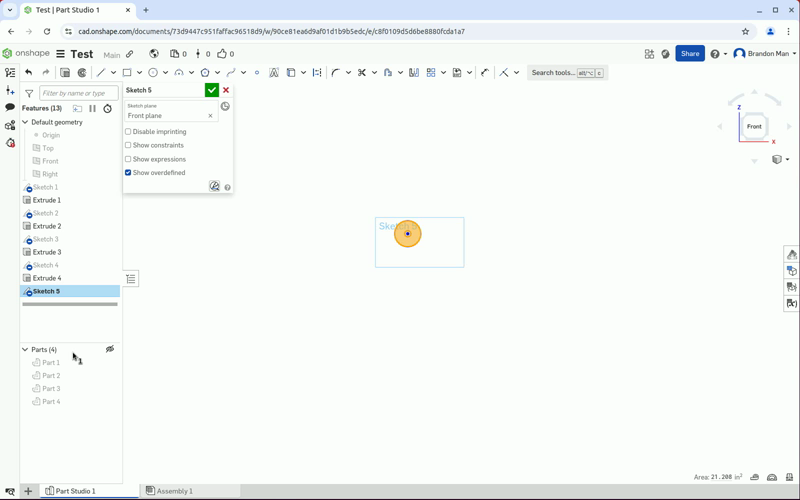
key(shift+y)
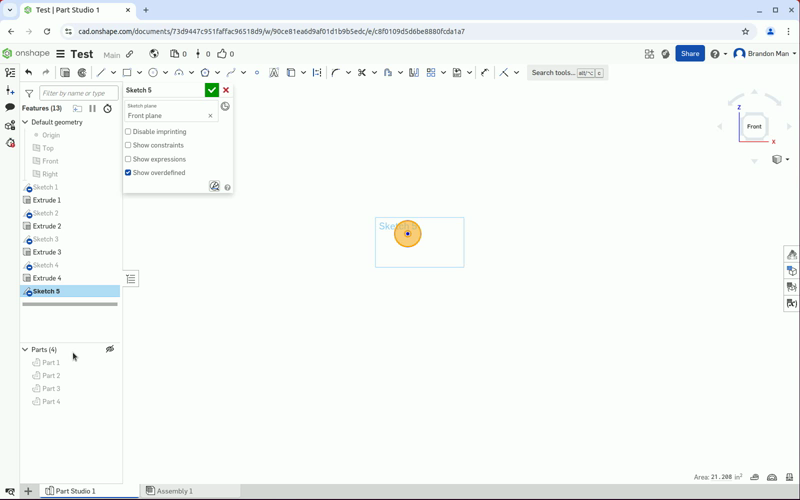
key(shift+e)
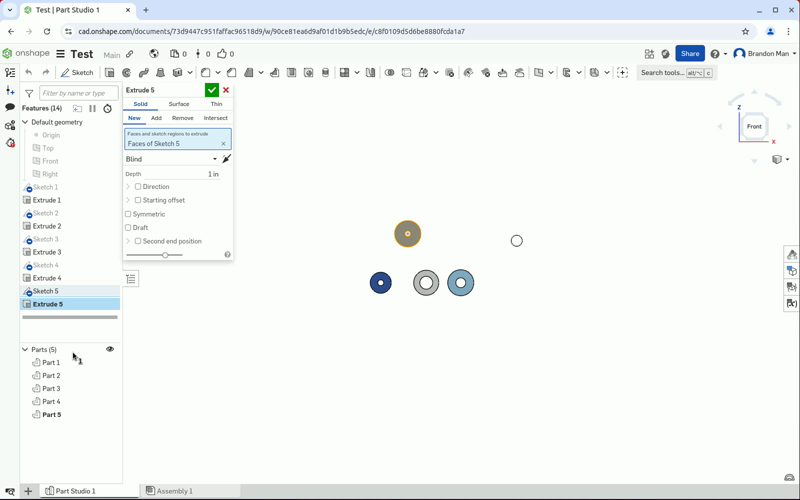
mouse_move(143, 106)
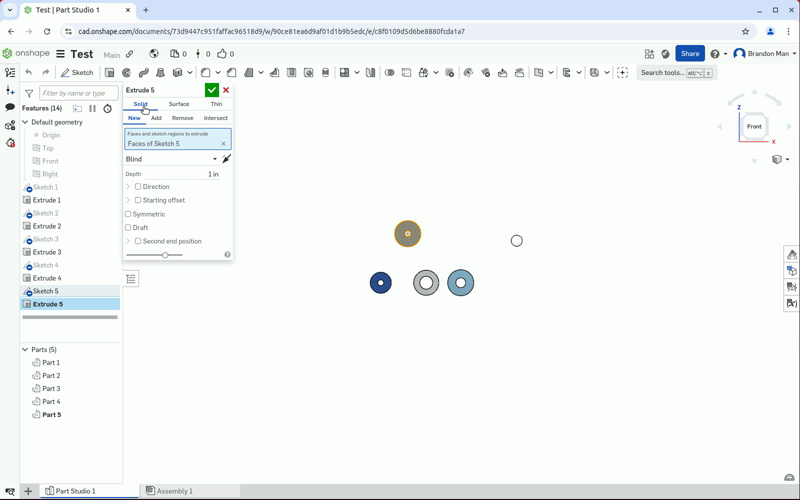
click(143, 106)
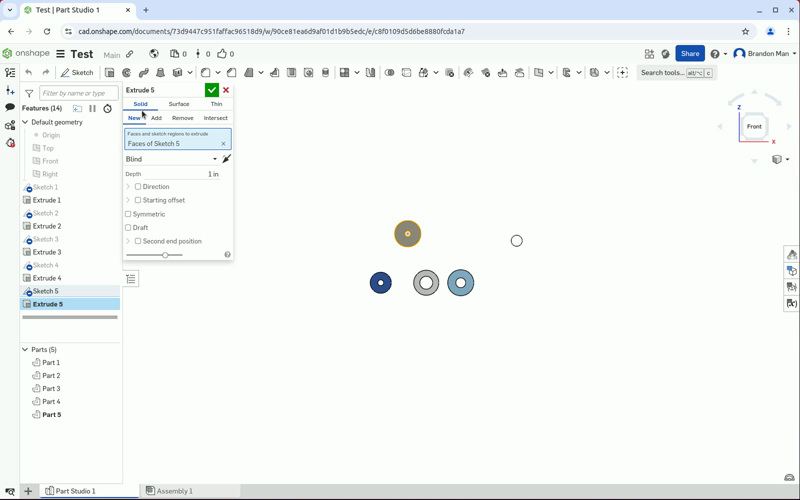
mouse_move(137, 120)
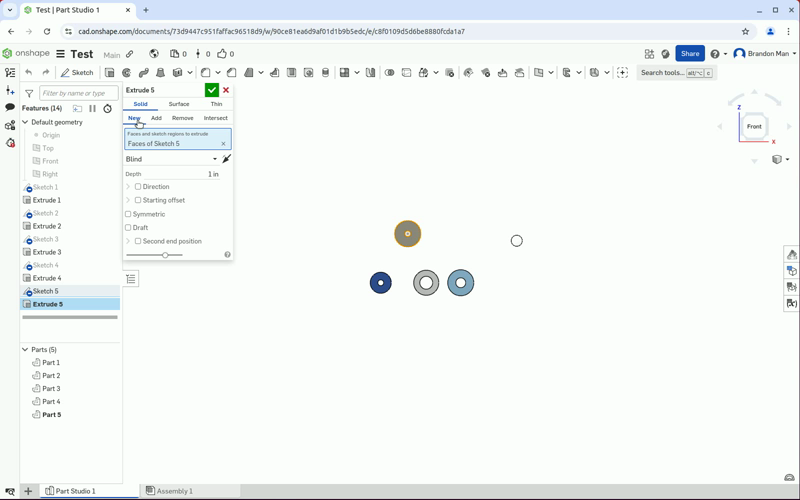
click(137, 120)
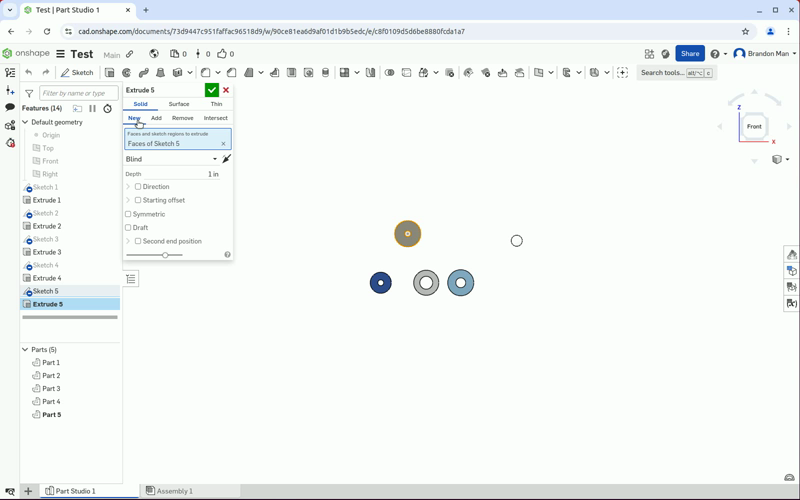
key(tab, 4)
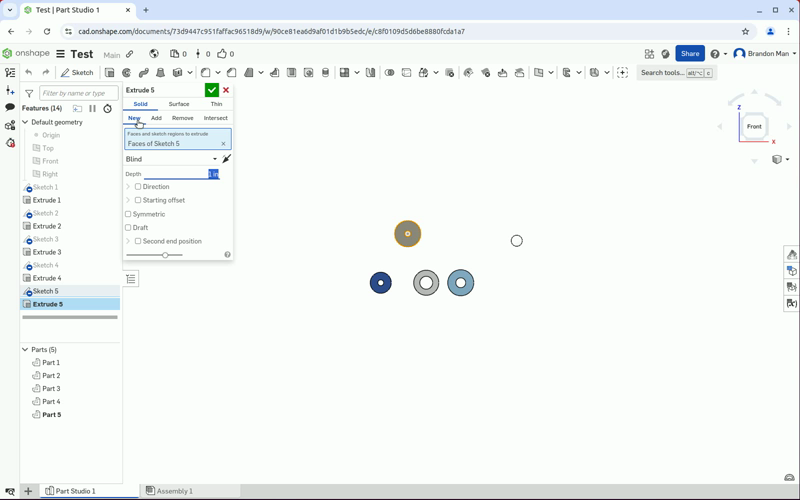
text(3.129)
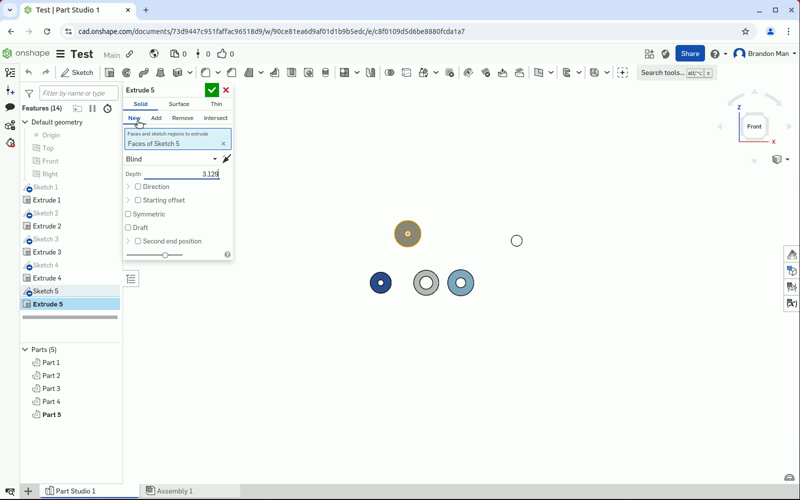
key(enter)
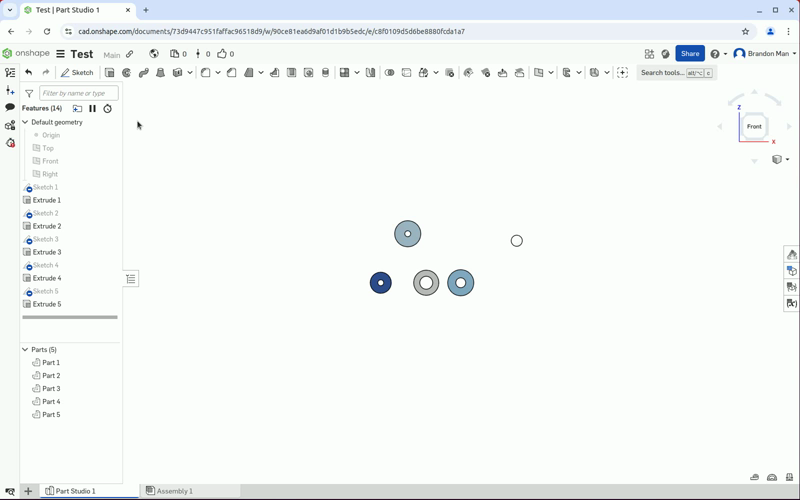
key(shift+h)
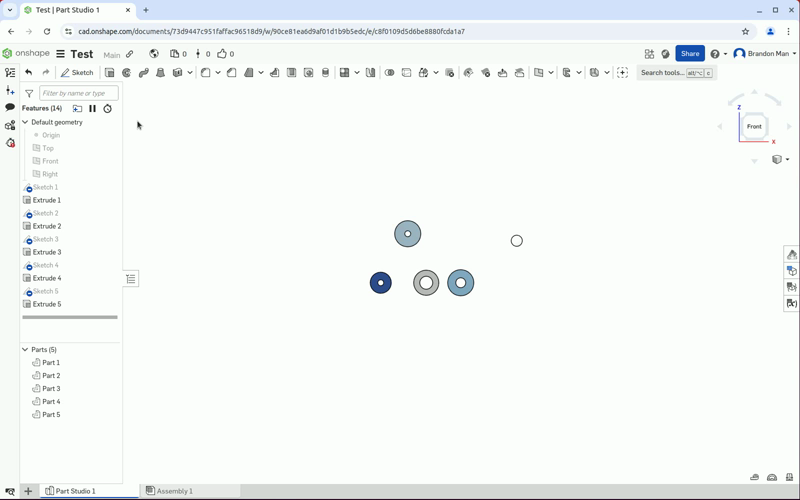
key(shift+h)
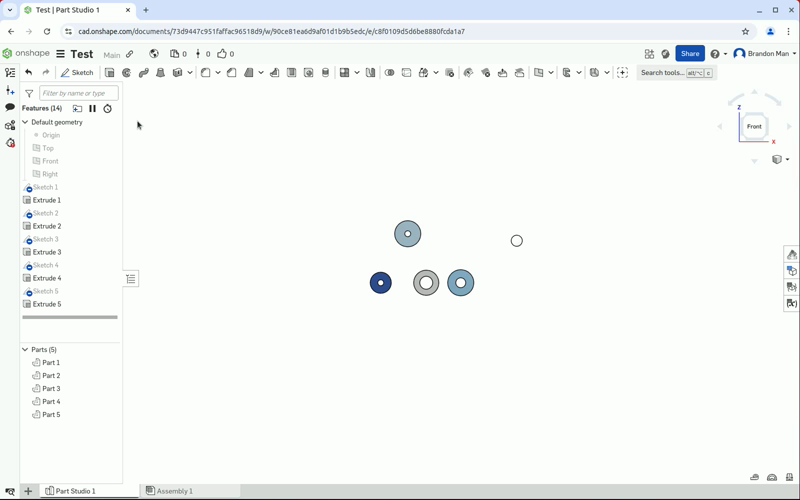
key(shift+7)
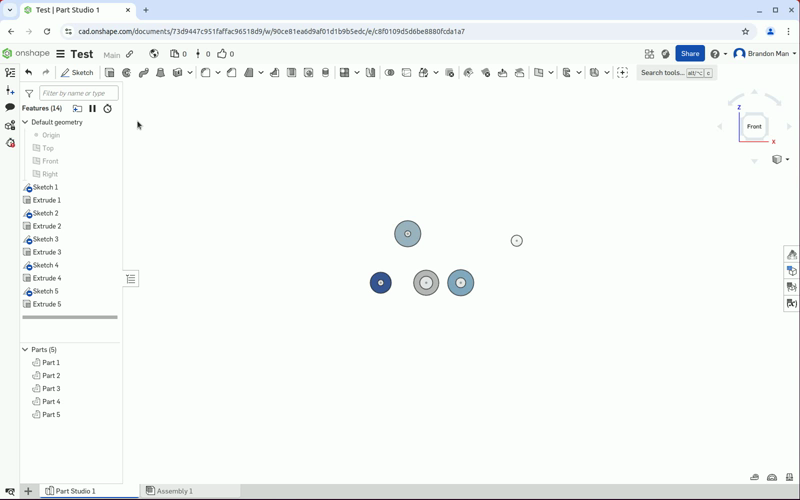
key(left, 2)
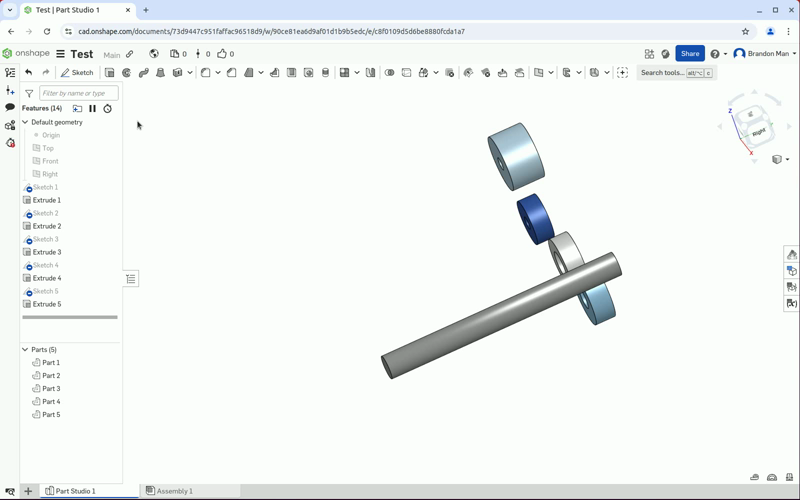
key(down, 2)
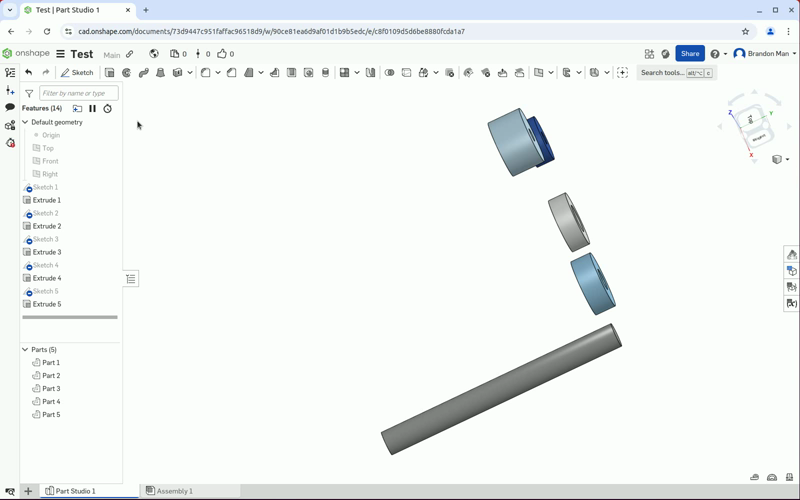
key(up, 2)
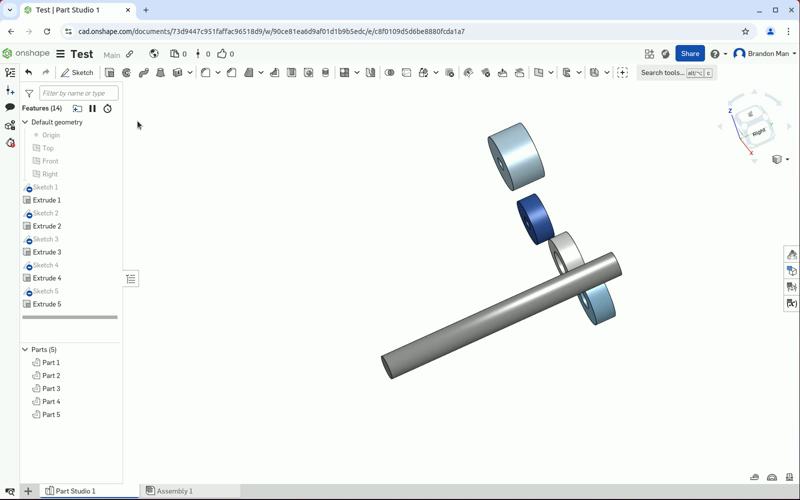
key(right, 2)
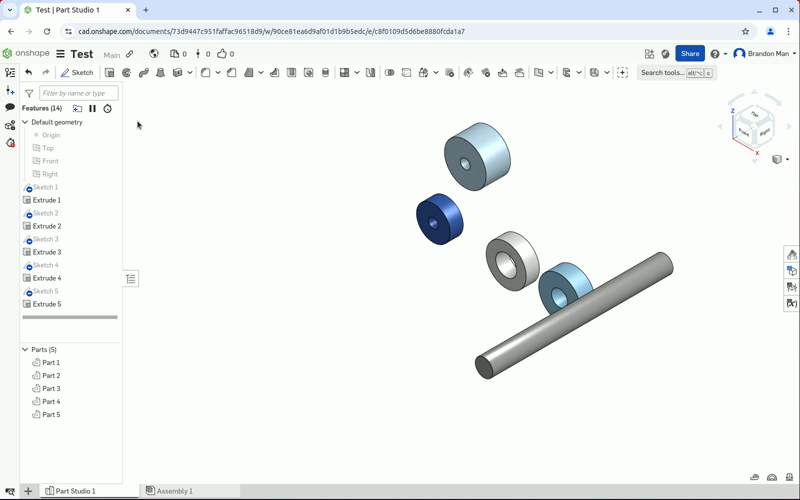
mouse_move(73, 189)
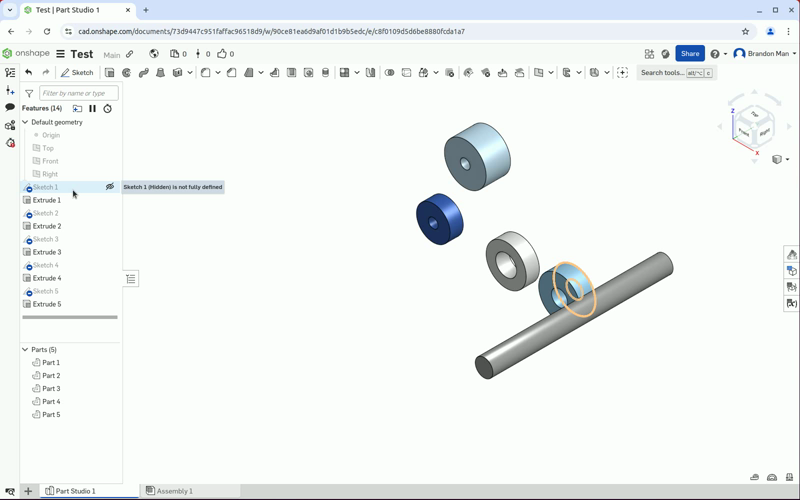
click(73, 189)